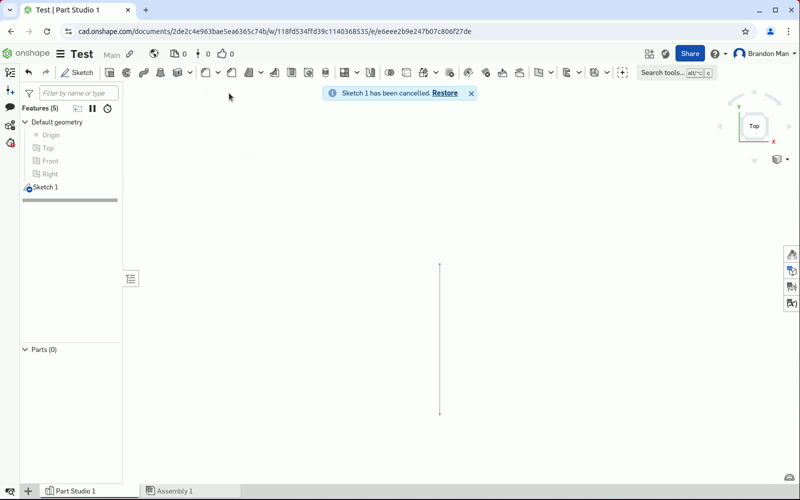
key(shift+h)
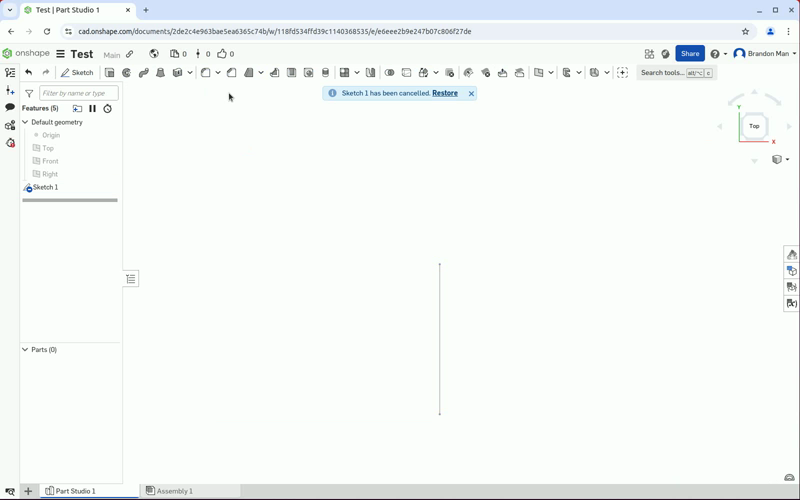
key(shift+s)
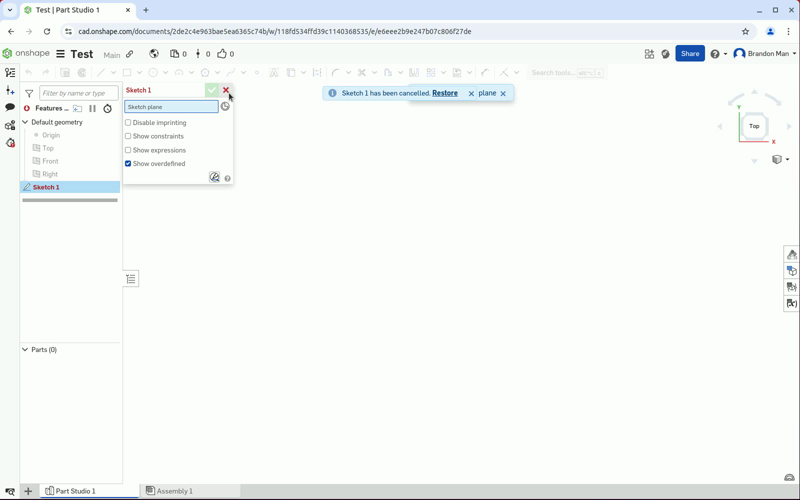
mouse_move(73, 150)
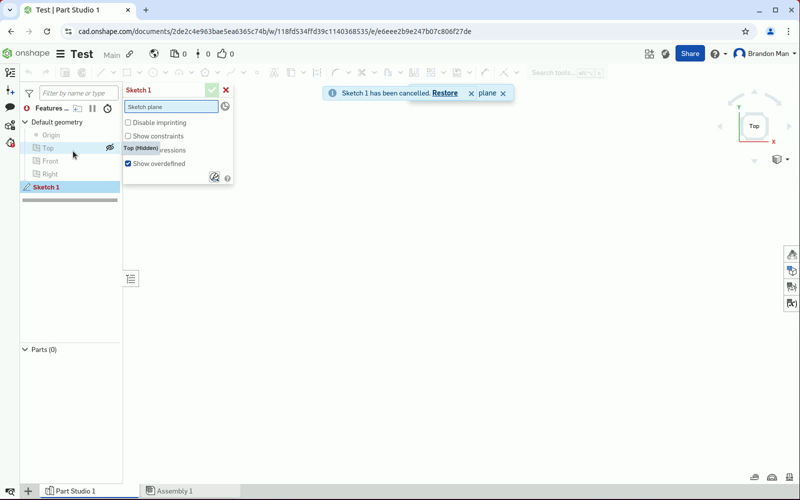
click(73, 150)
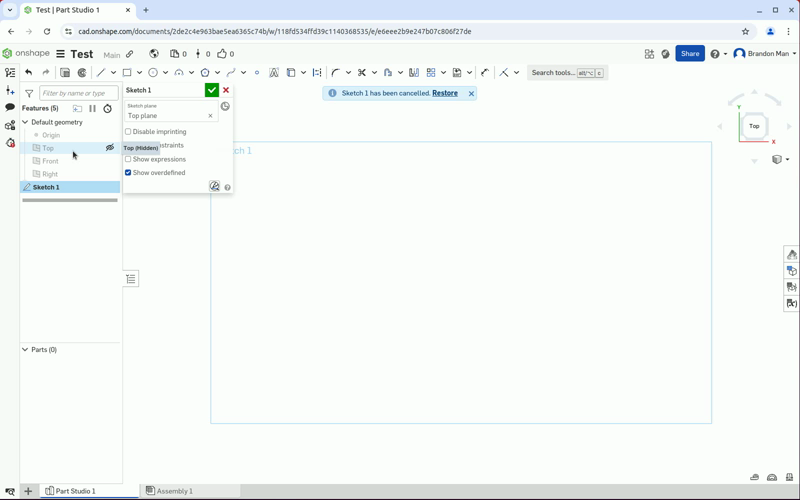
mouse_move(73, 352)
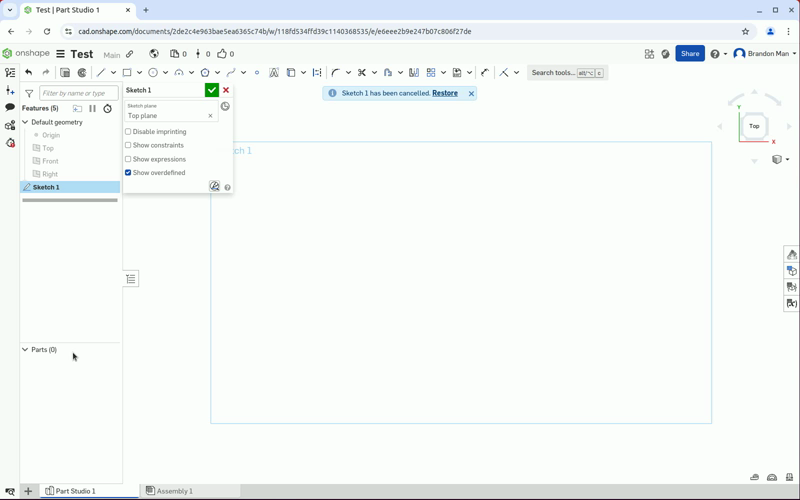
key(y)
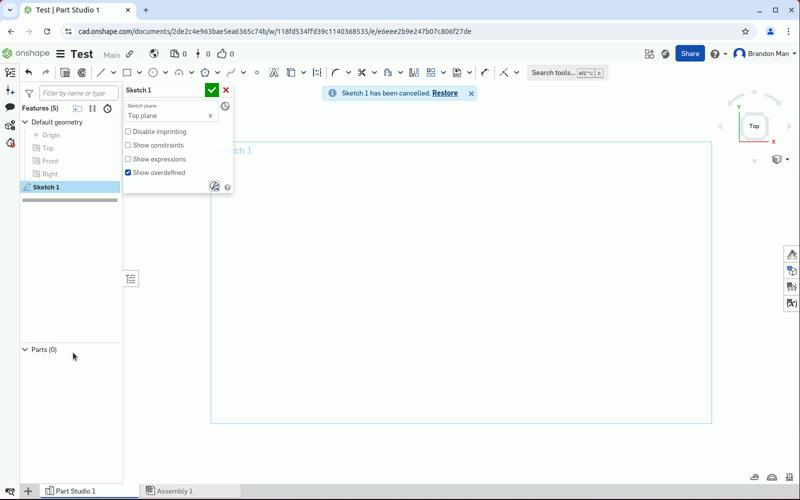
key(l)
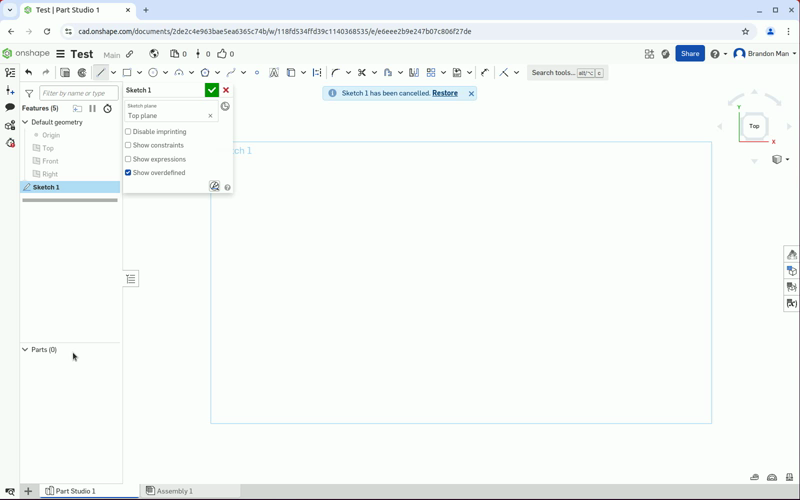
key_down(shift)
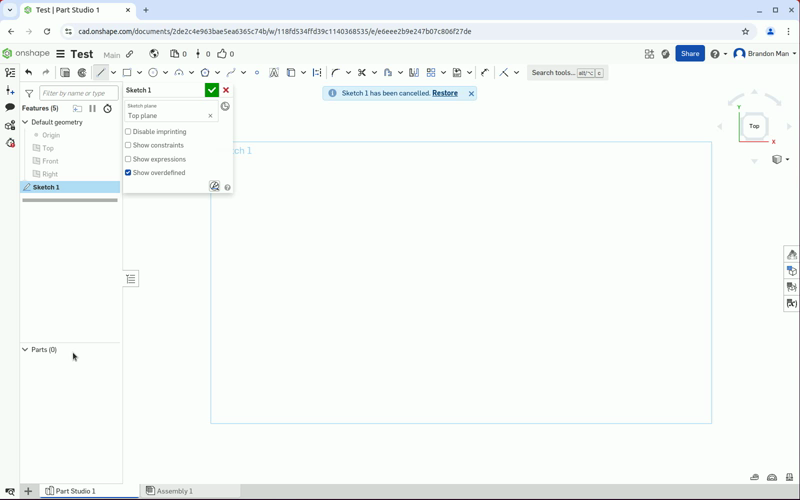
mouse_move(460, 282)
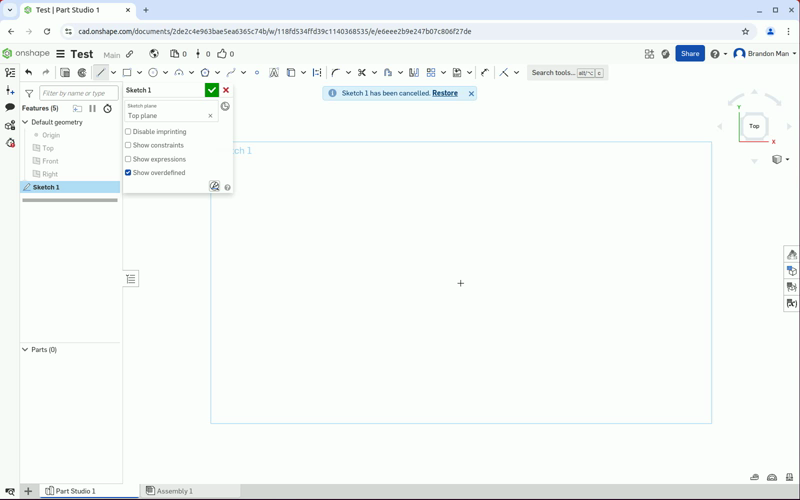
click(460, 282)
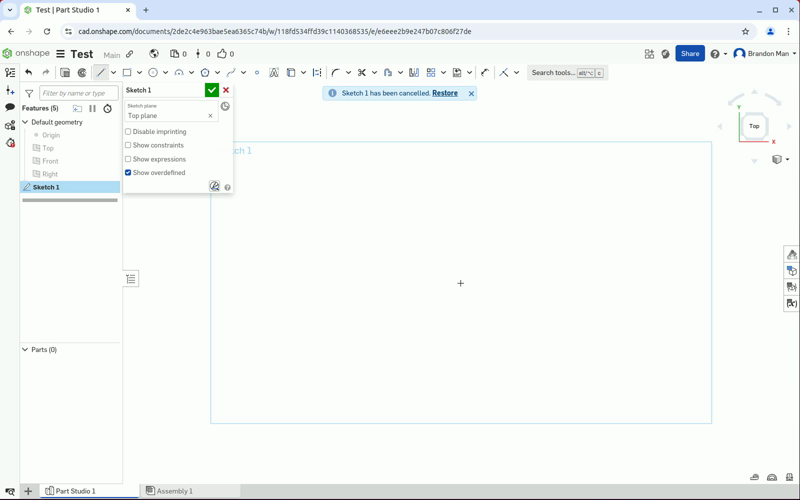
key_up(shift)
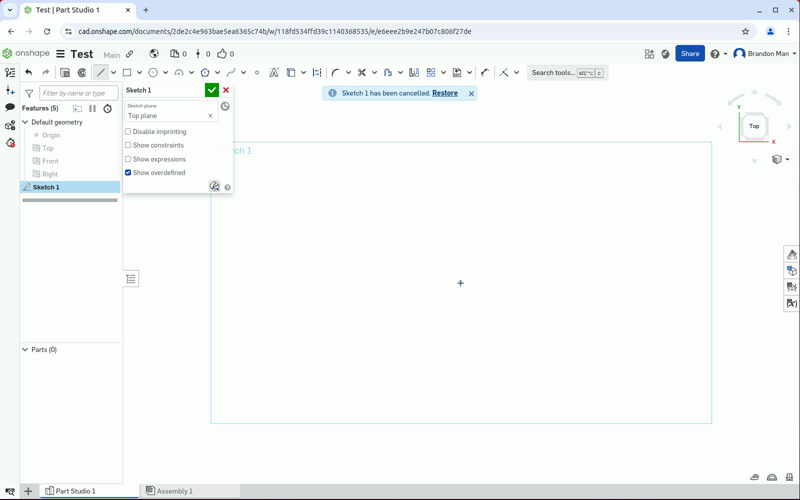
key_down(shift)
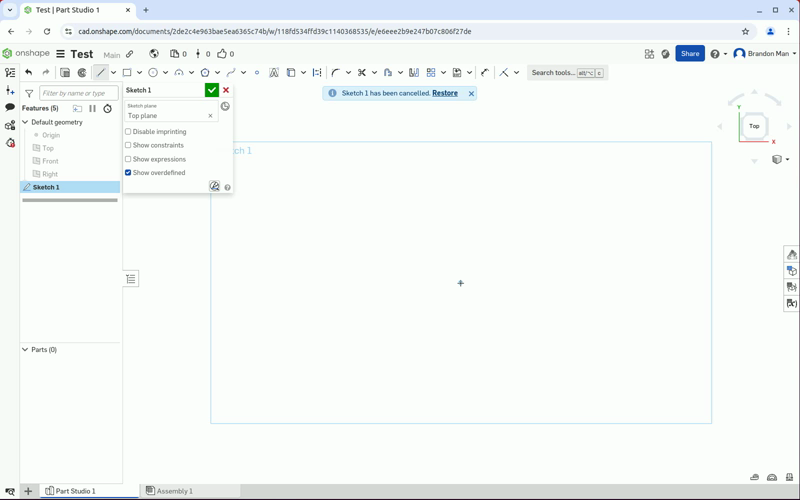
mouse_move(490, 282)
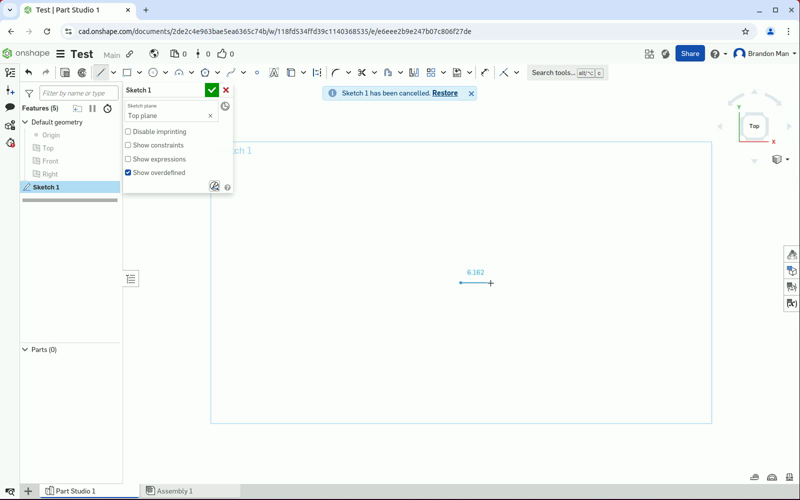
mouse_move(478, 282)
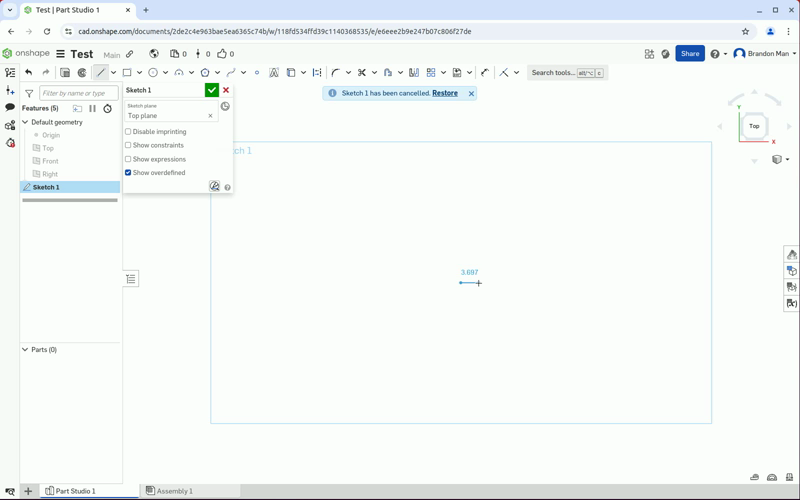
click(478, 282)
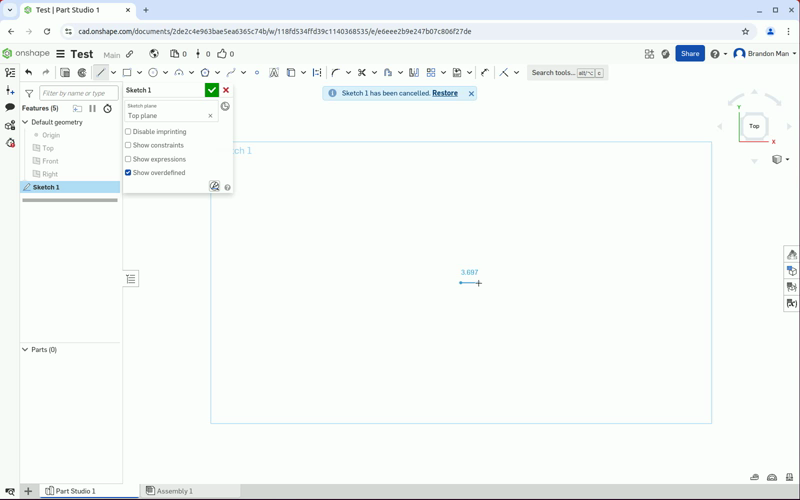
key_up(shift)
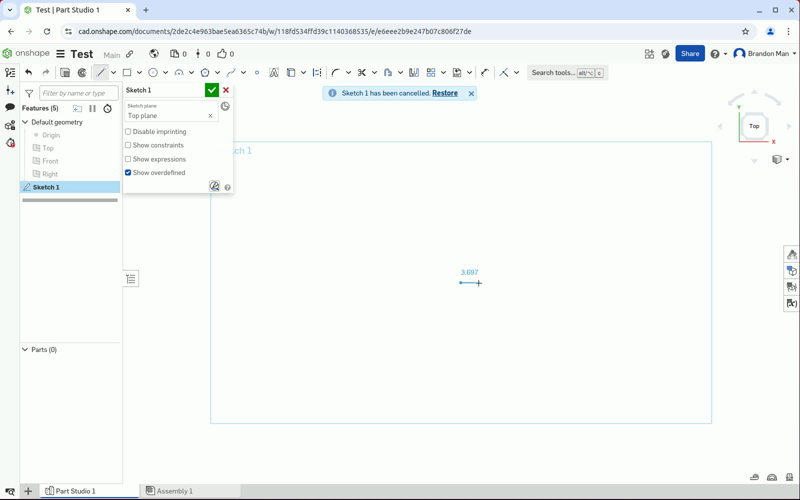
key_down(shift)
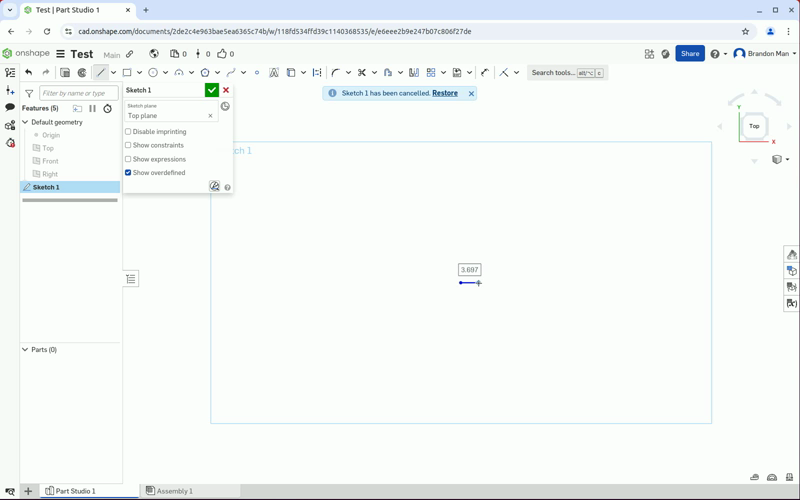
mouse_move(508, 282)
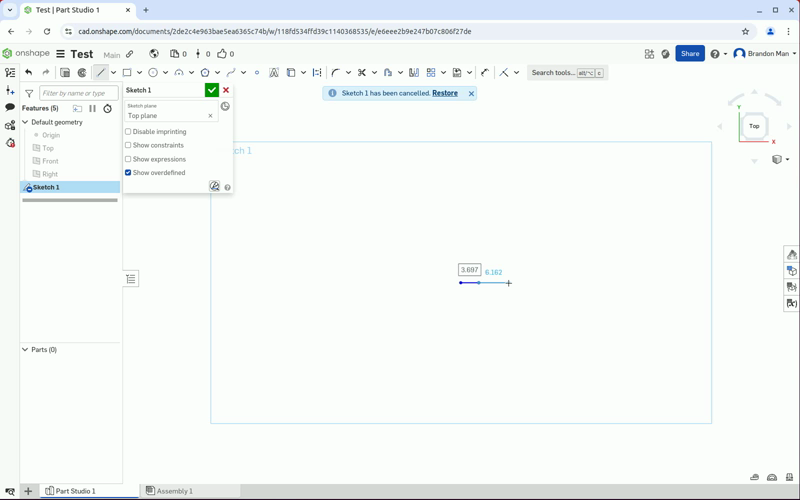
mouse_move(517, 282)
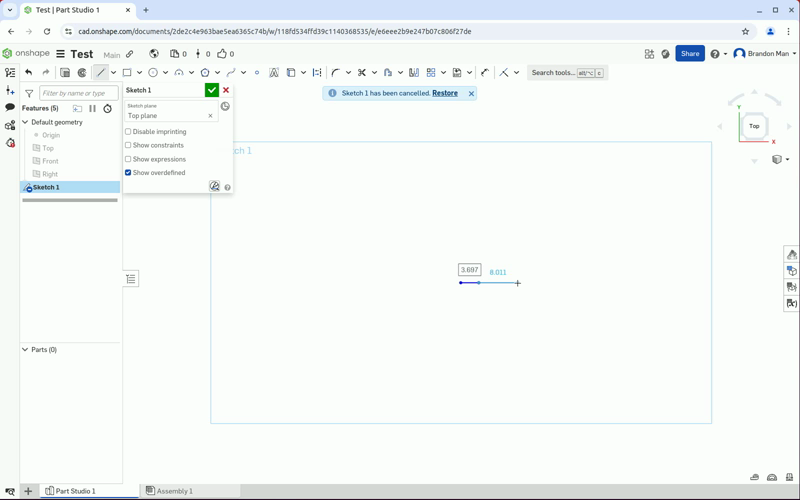
click(517, 282)
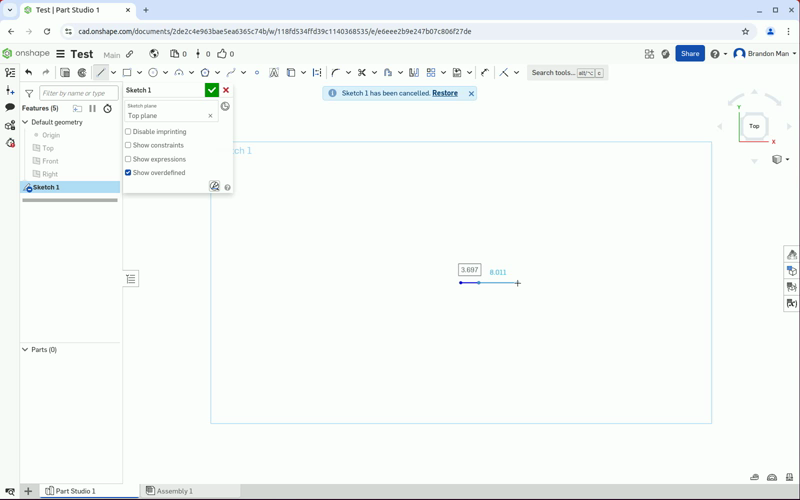
key_up(shift)
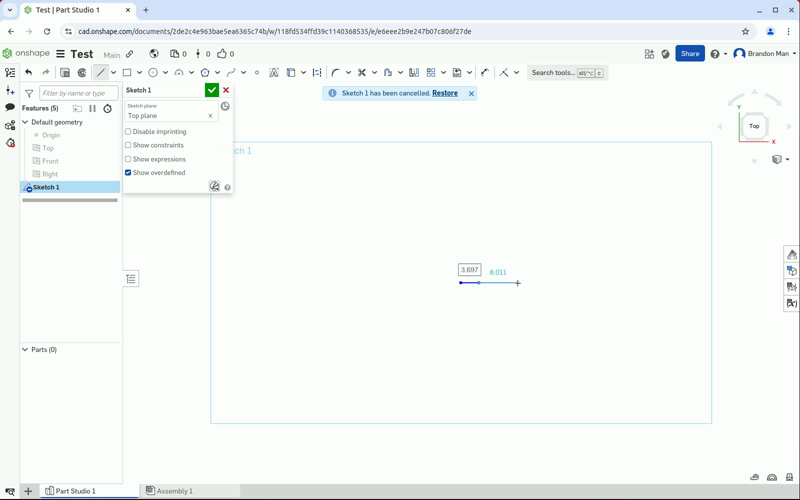
key_down(shift)
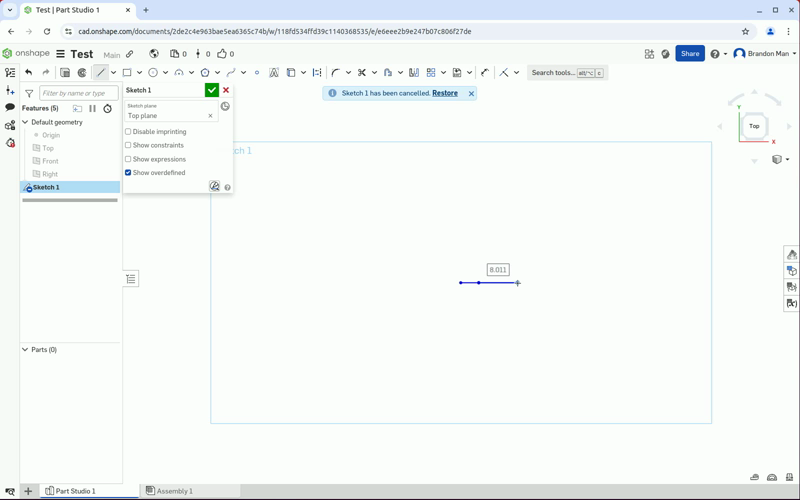
mouse_move(547, 282)
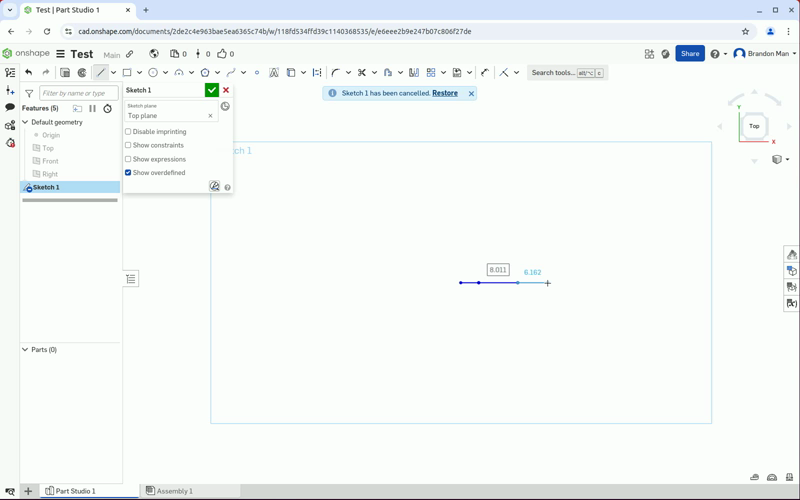
mouse_move(555, 282)
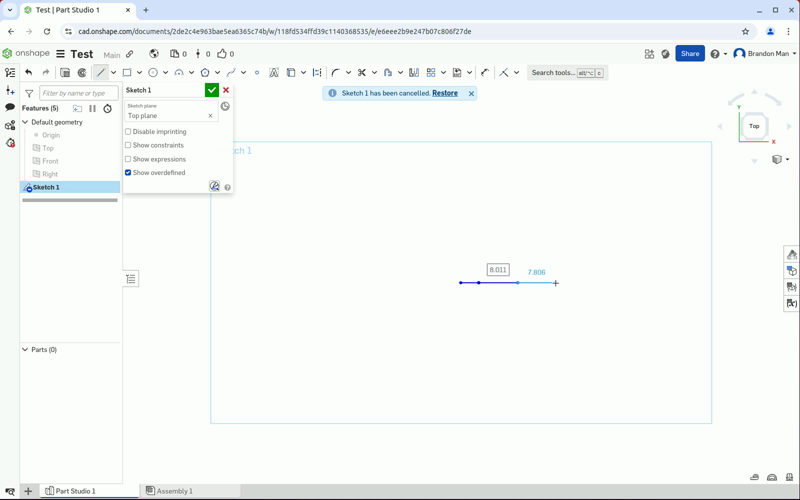
click(555, 282)
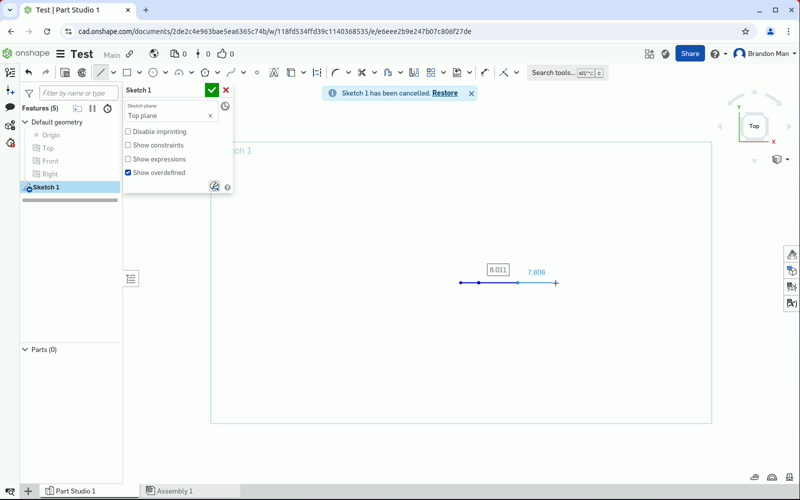
key_up(shift)
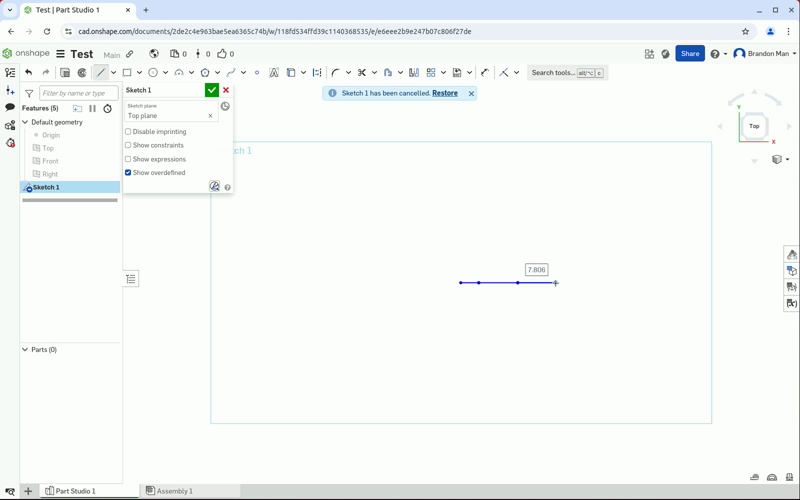
key_down(shift)
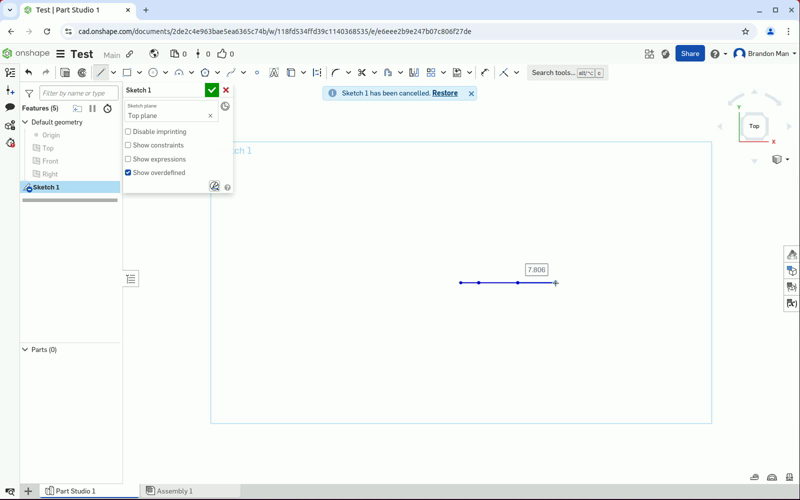
mouse_move(585, 282)
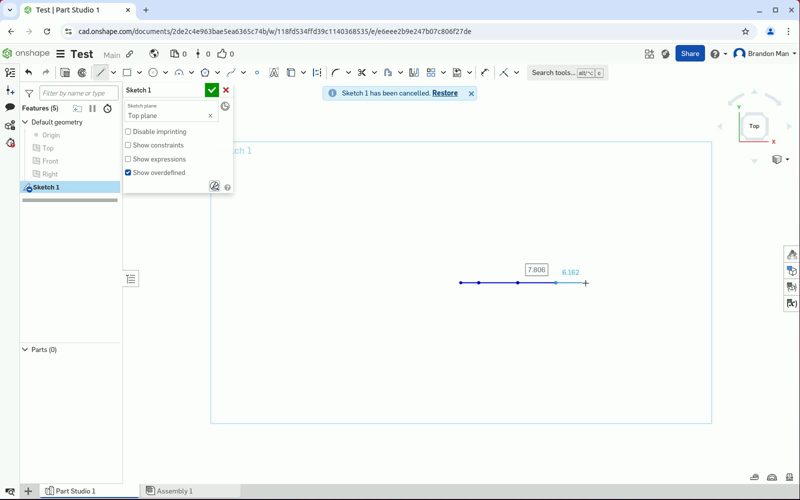
mouse_move(573, 282)
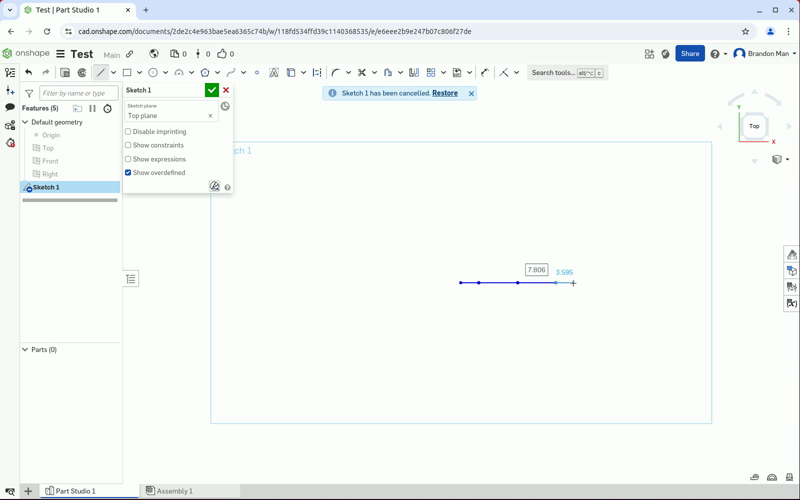
click(573, 282)
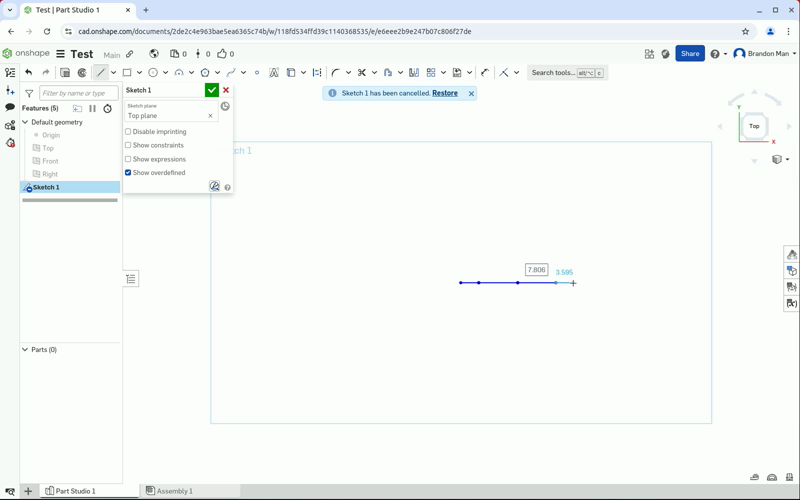
key_up(shift)
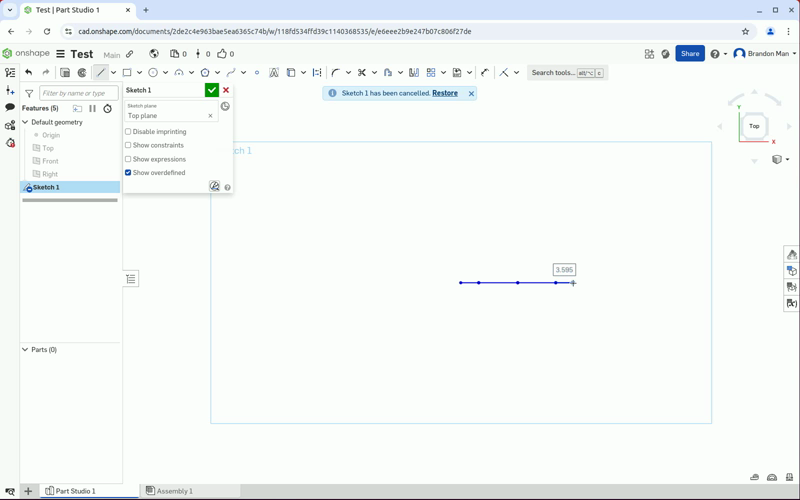
key_down(shift)
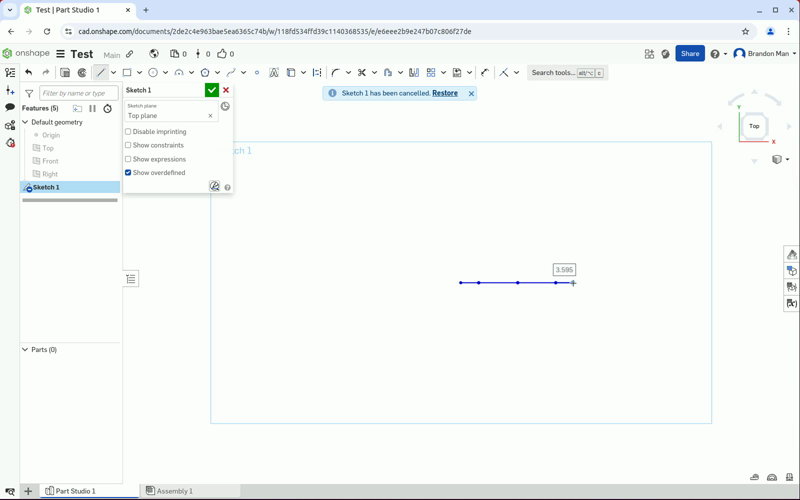
mouse_move(589, 282)
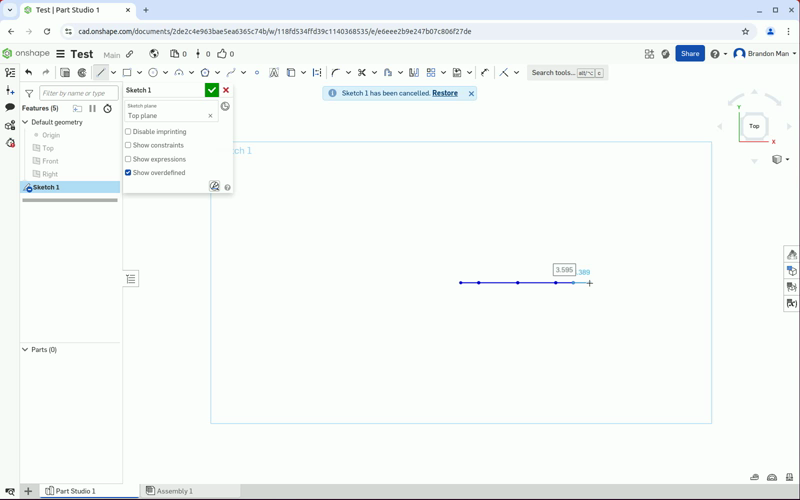
mouse_move(573, 253)
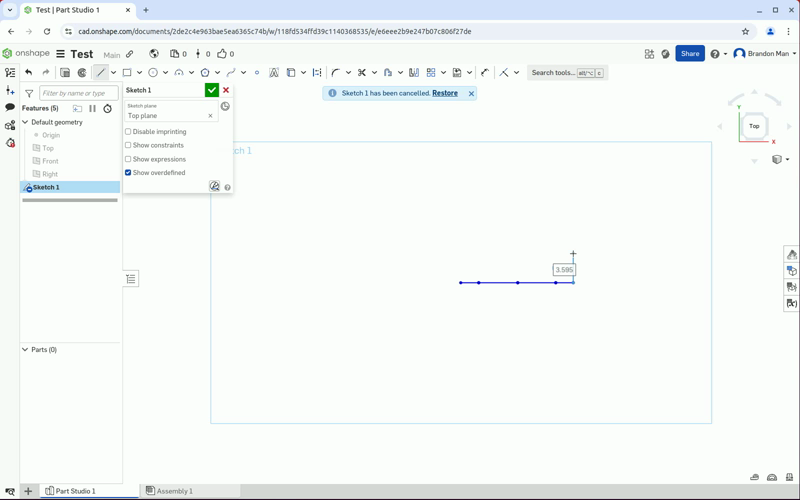
click(573, 253)
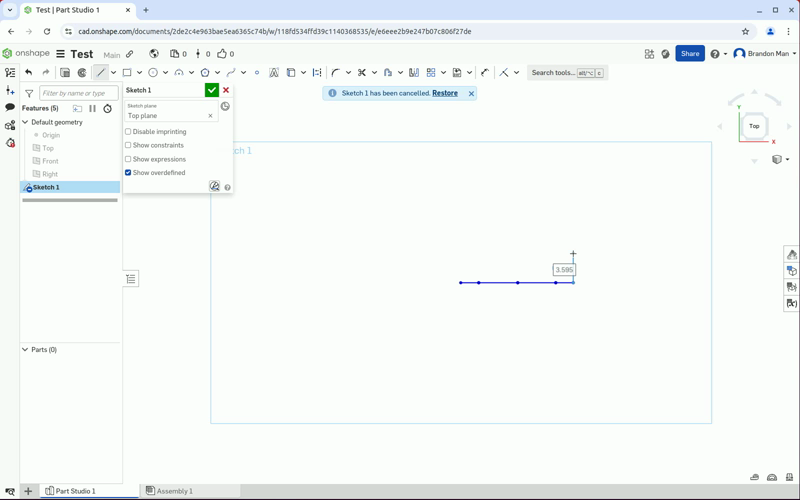
key_up(shift)
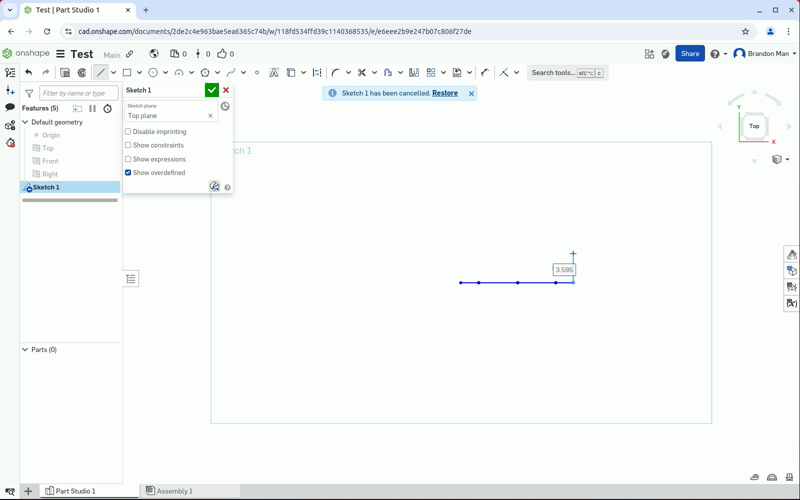
key_down(shift)
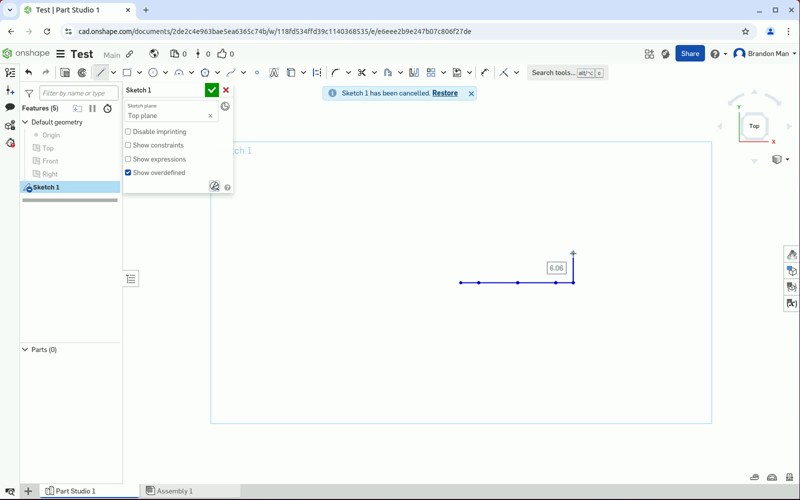
mouse_move(460, 253)
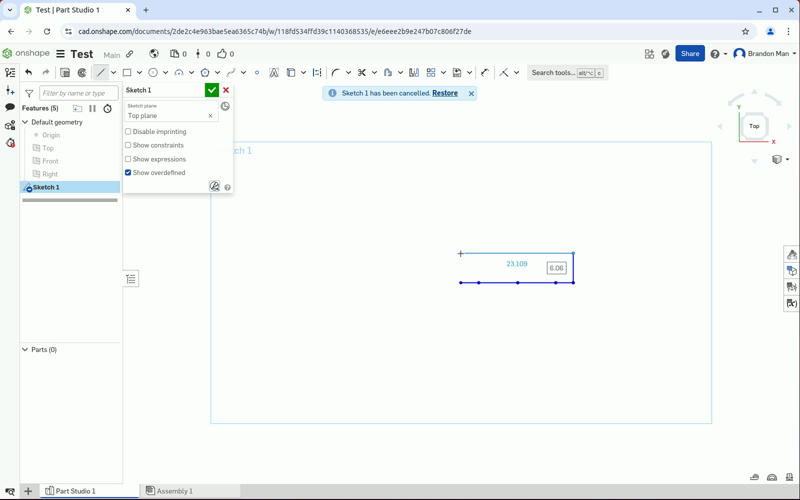
click(460, 253)
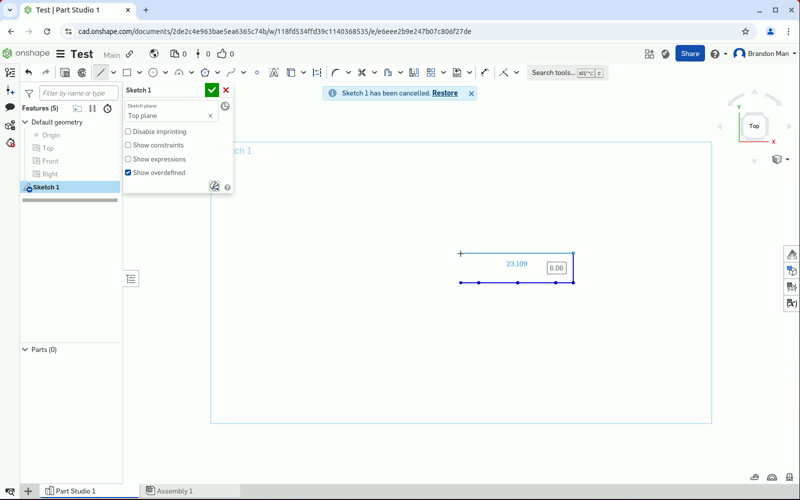
key_up(shift)
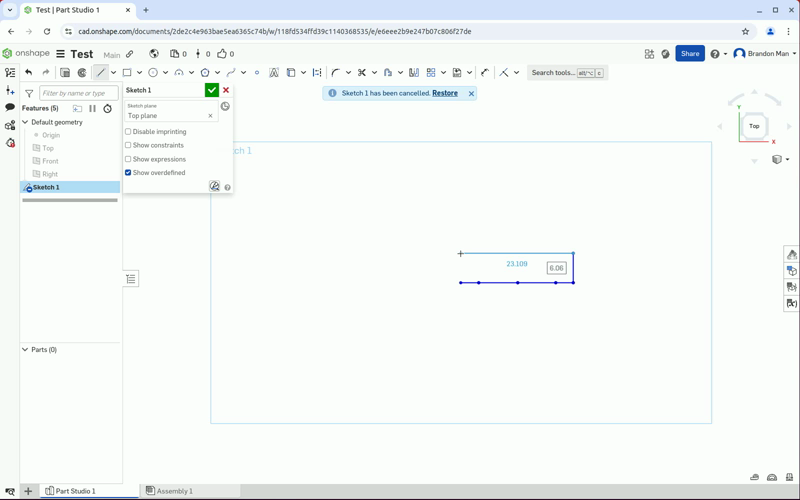
mouse_move(490, 253)
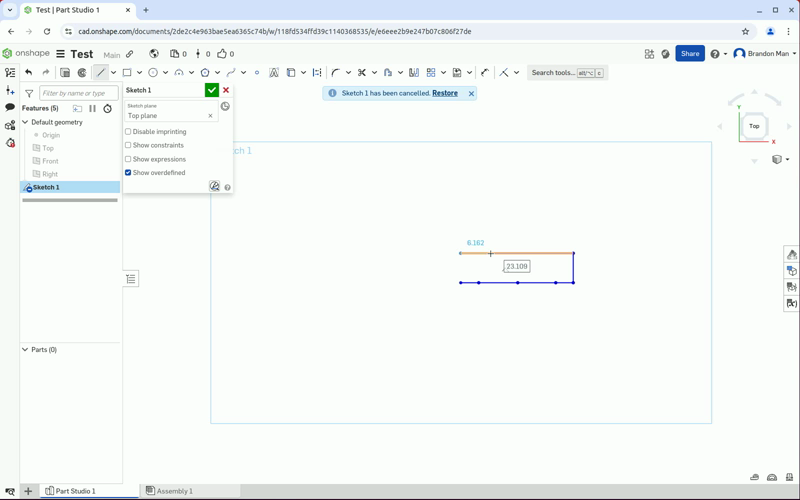
key_down(shift)
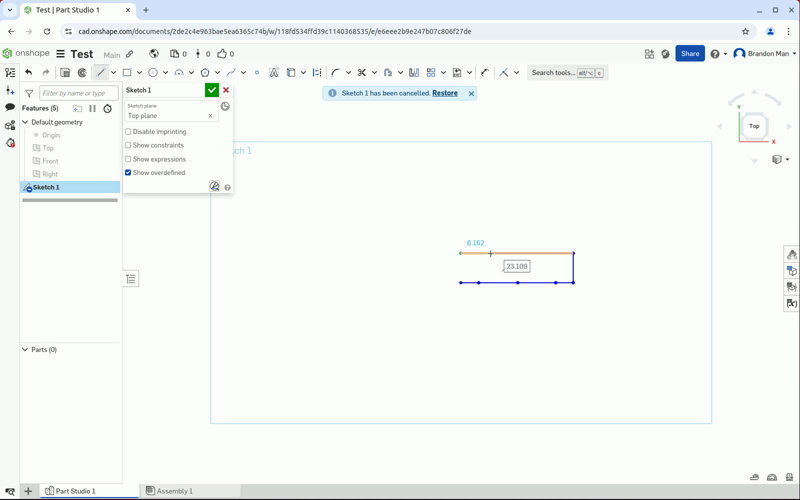
mouse_move(460, 282)
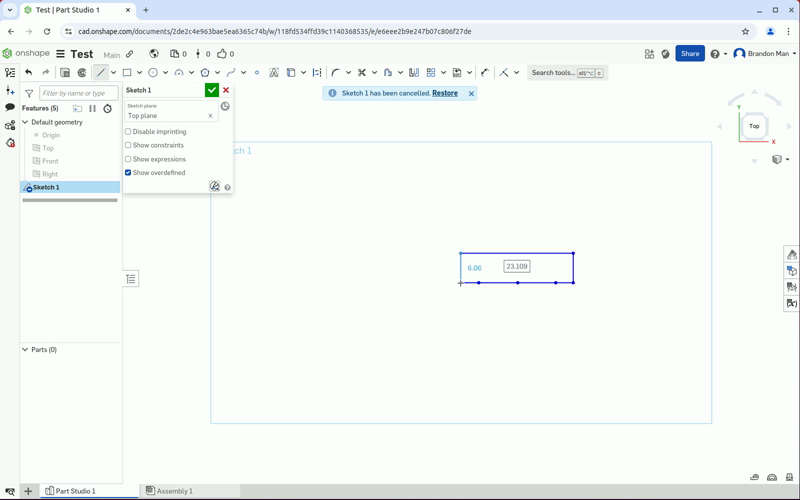
key_up(shift)
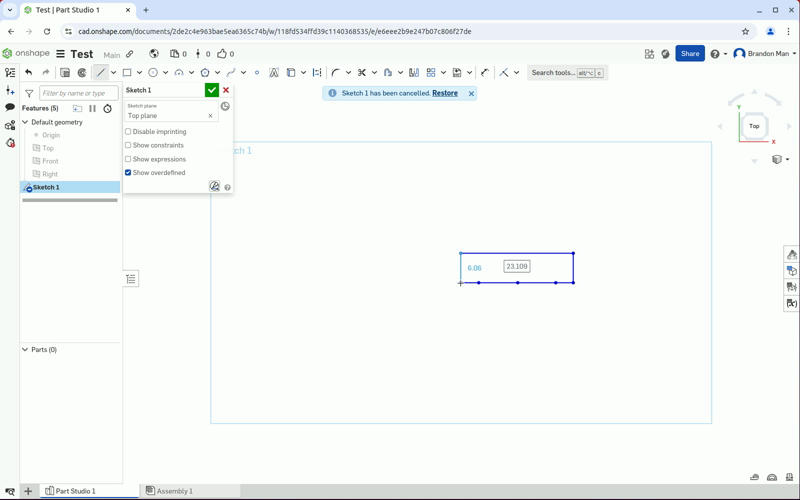
click(460, 282)
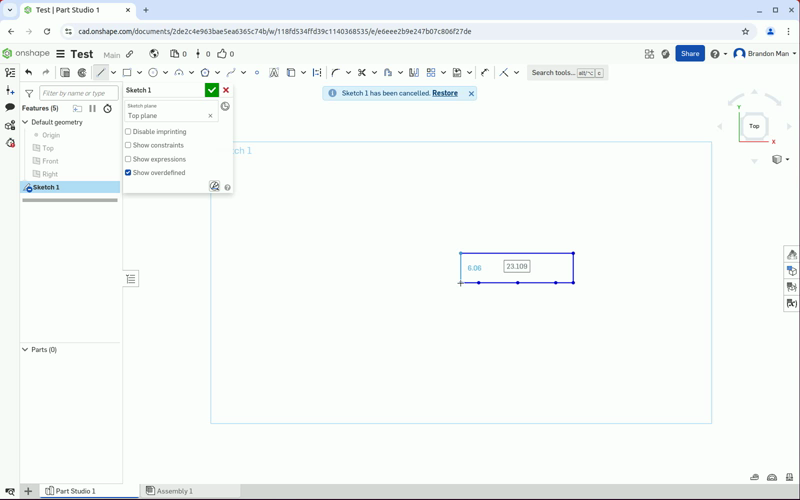
key(esc)
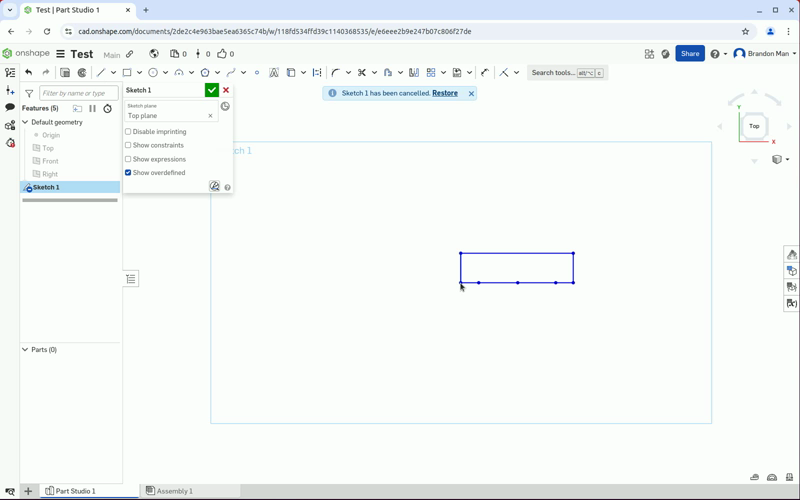
mouse_move(569, 274)
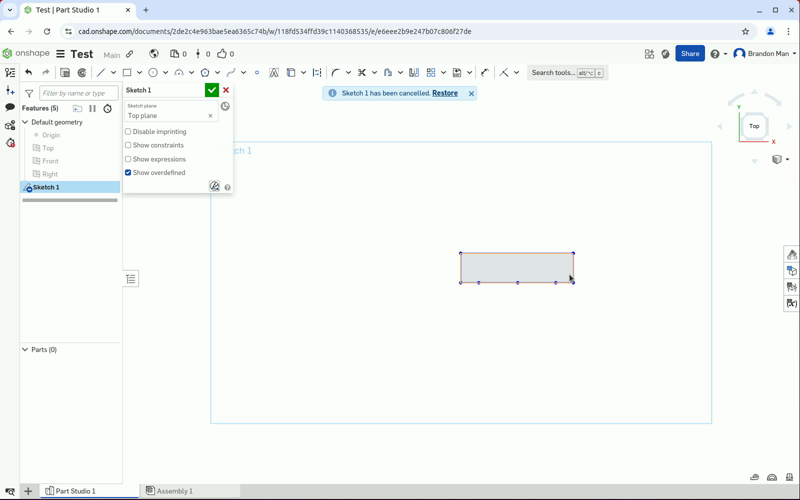
click(569, 274)
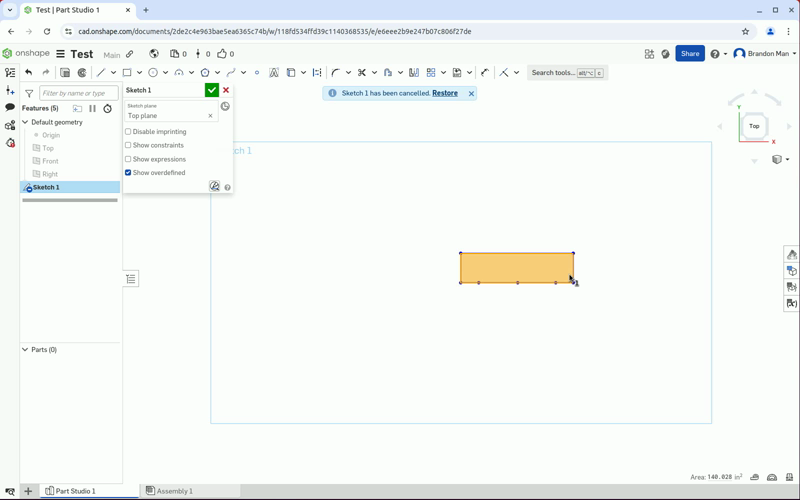
mouse_move(73, 352)
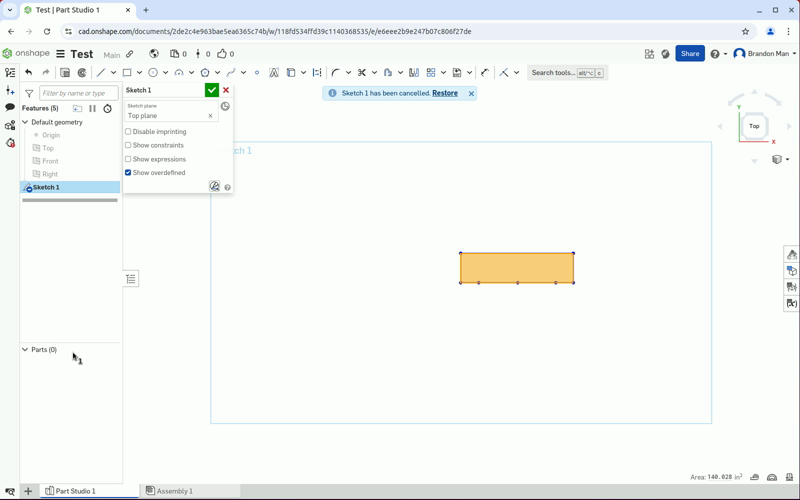
key(shift+y)
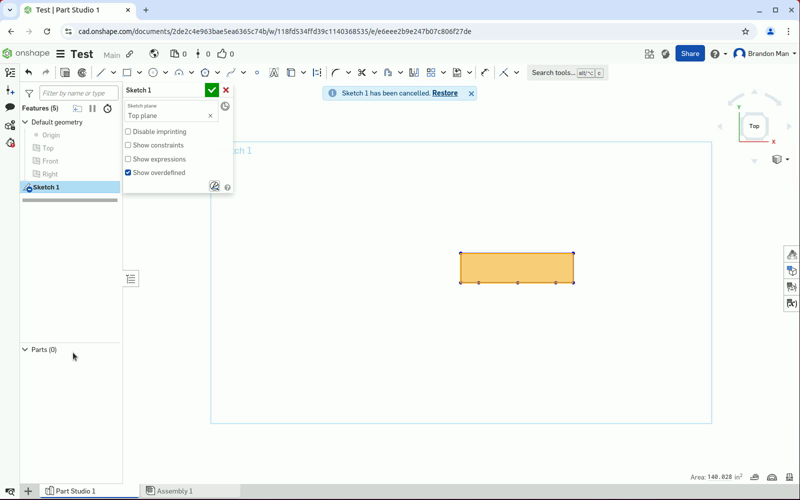
key(shift+e)
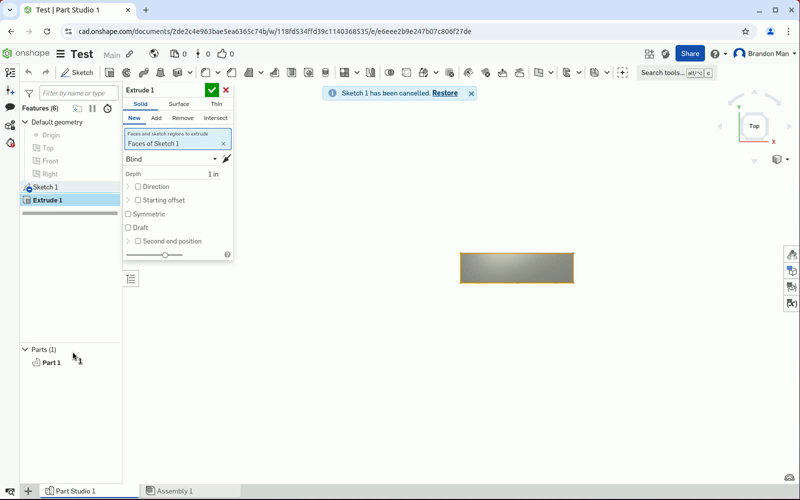
mouse_move(143, 106)
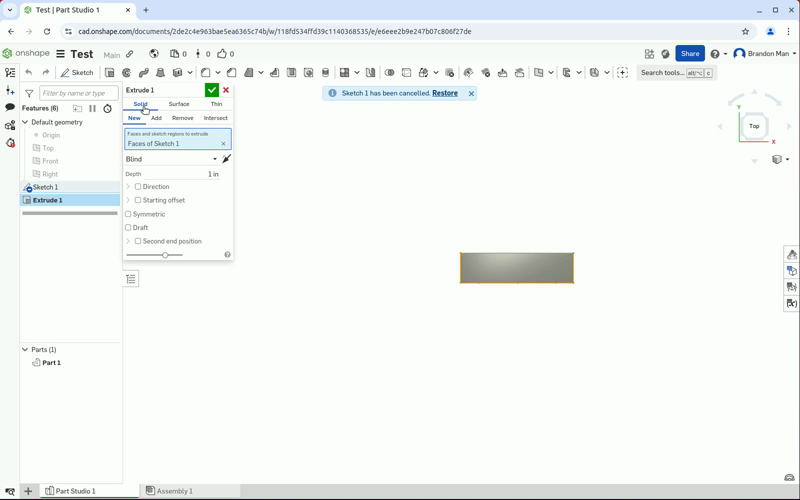
click(143, 106)
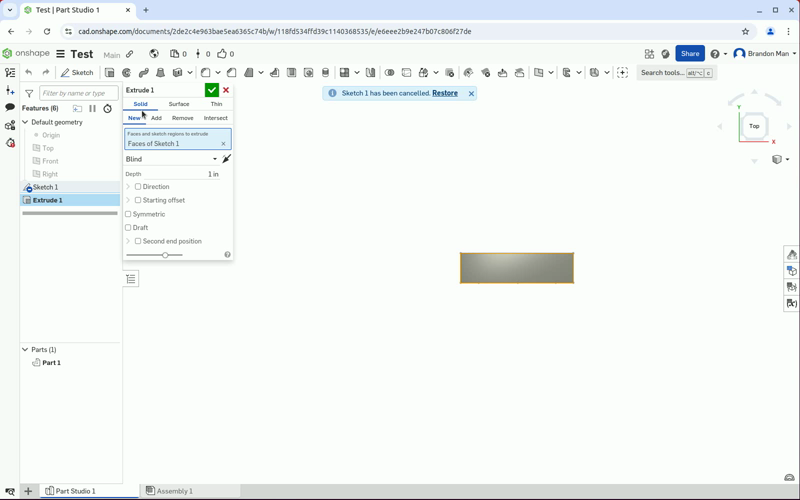
mouse_move(137, 120)
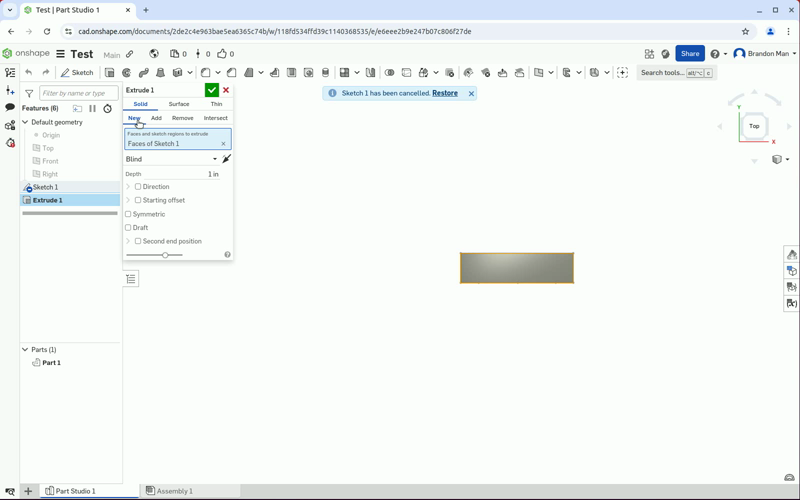
click(137, 120)
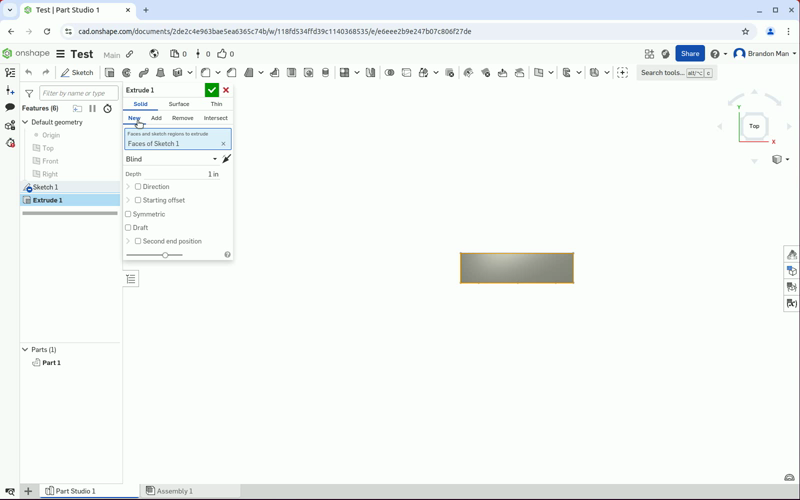
key(tab, 4)
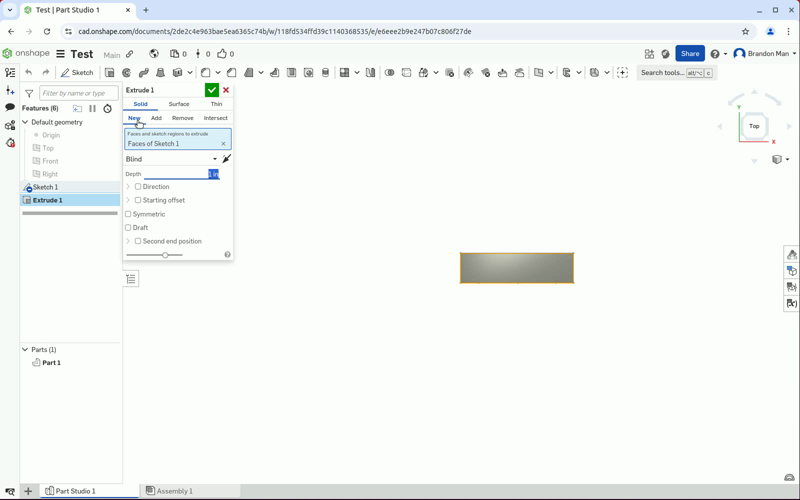
text(-7.703)
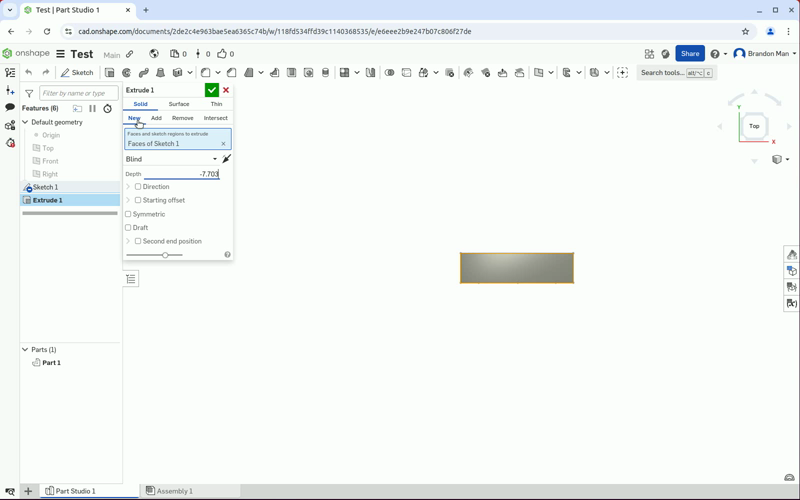
key(enter)
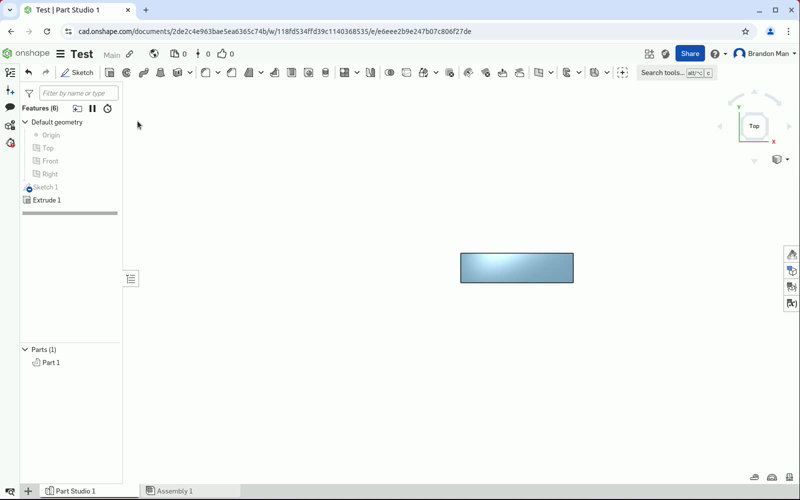
key(shift+h)
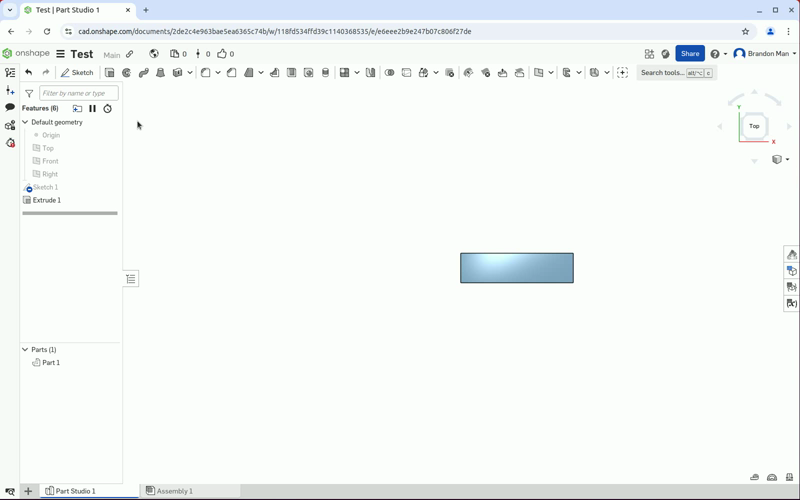
key(shift+h)
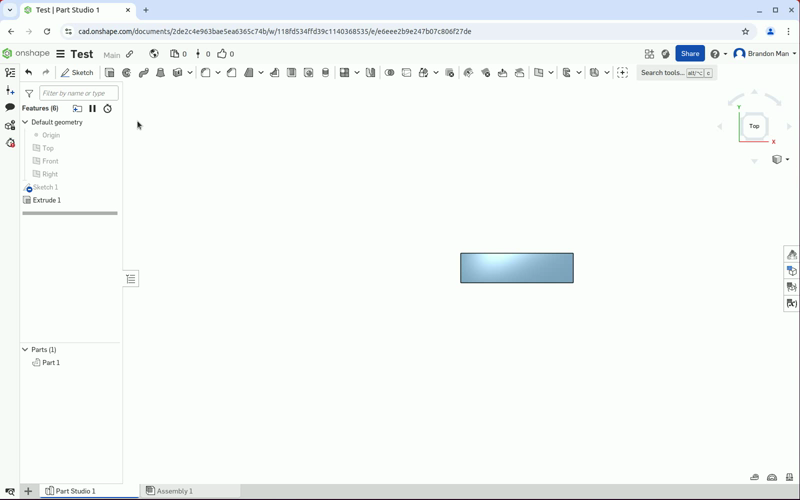
mouse_move(73, 189)
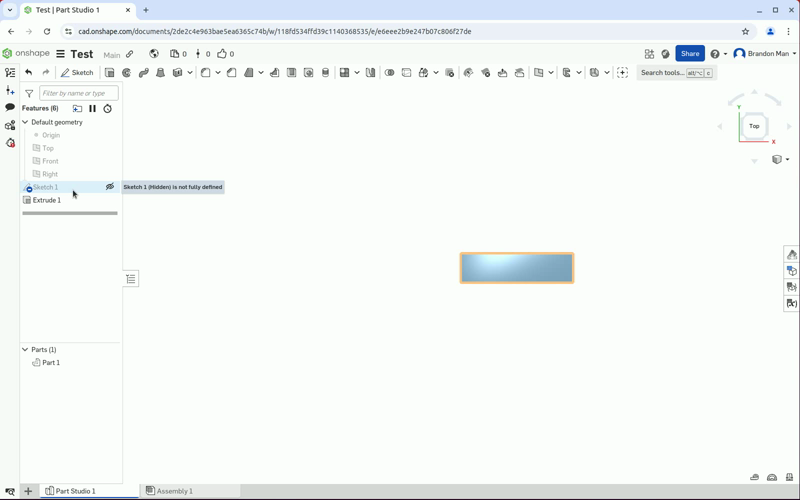
click(73, 189)
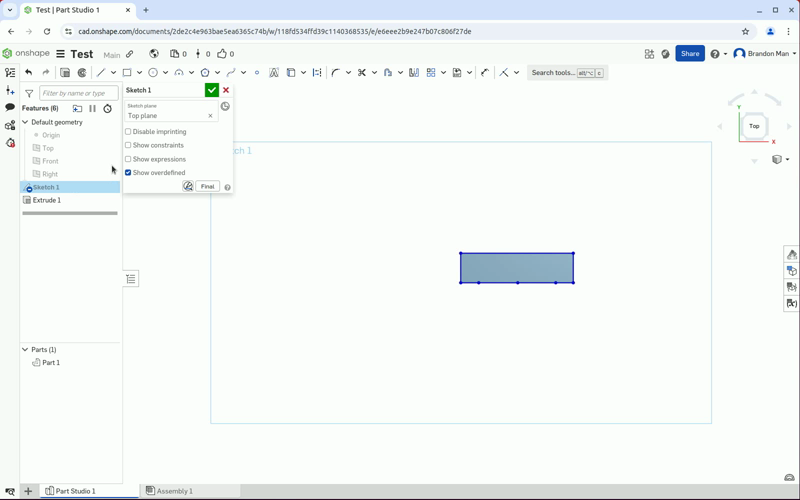
mouse_move(229, 92)
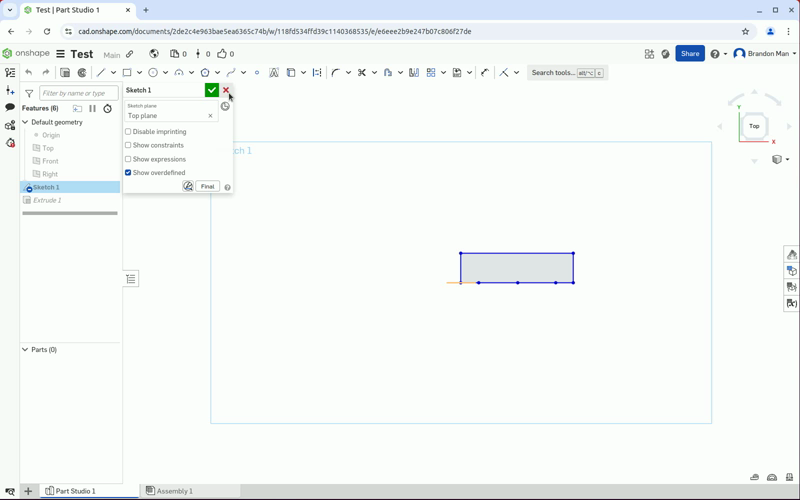
click(229, 92)
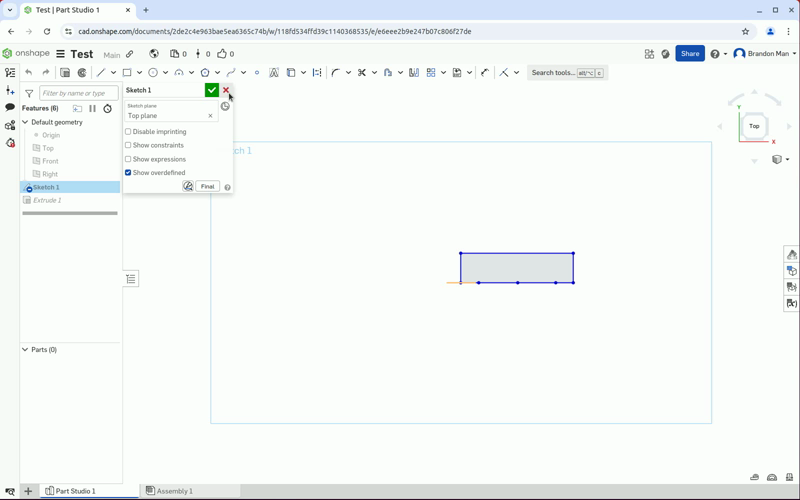
key(shift+s)
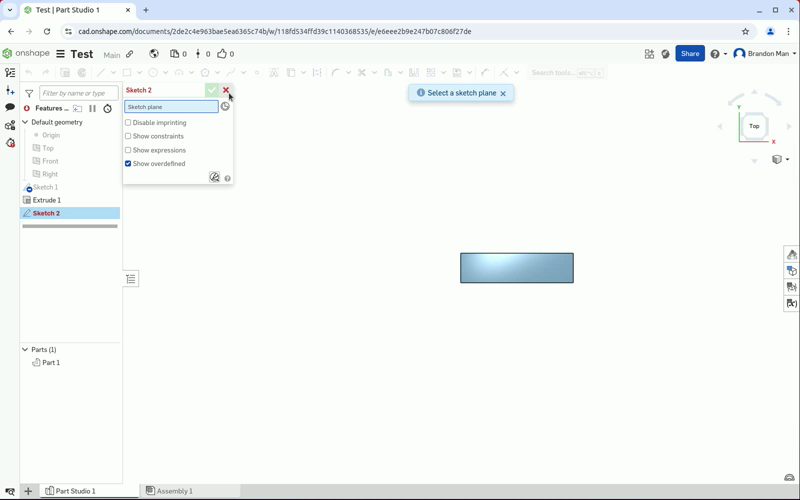
mouse_move(73, 150)
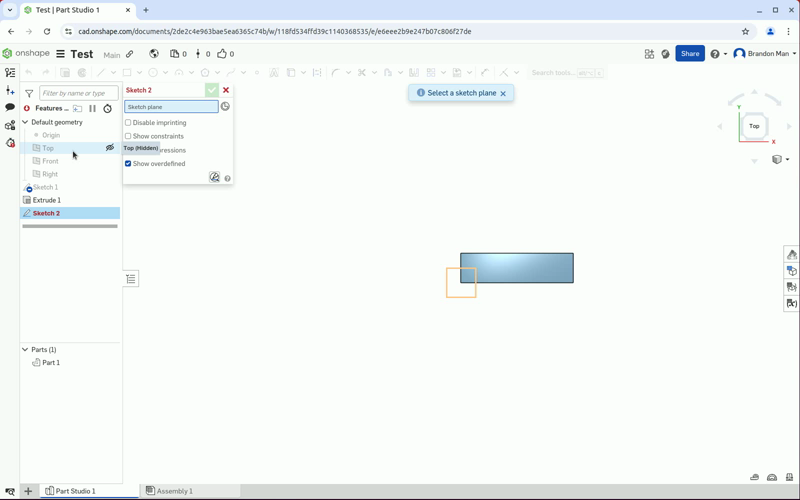
click(73, 150)
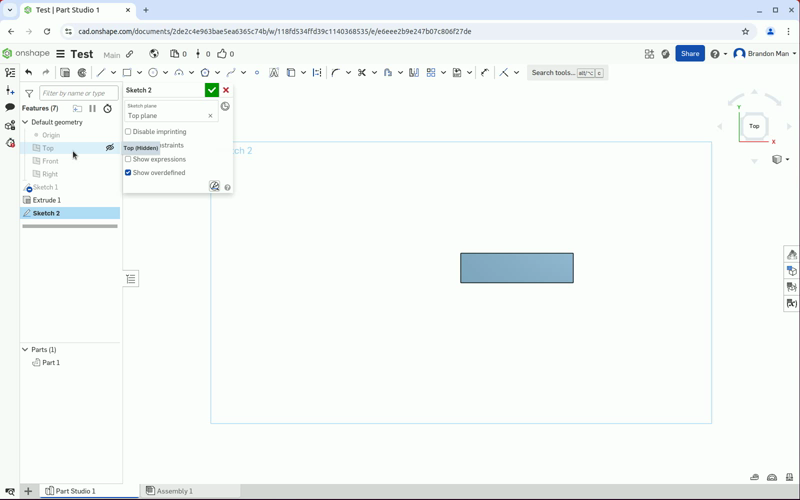
mouse_move(73, 352)
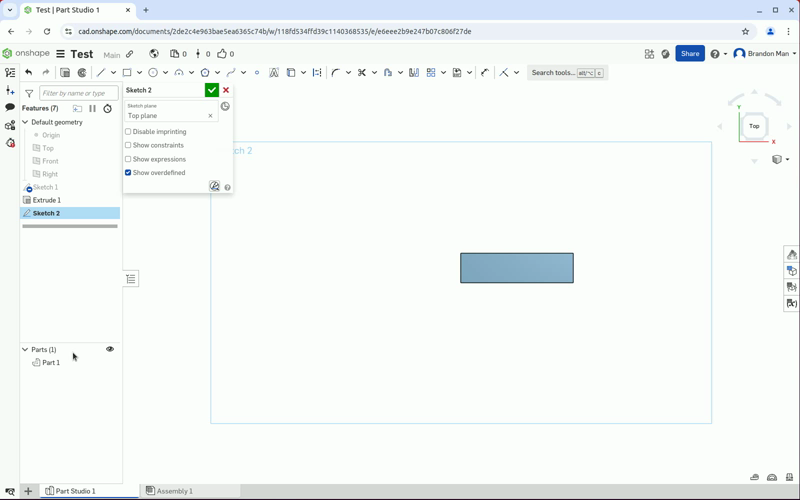
key(y)
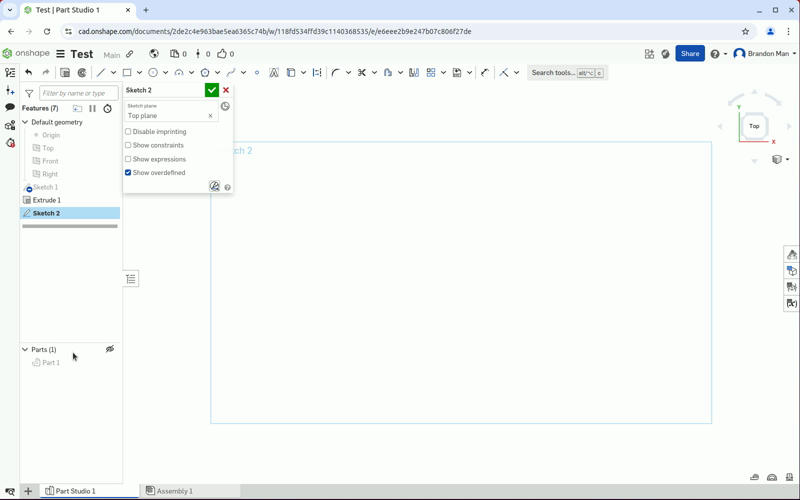
key(l)
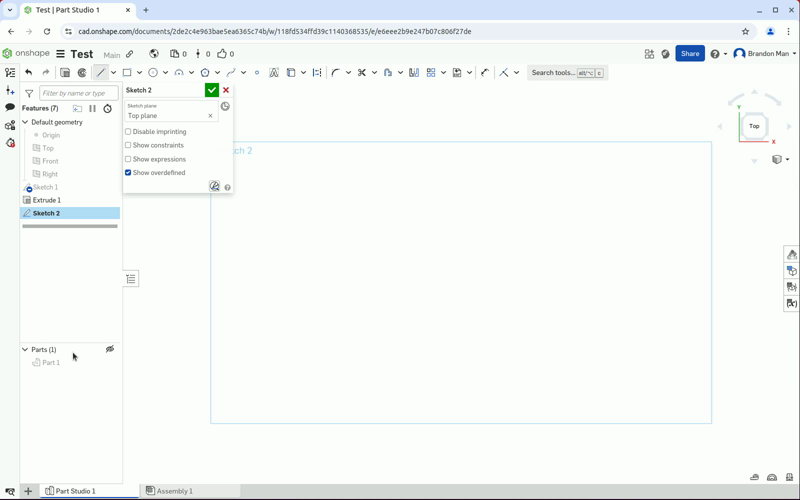
key_down(shift)
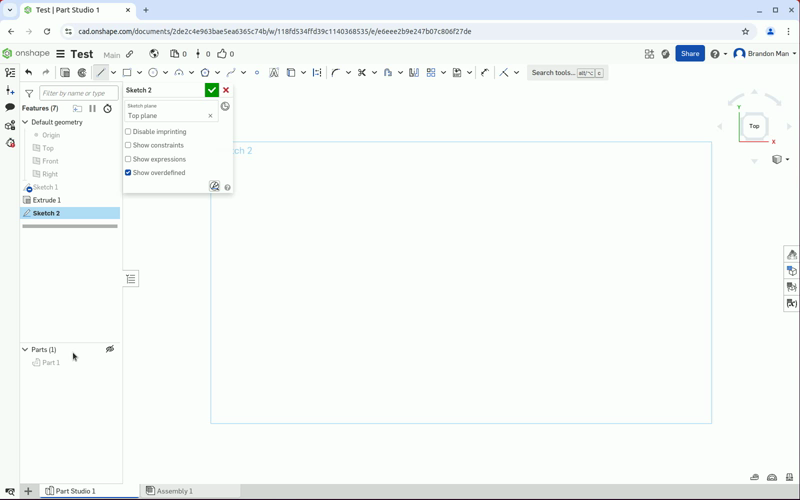
mouse_move(516, 316)
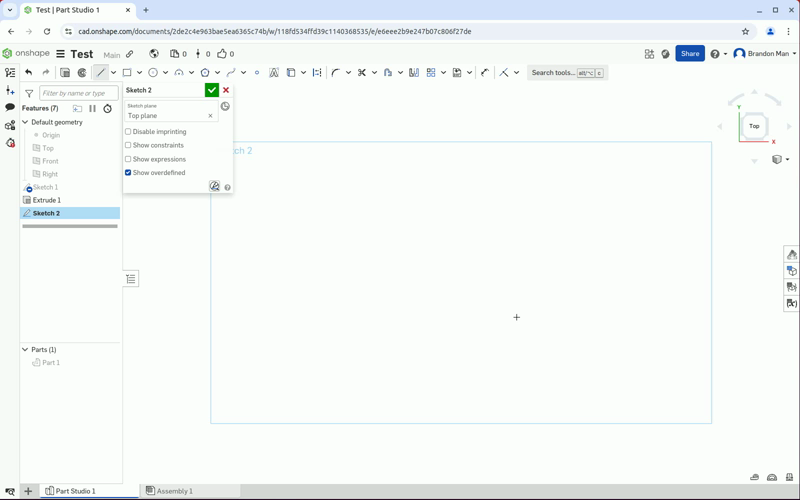
click(516, 316)
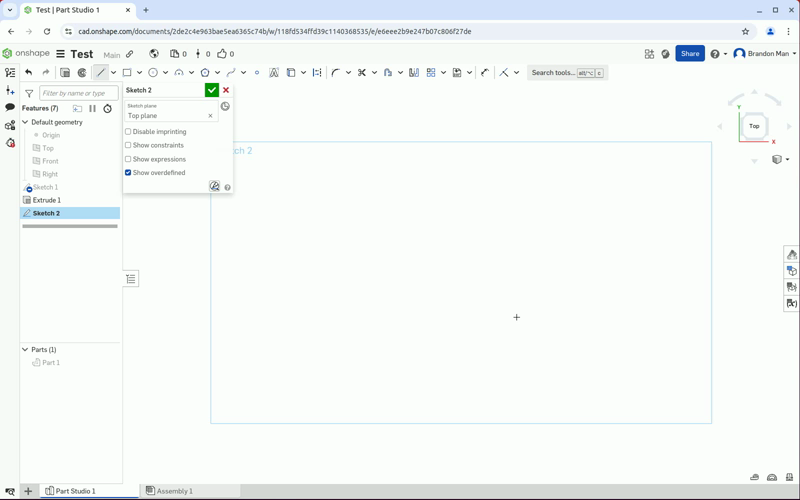
key_up(shift)
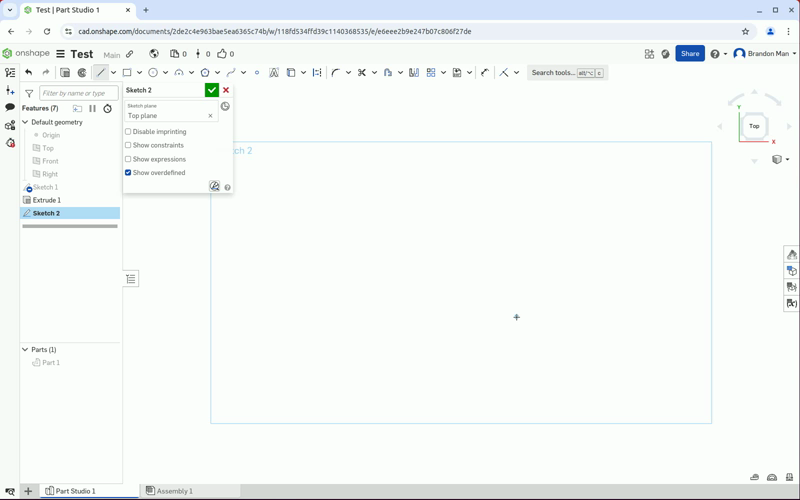
key_down(shift)
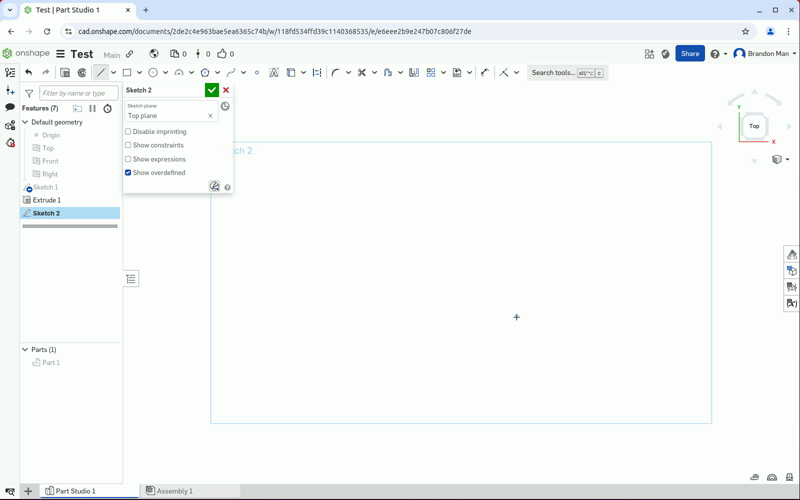
mouse_move(546, 316)
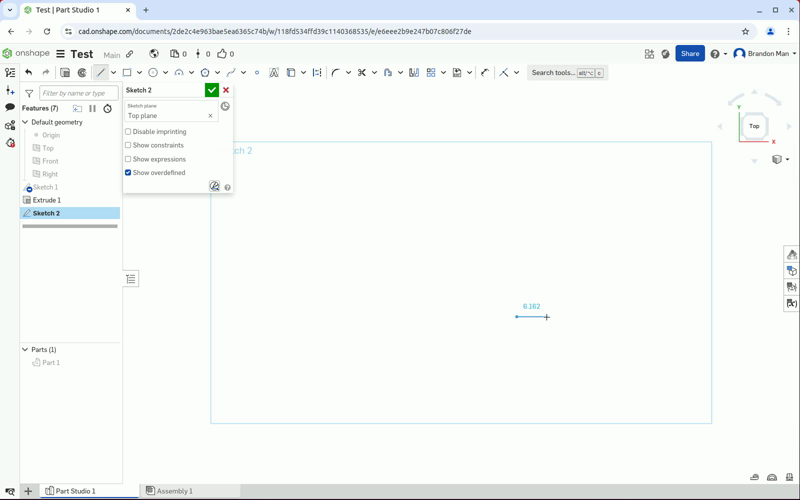
mouse_move(543, 316)
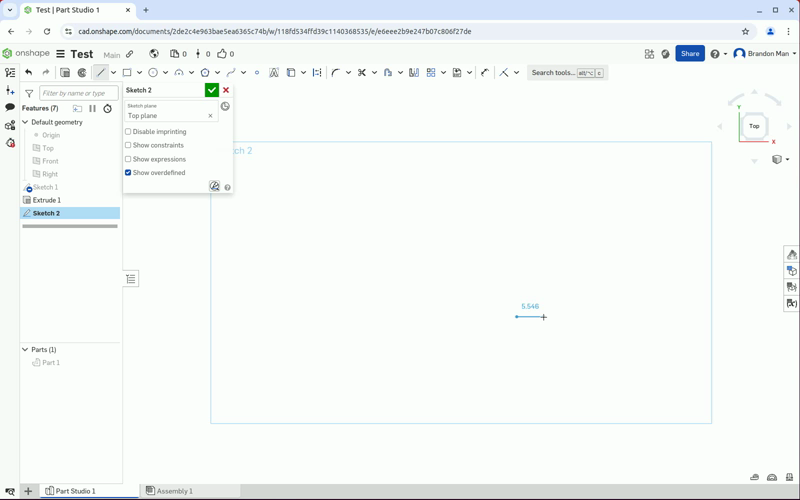
click(543, 316)
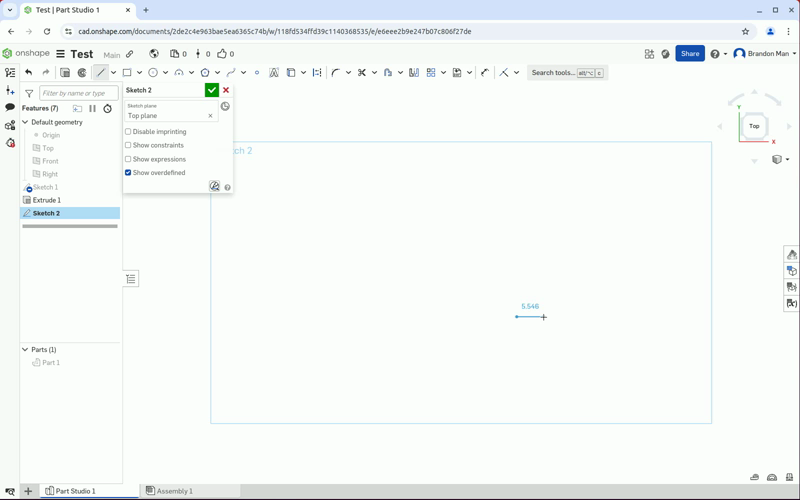
key_up(shift)
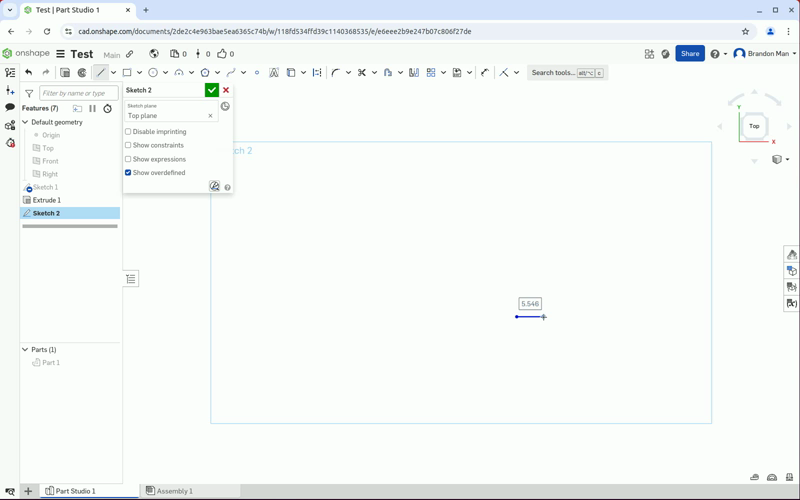
key(esc)
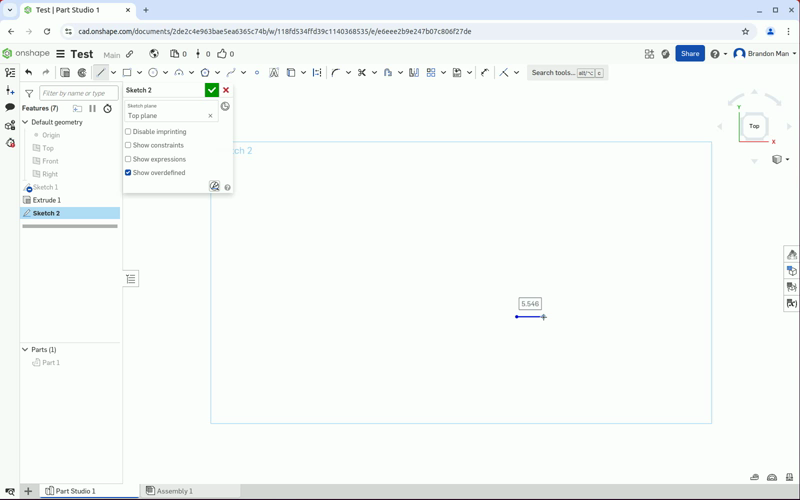
key(a)
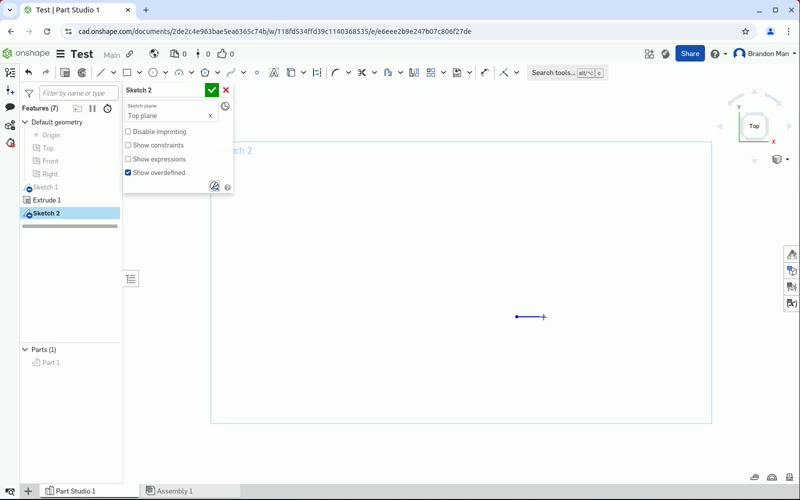
mouse_move(543, 316)
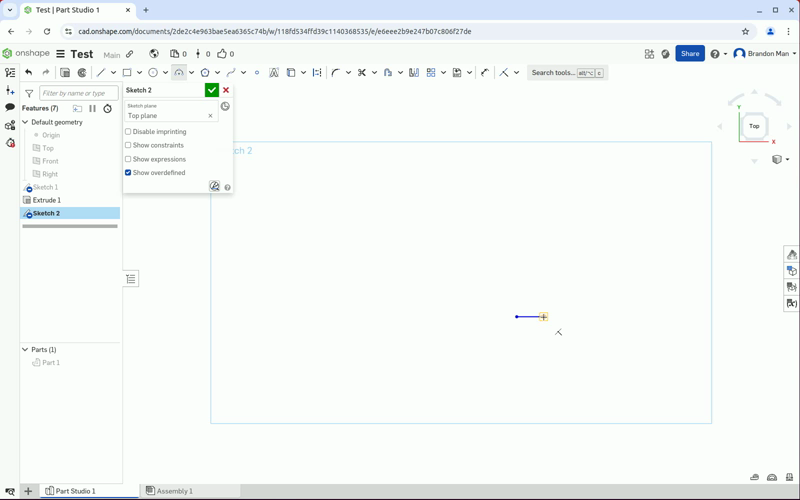
click(543, 316)
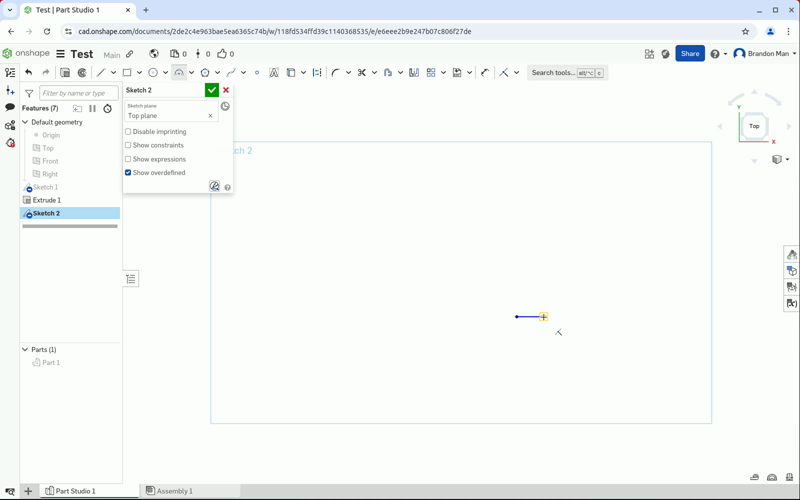
key_down(shift)
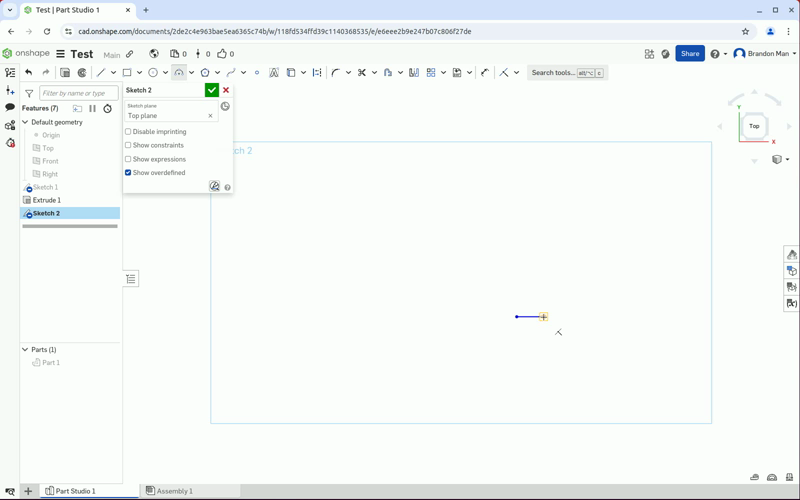
mouse_move(557, 309)
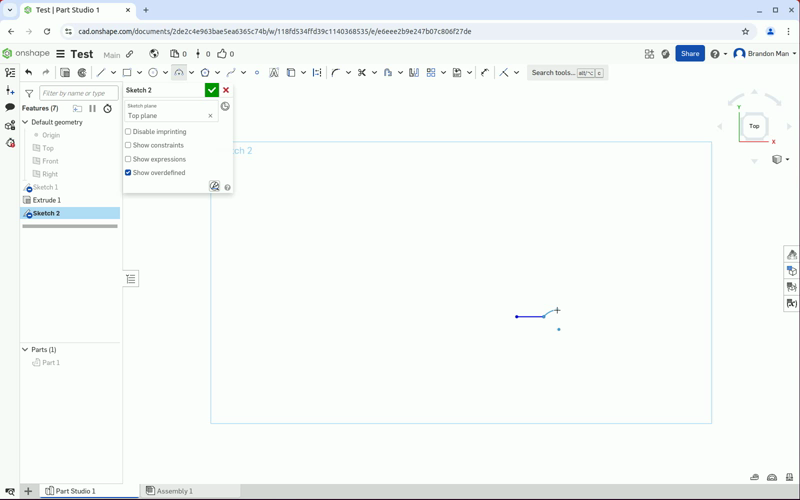
click(557, 309)
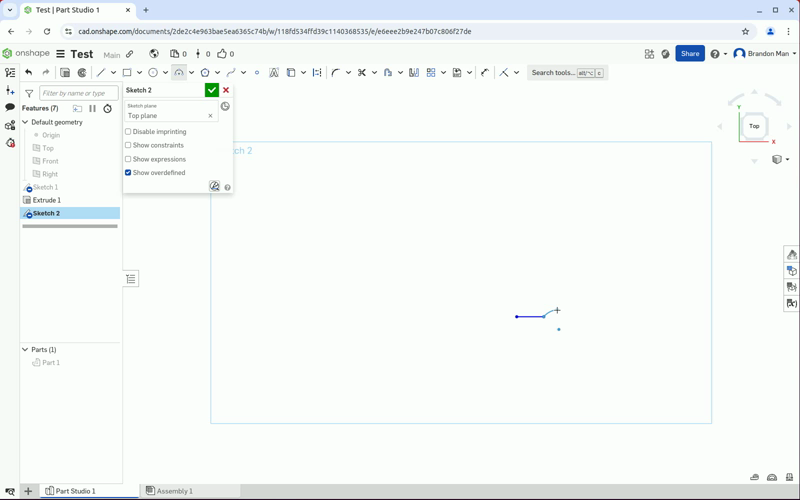
mouse_move(551, 315)
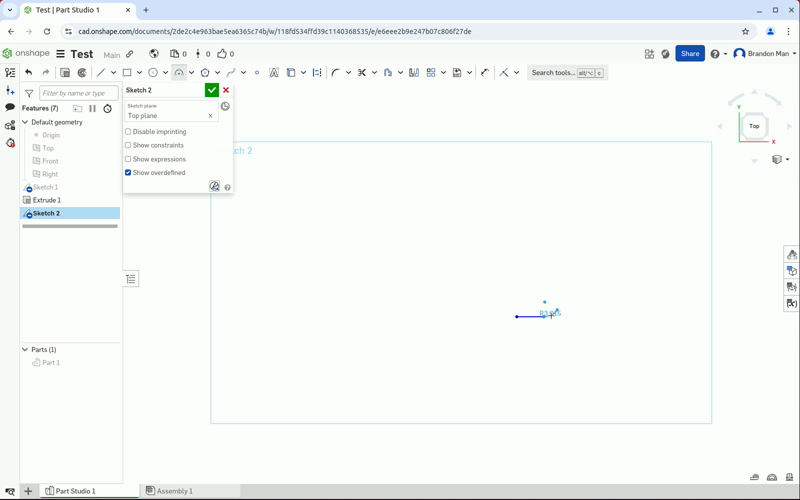
click(551, 315)
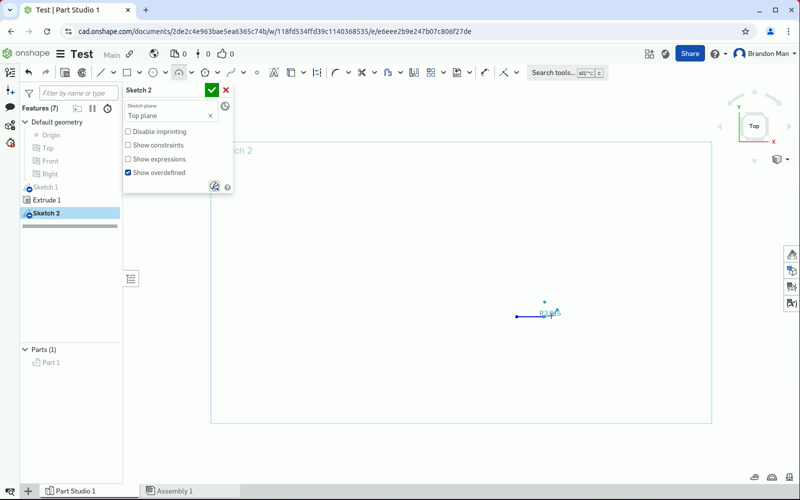
key_up(shift)
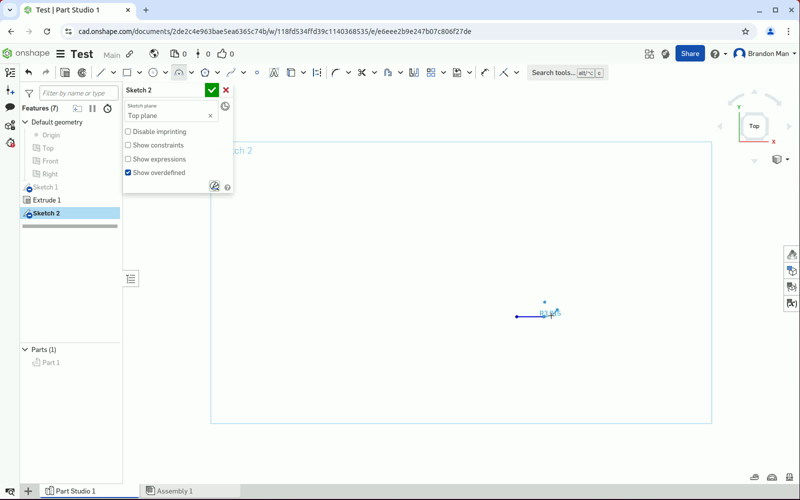
key(esc)
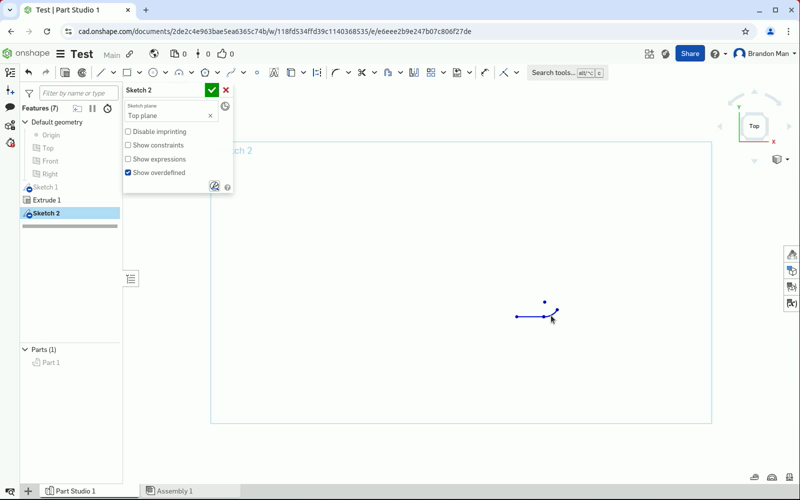
key(l)
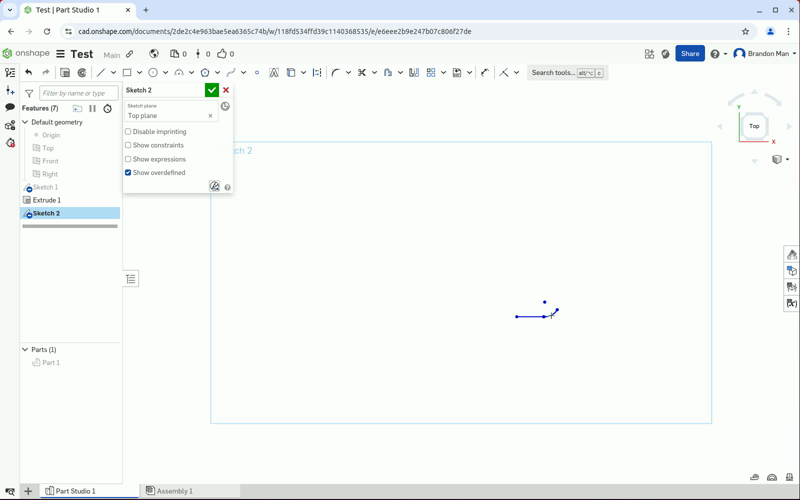
mouse_move(557, 309)
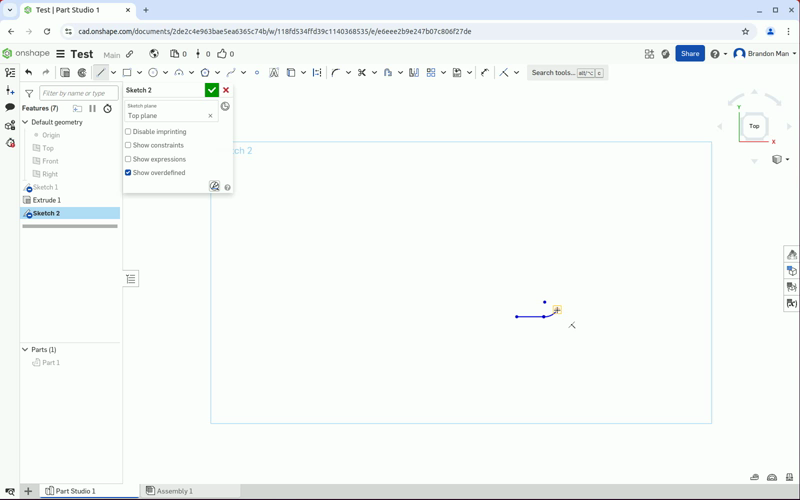
click(557, 309)
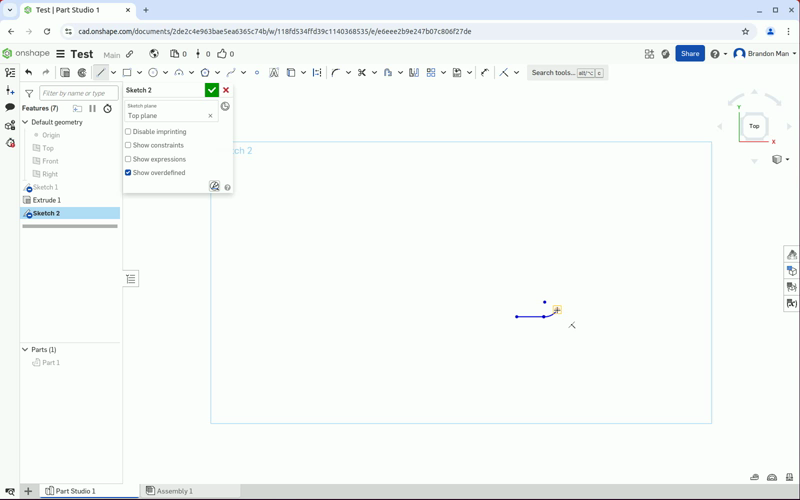
key_down(shift)
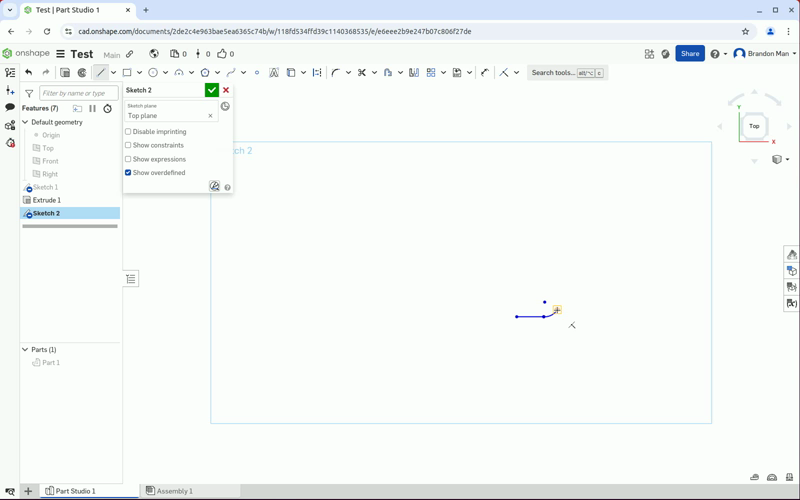
mouse_move(587, 309)
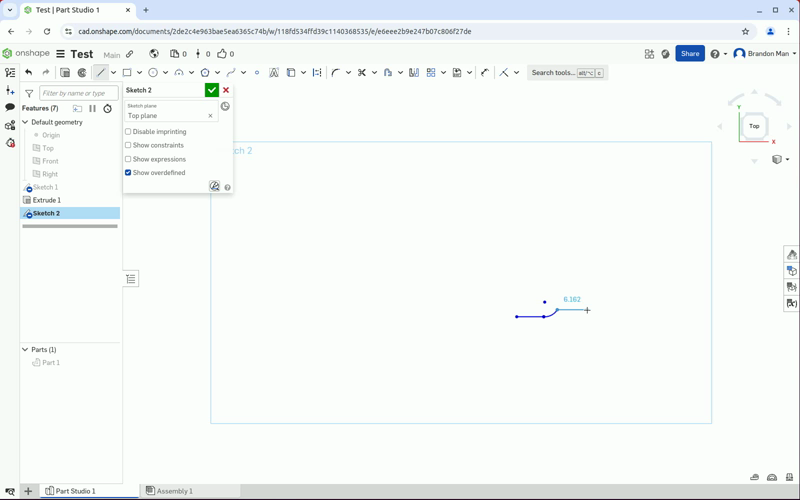
mouse_move(573, 282)
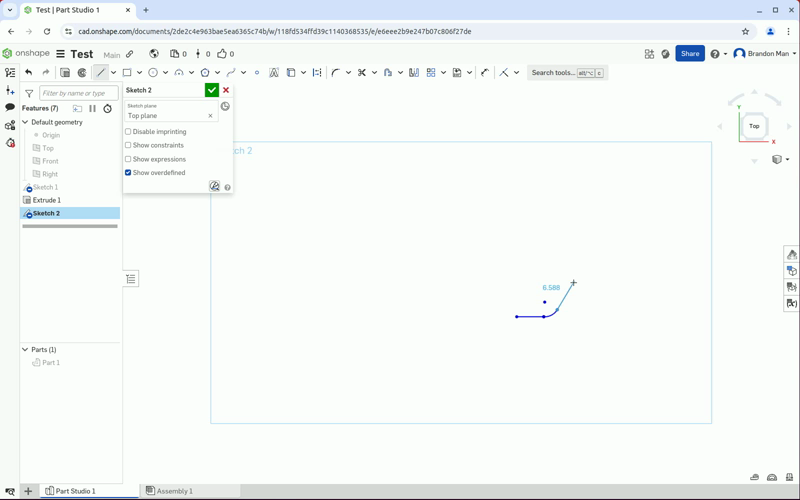
click(573, 282)
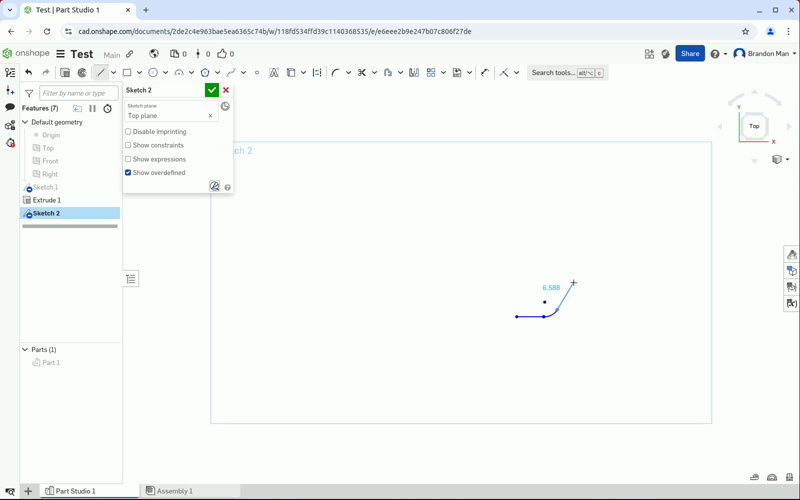
key_up(shift)
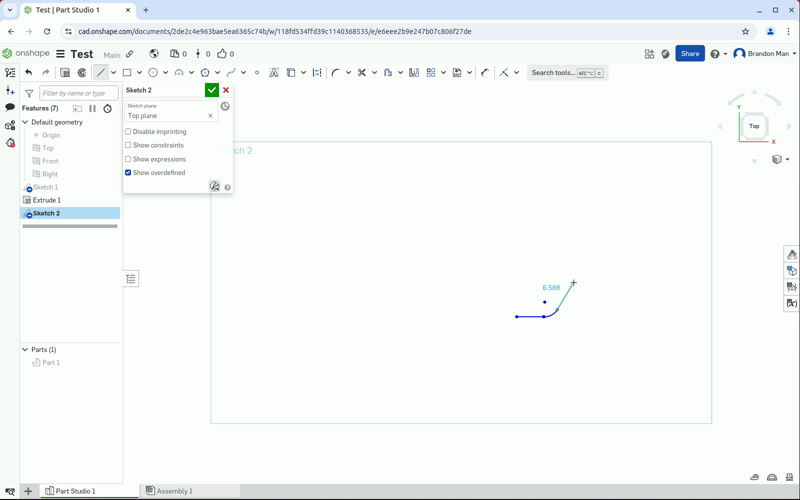
key_down(shift)
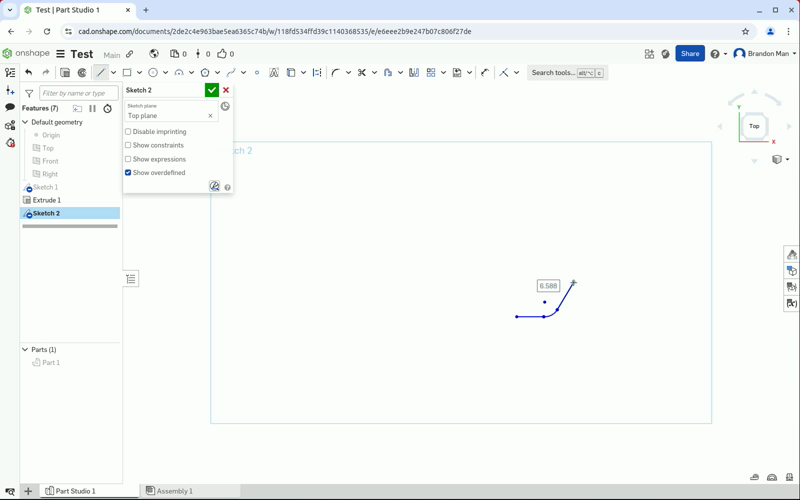
mouse_move(589, 282)
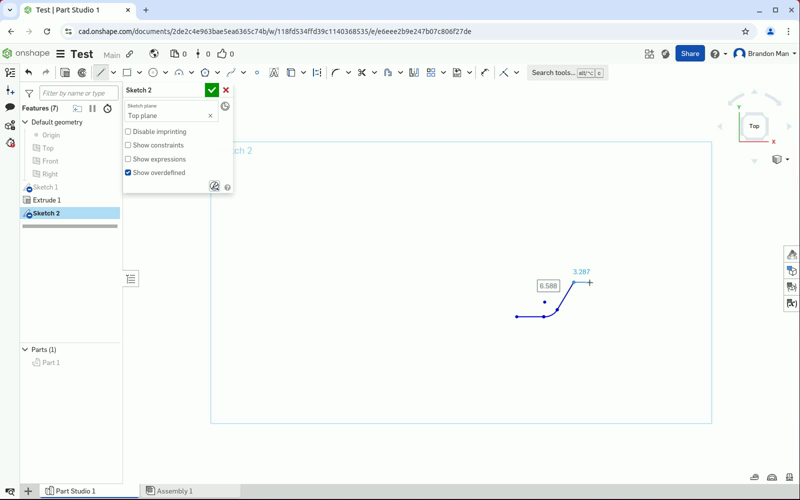
mouse_move(555, 282)
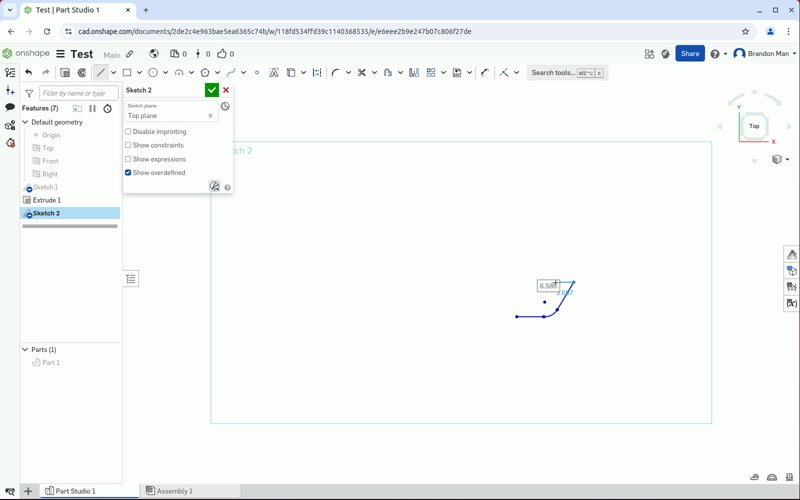
click(555, 282)
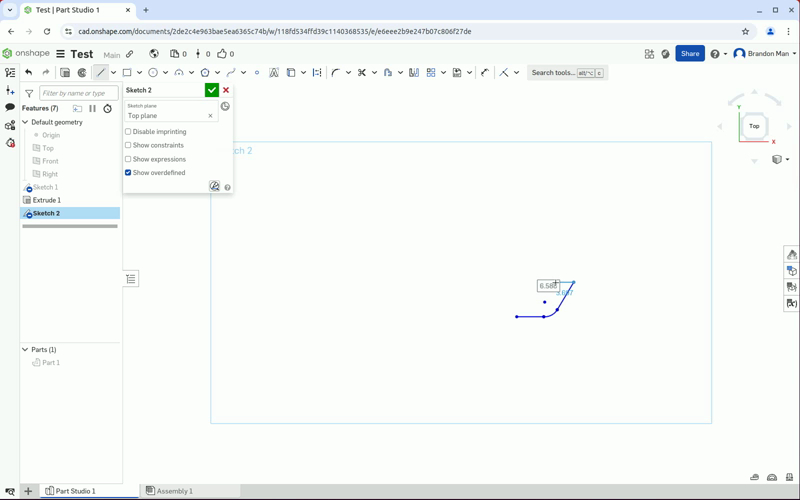
key_up(shift)
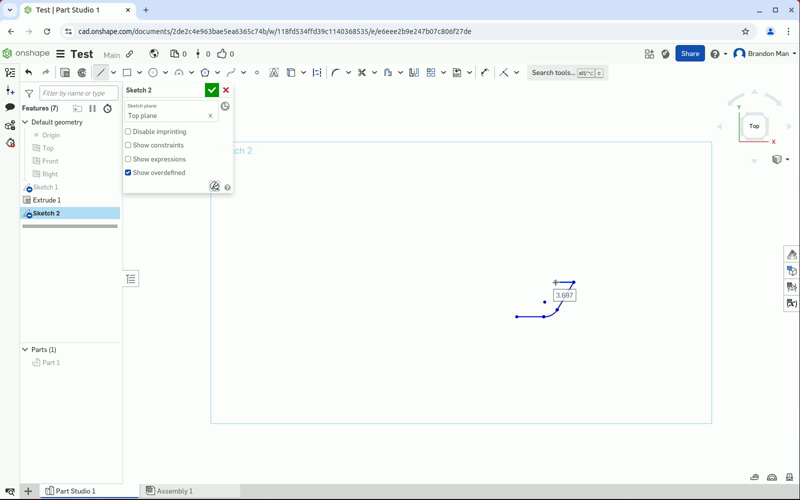
key_down(shift)
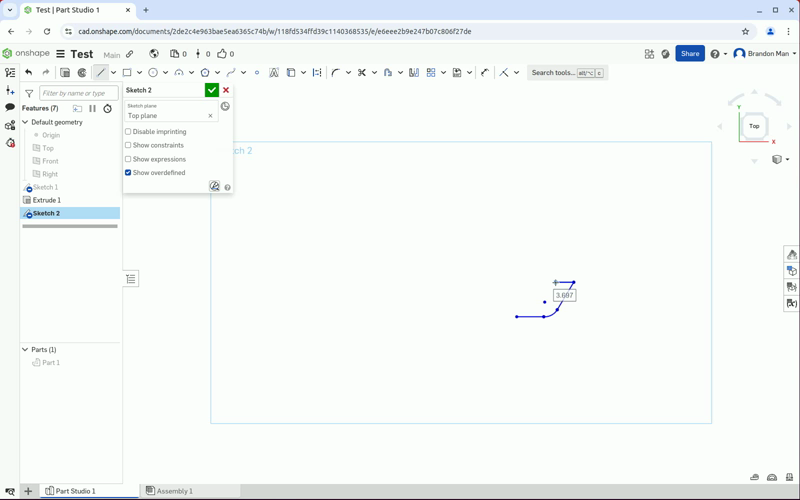
mouse_move(585, 282)
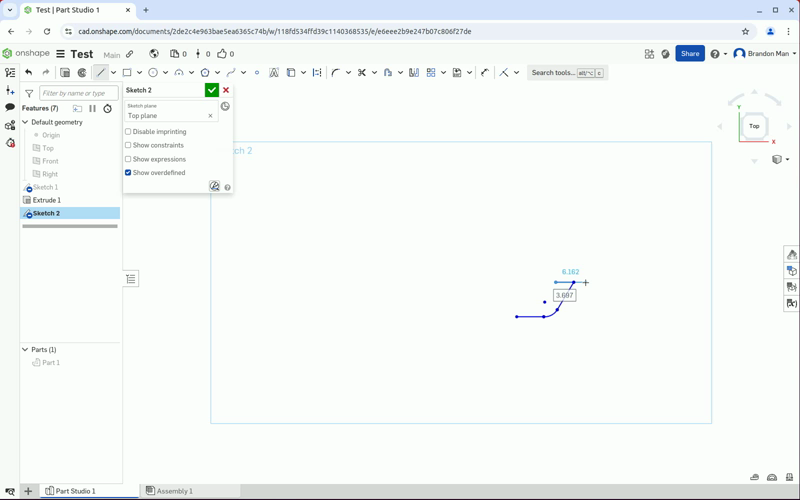
mouse_move(543, 302)
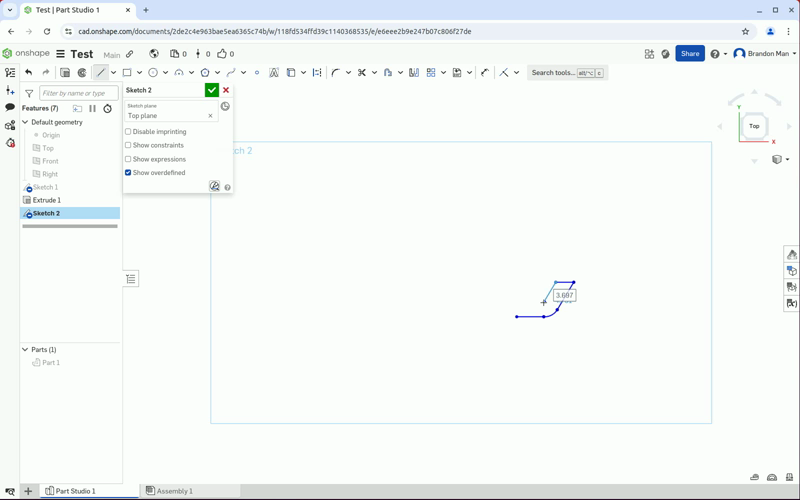
click(543, 302)
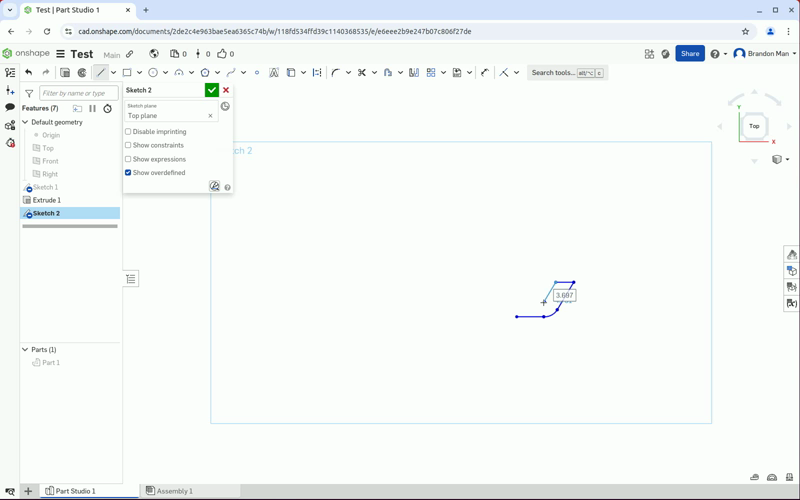
key_up(shift)
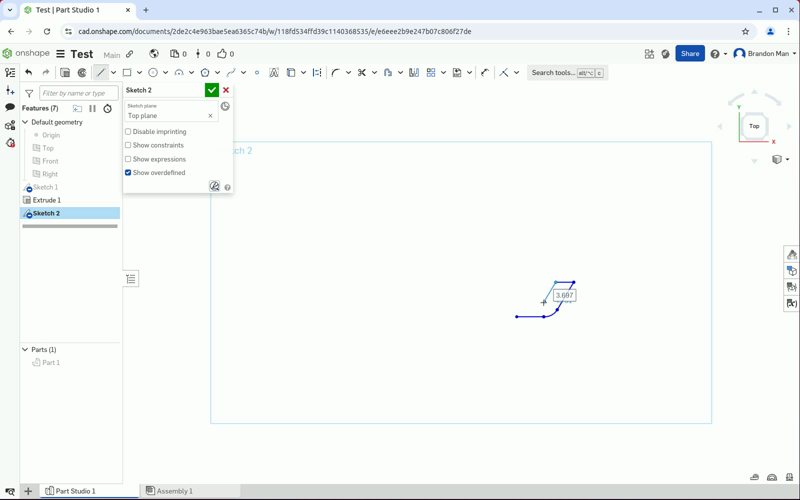
key_down(shift)
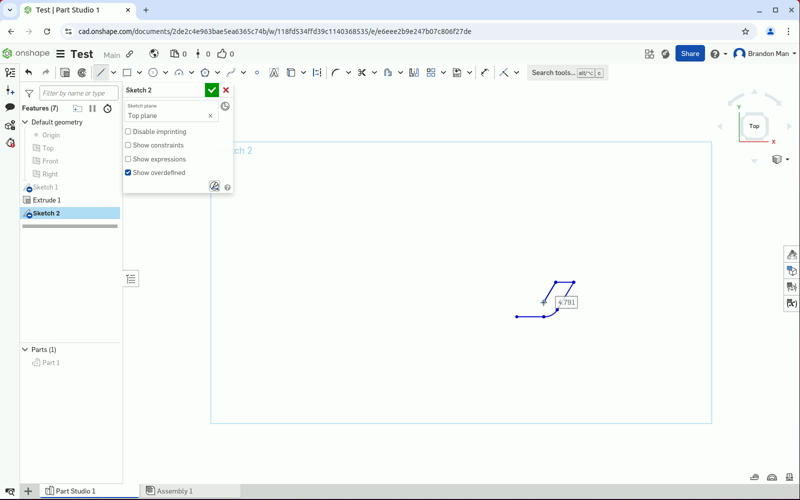
mouse_move(573, 302)
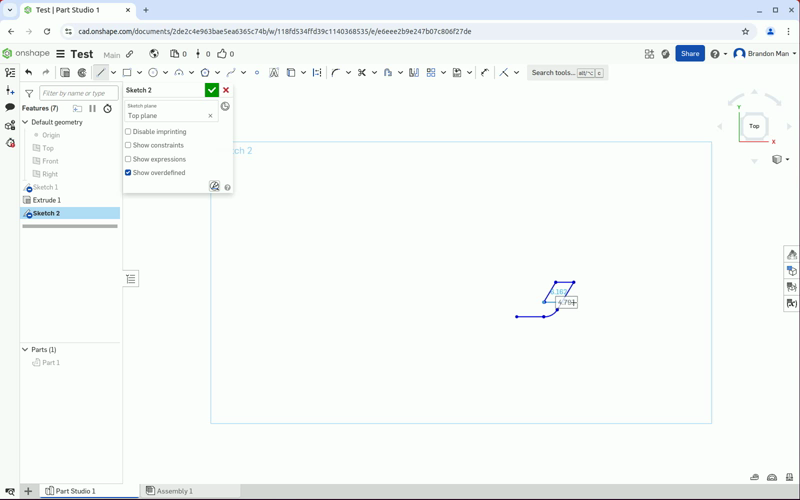
mouse_move(516, 302)
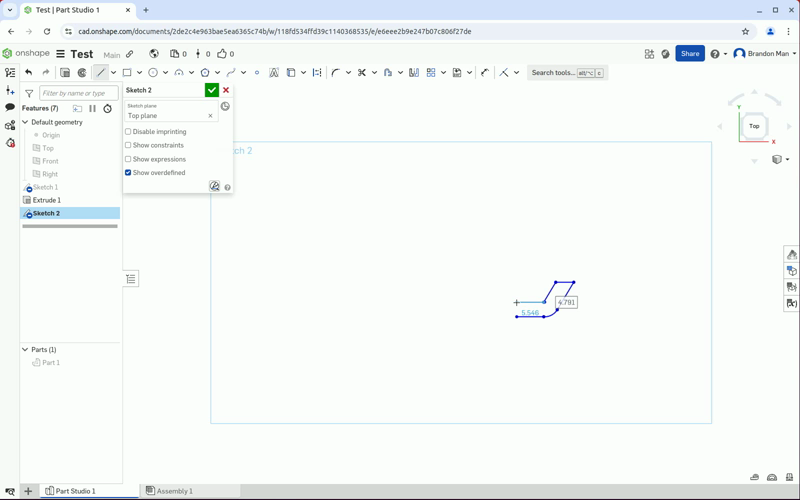
click(516, 302)
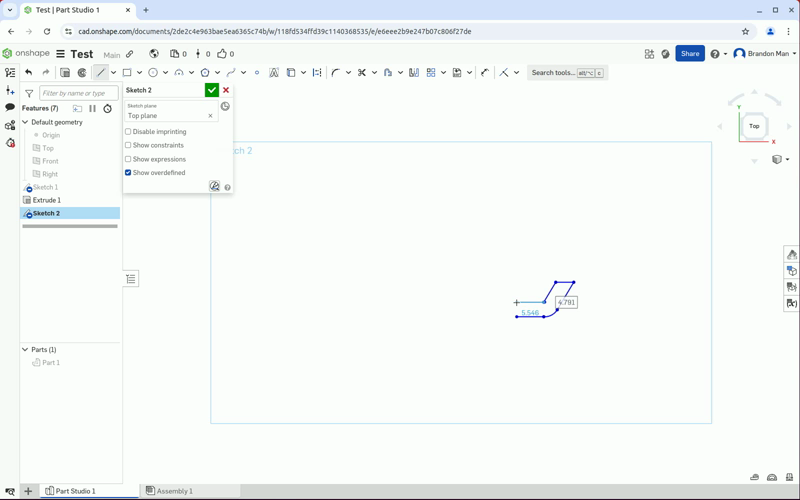
key_up(shift)
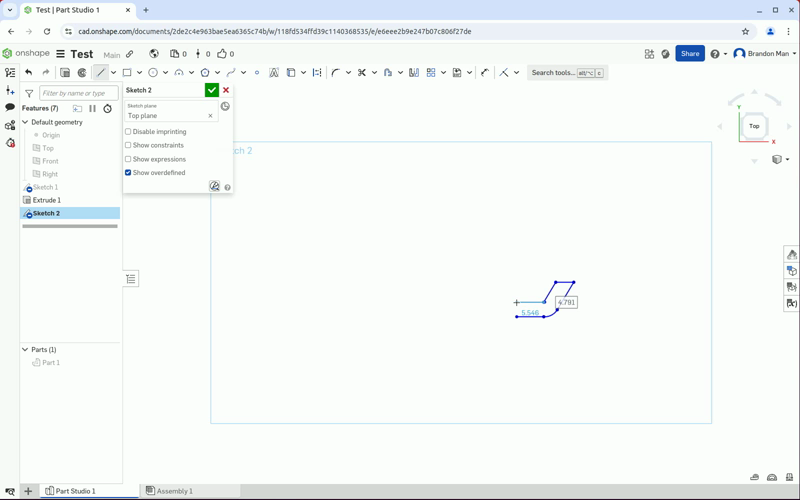
mouse_move(546, 302)
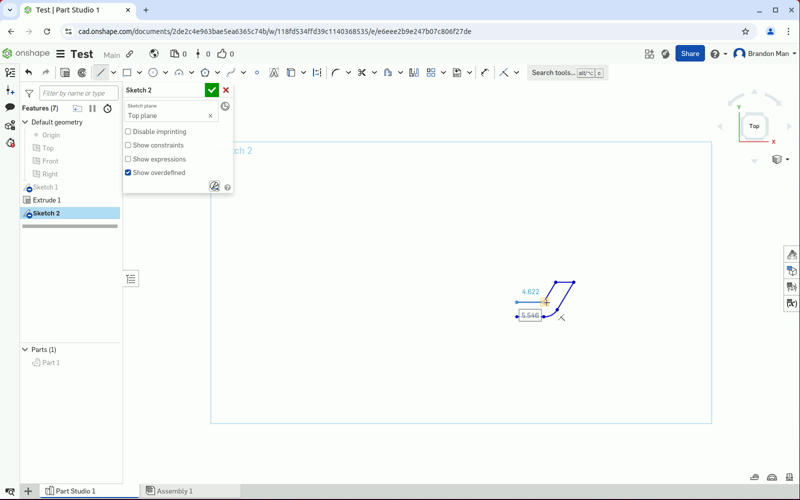
key_down(shift)
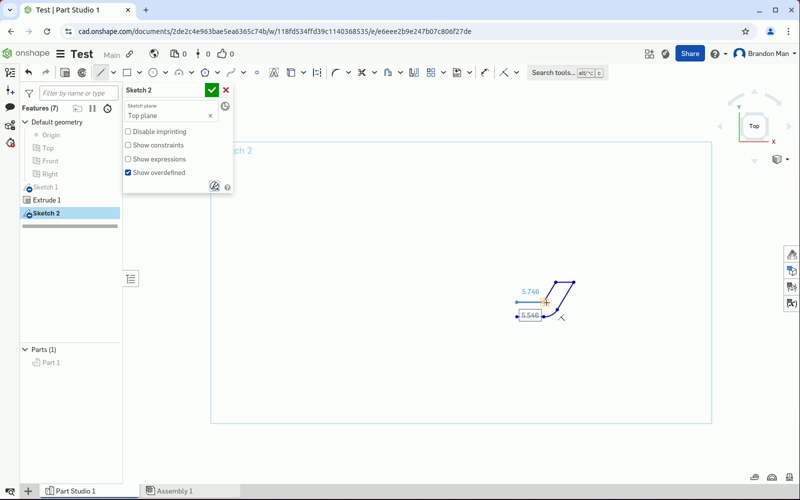
mouse_move(516, 316)
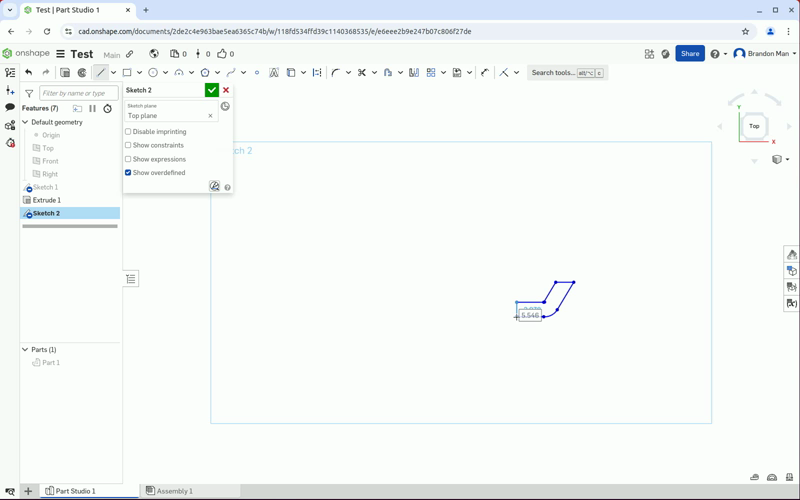
key_up(shift)
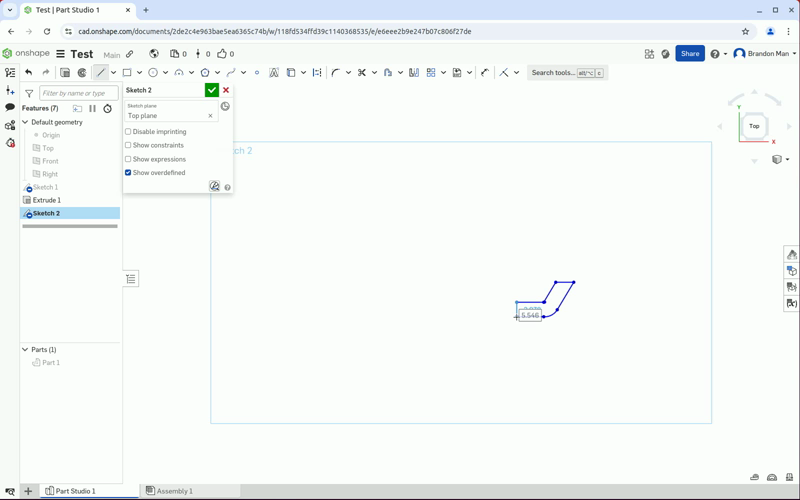
click(516, 316)
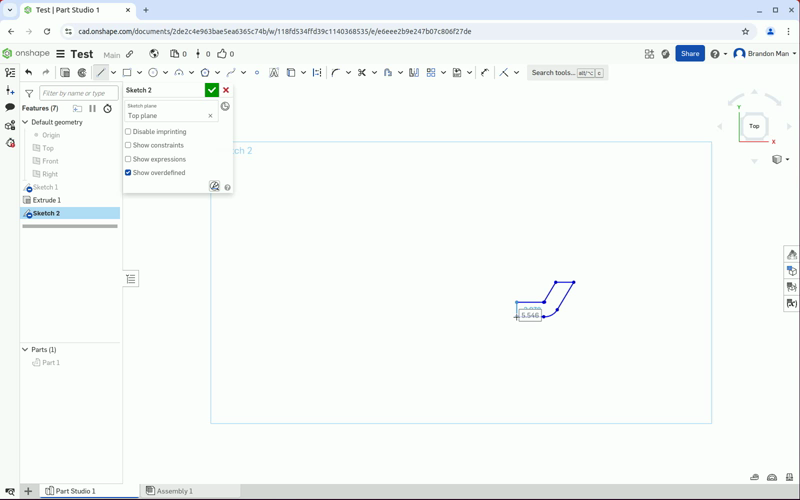
key(esc)
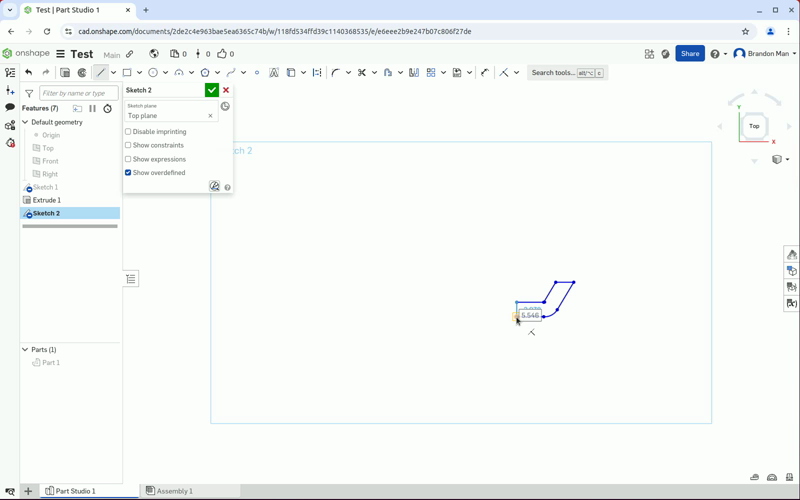
mouse_move(517, 305)
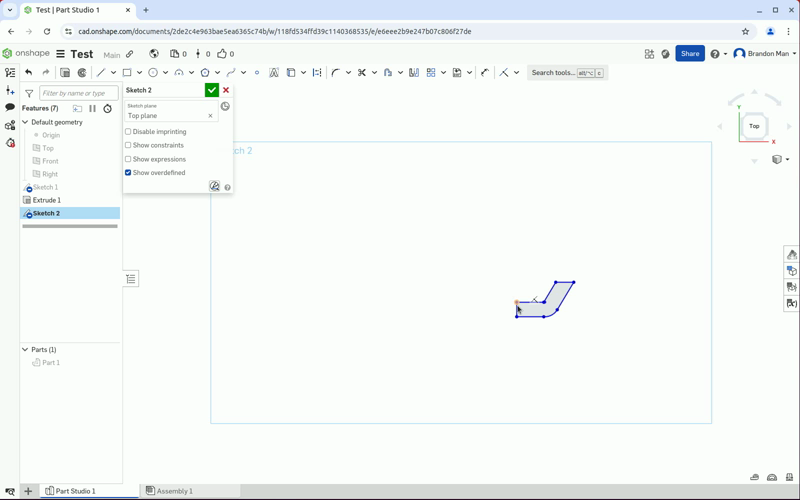
scroll(6)
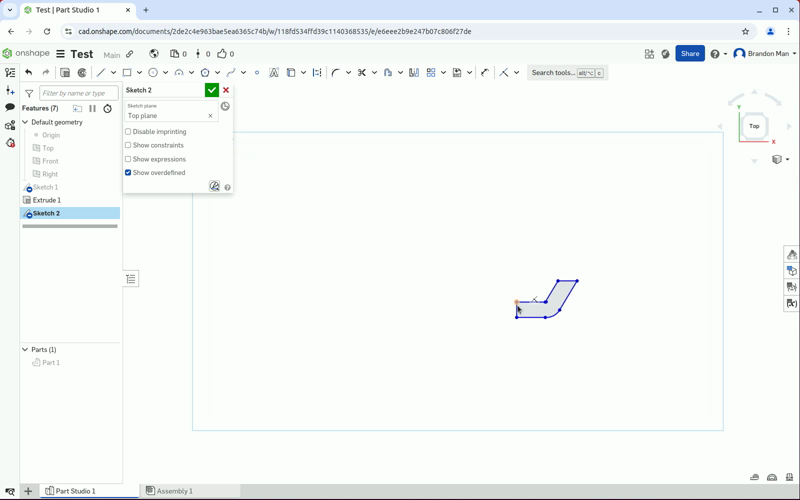
scroll(6)
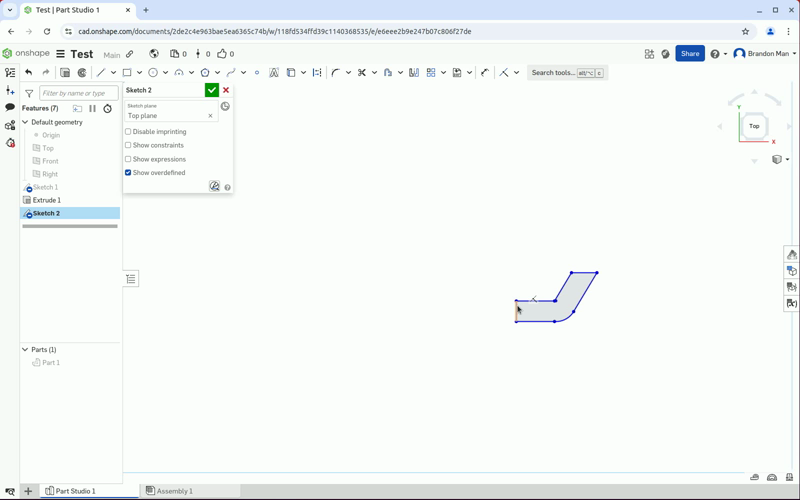
scroll(6)
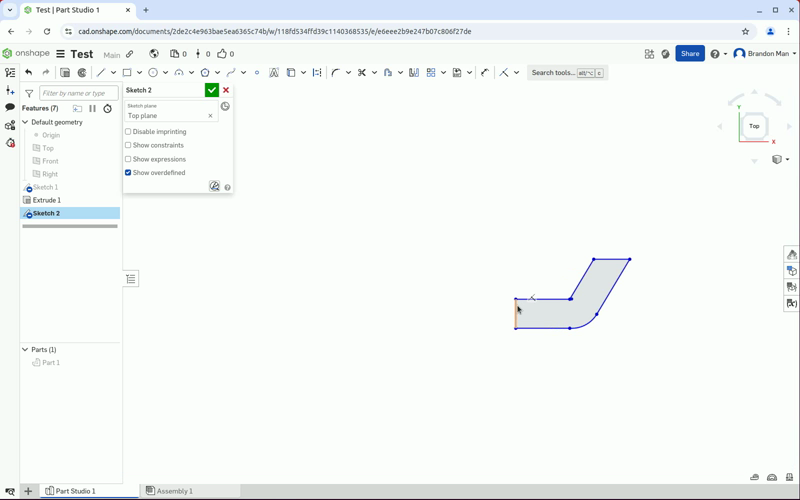
scroll(6)
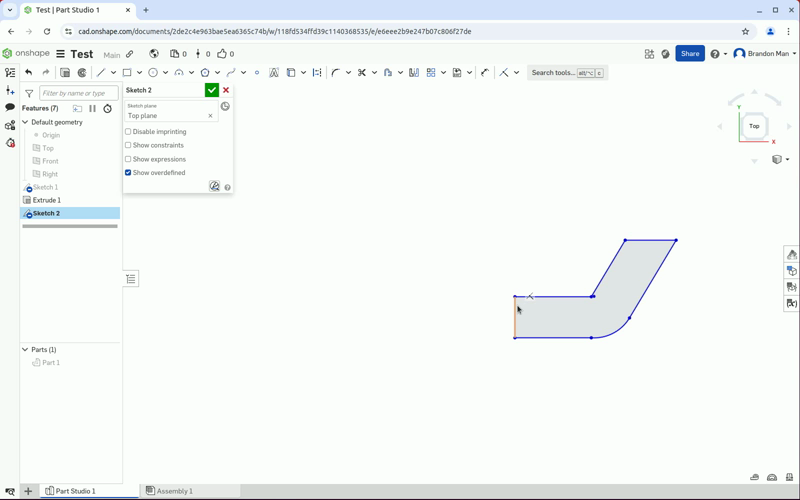
scroll(6)
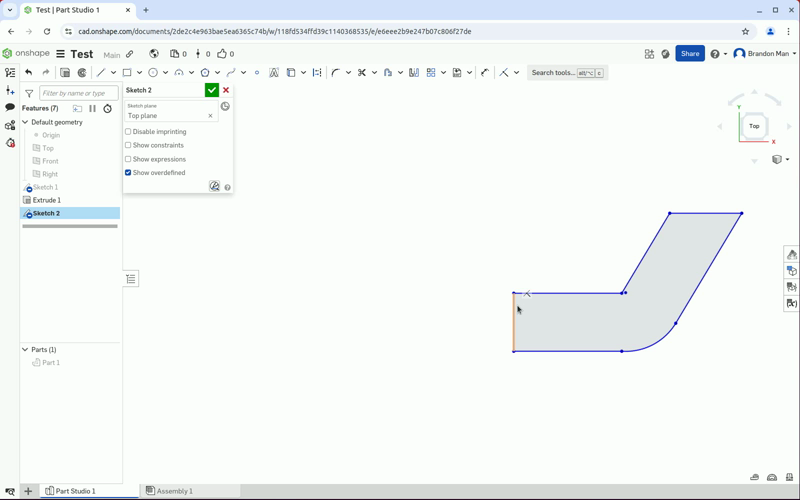
scroll(6)
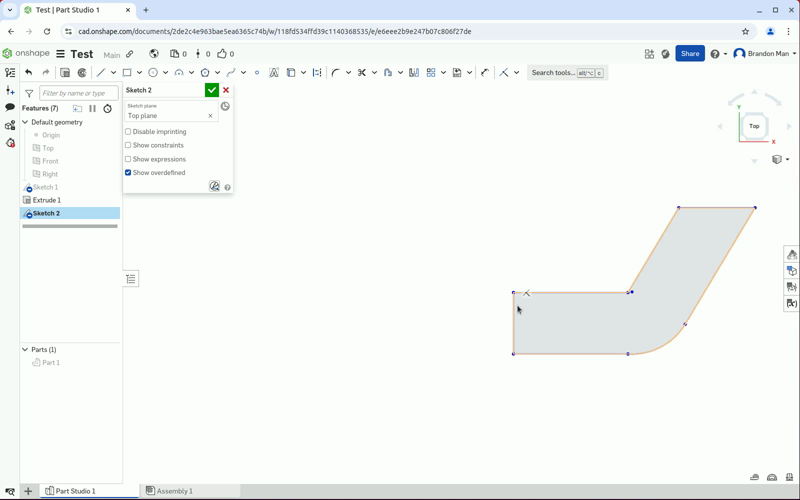
scroll(6)
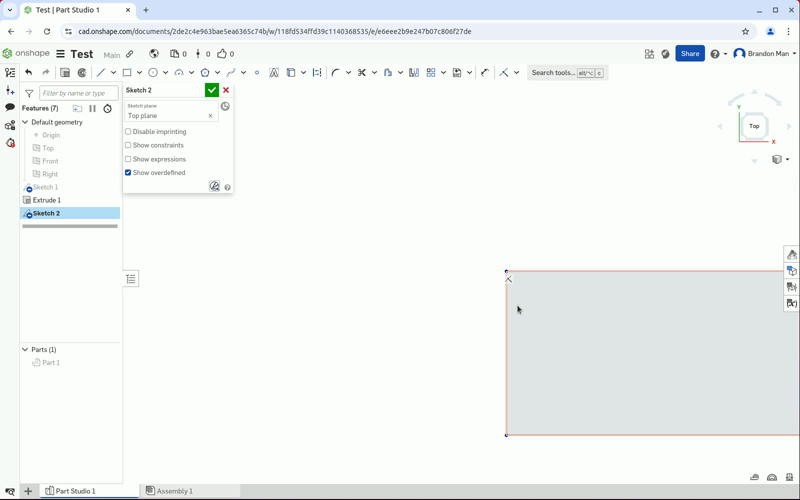
click(517, 305)
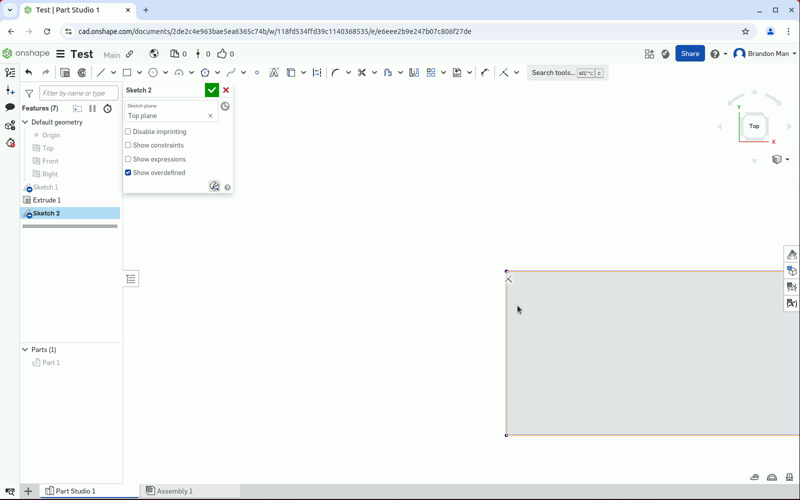
scroll(-6)
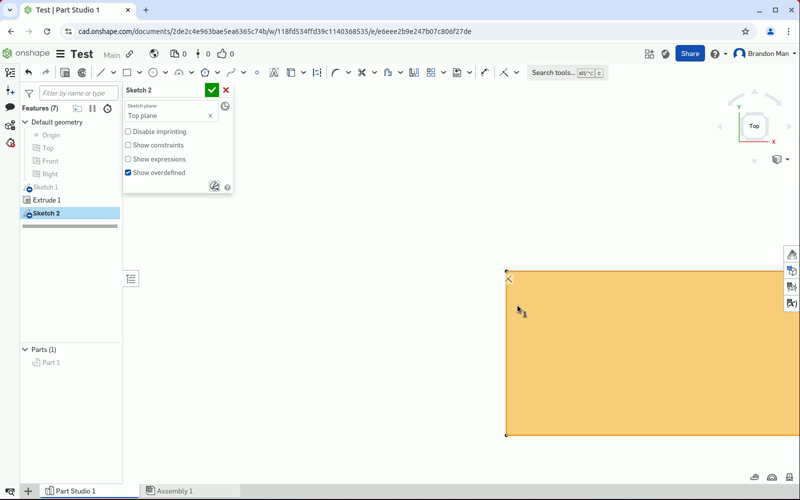
scroll(-6)
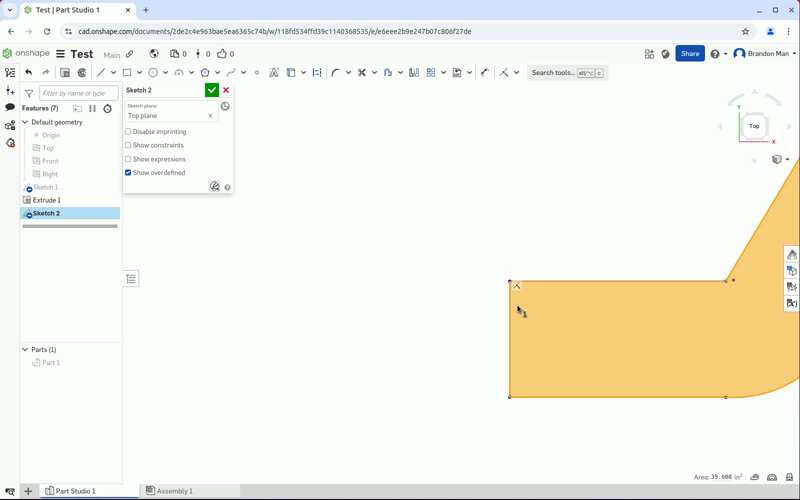
scroll(-6)
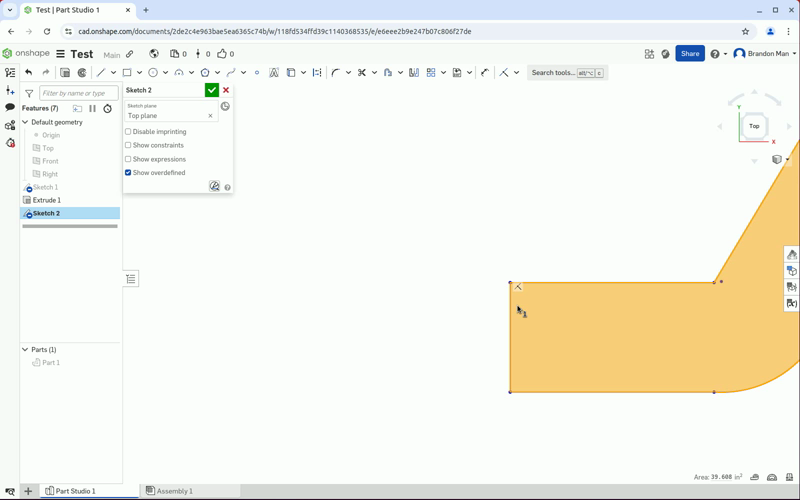
scroll(-6)
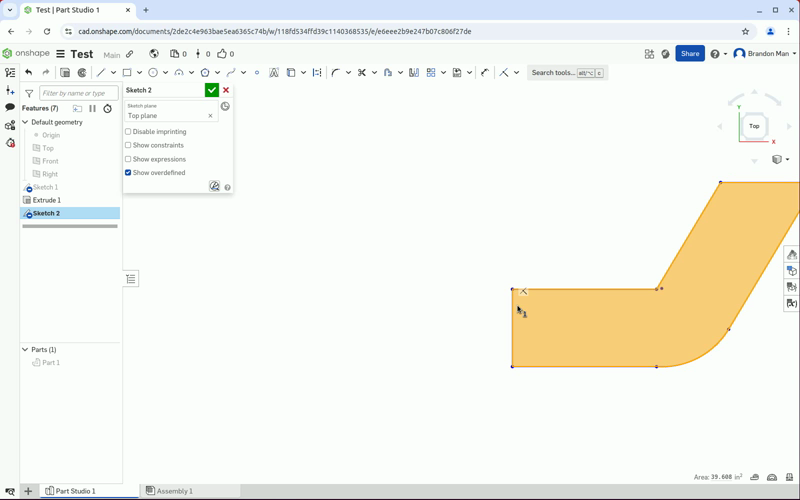
scroll(-6)
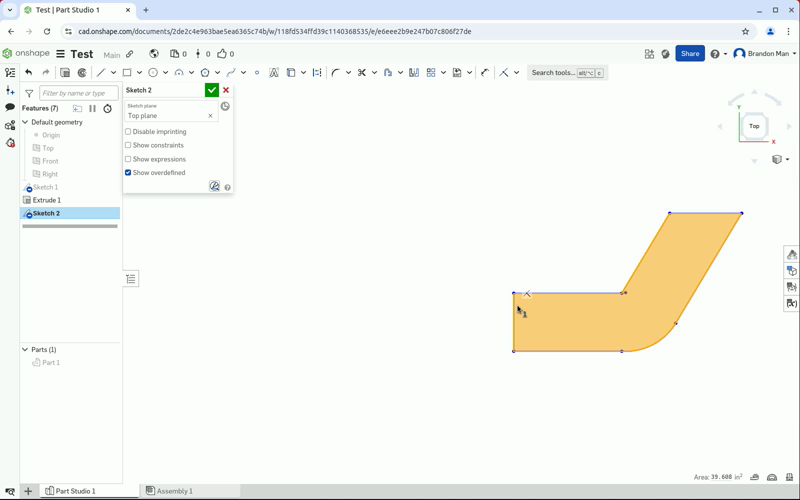
scroll(-6)
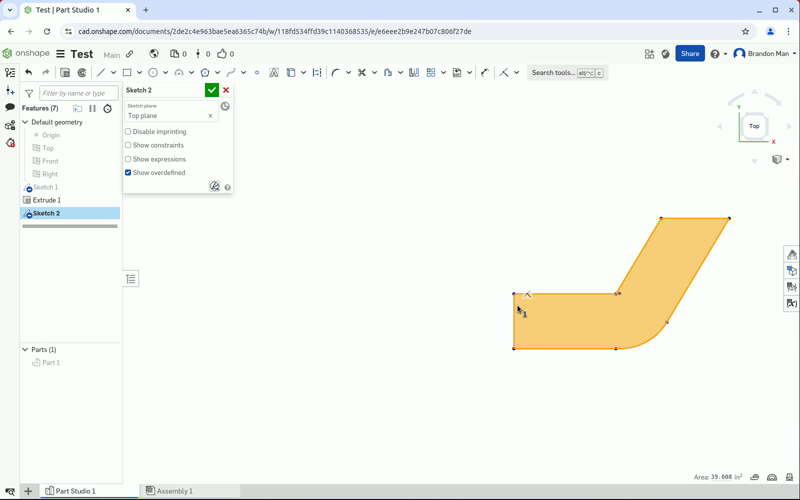
scroll(-6)
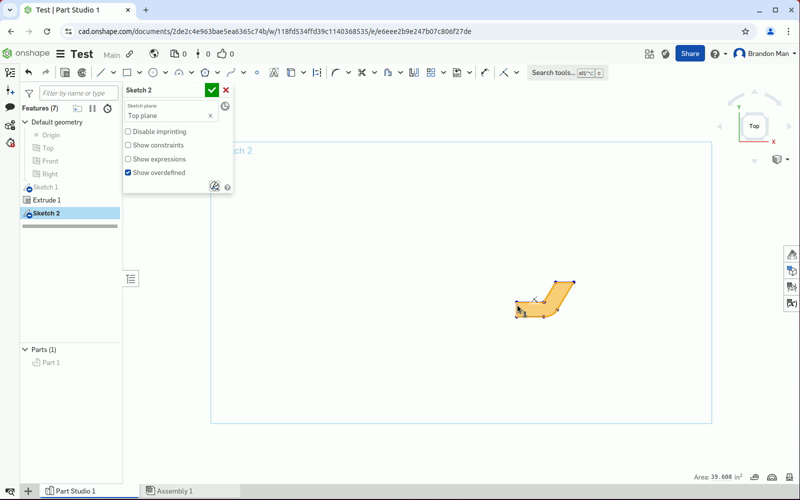
mouse_move(73, 352)
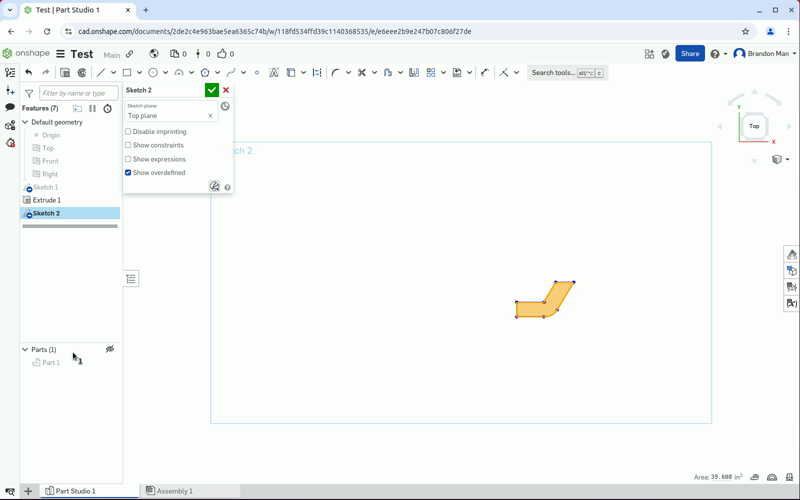
key(shift+y)
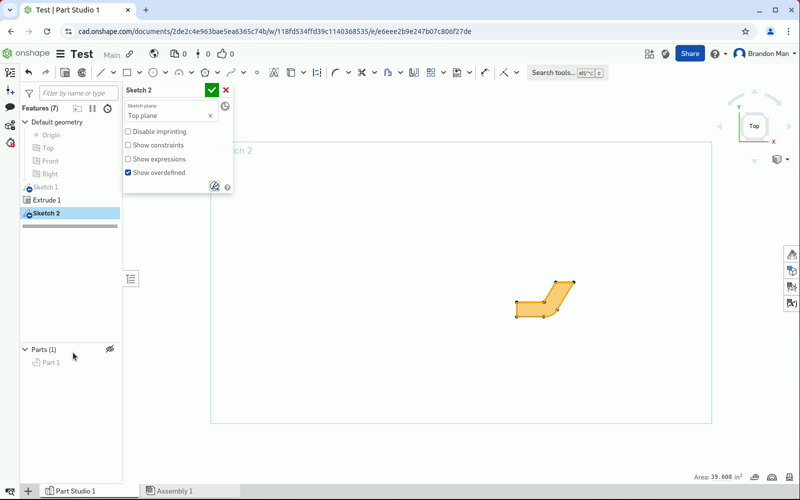
key(shift+e)
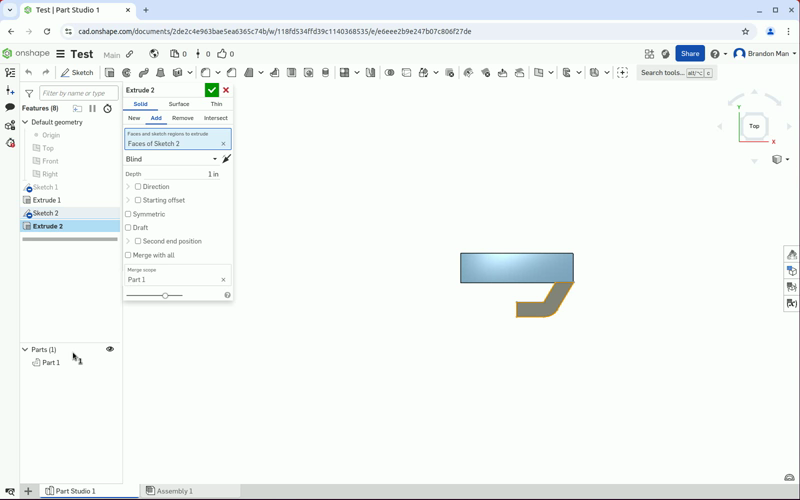
mouse_move(143, 106)
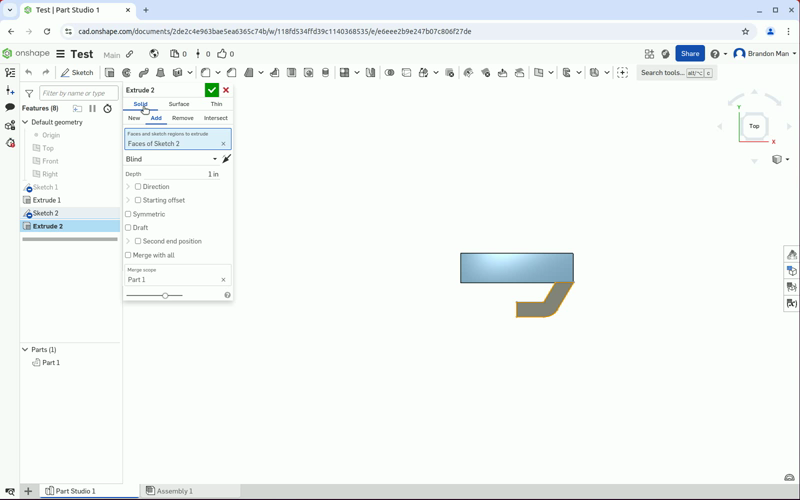
click(143, 106)
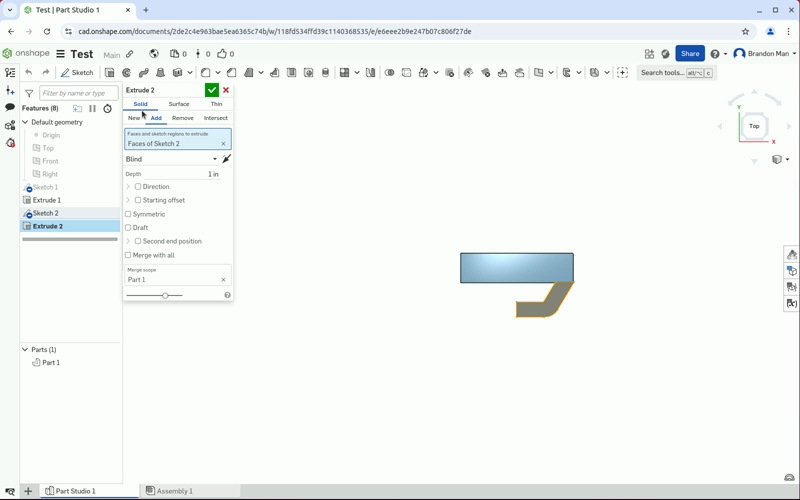
mouse_move(137, 120)
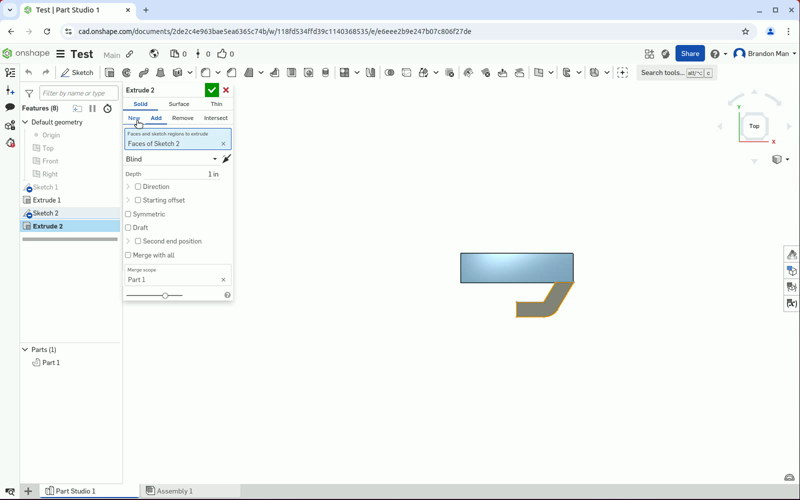
click(137, 120)
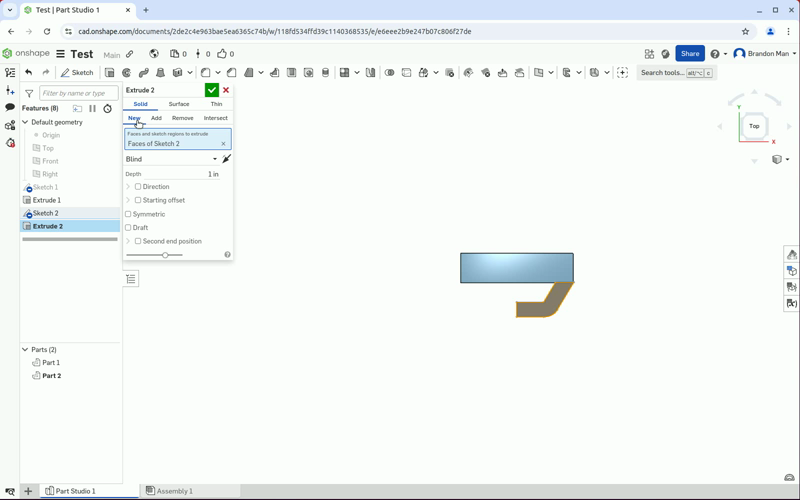
key(tab, 4)
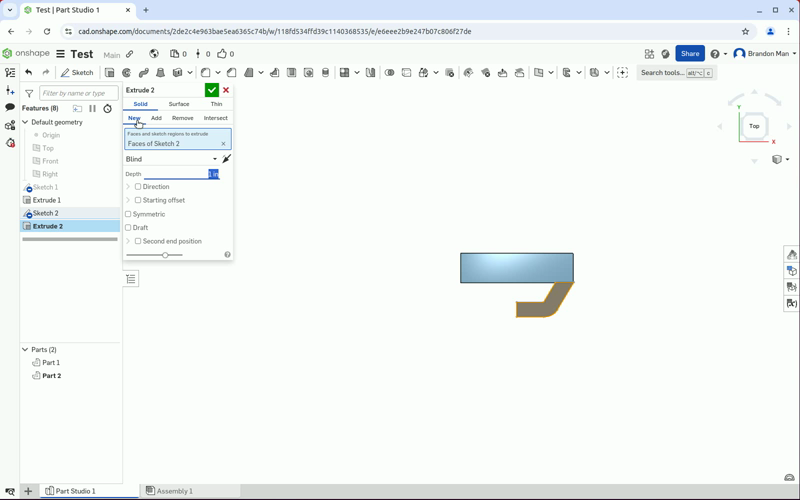
text(3.129)
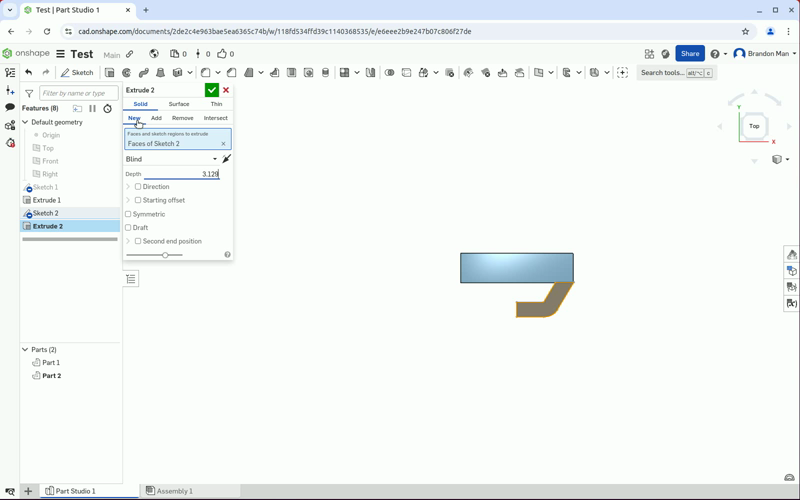
key(enter)
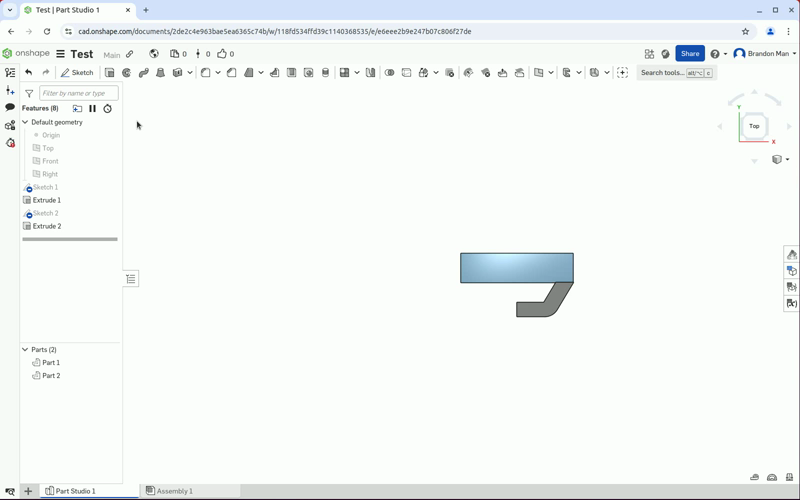
key(shift+h)
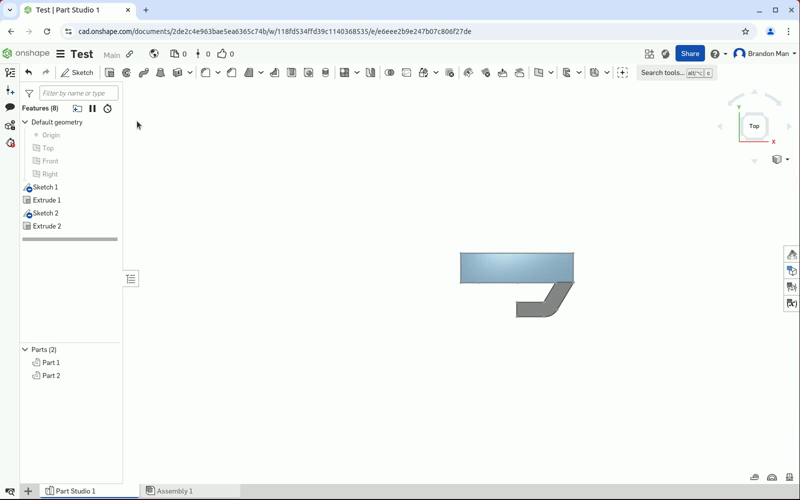
key(shift+h)
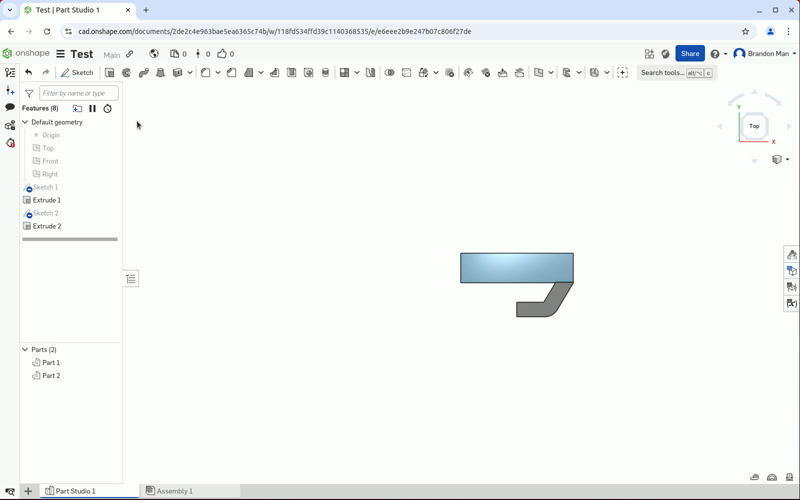
mouse_move(73, 189)
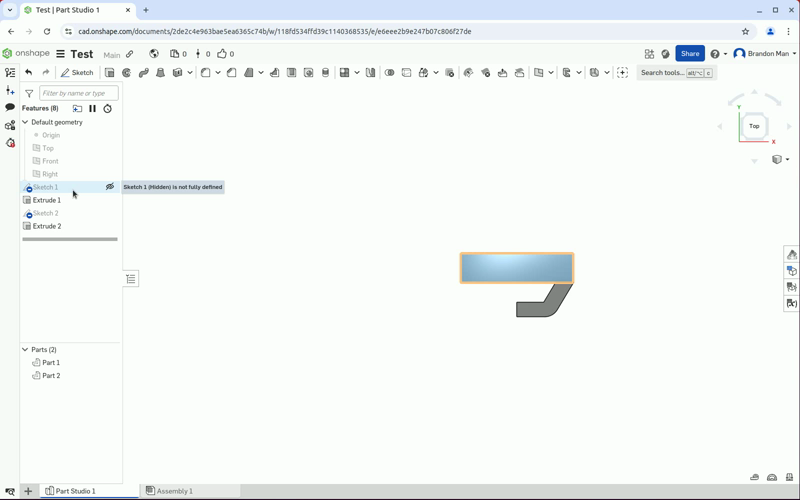
click(73, 189)
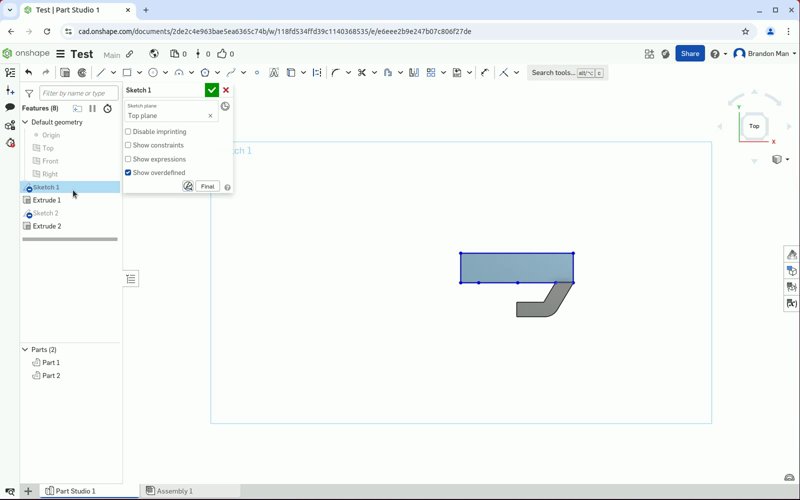
mouse_move(229, 92)
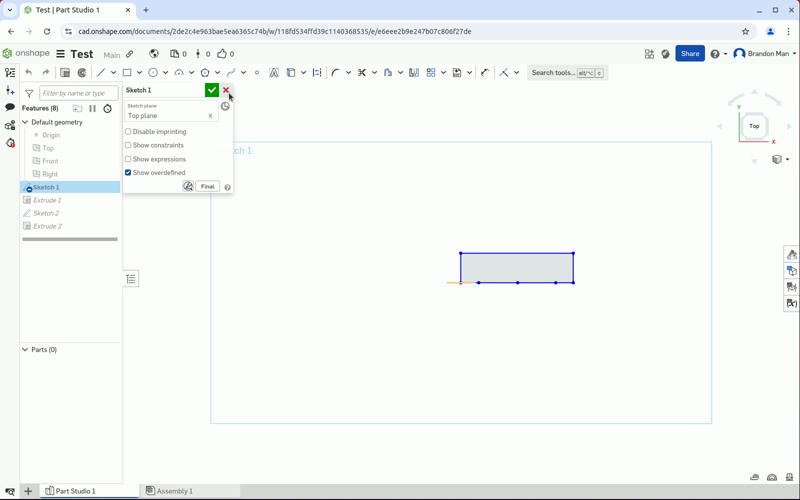
click(229, 92)
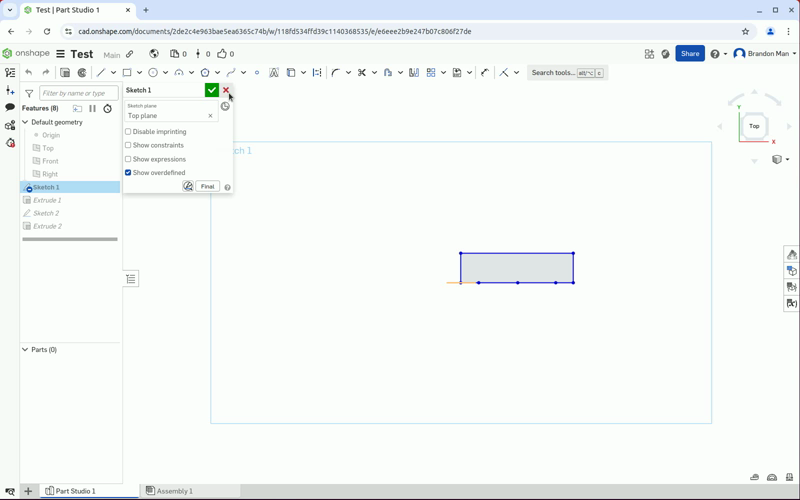
key(shift+s)
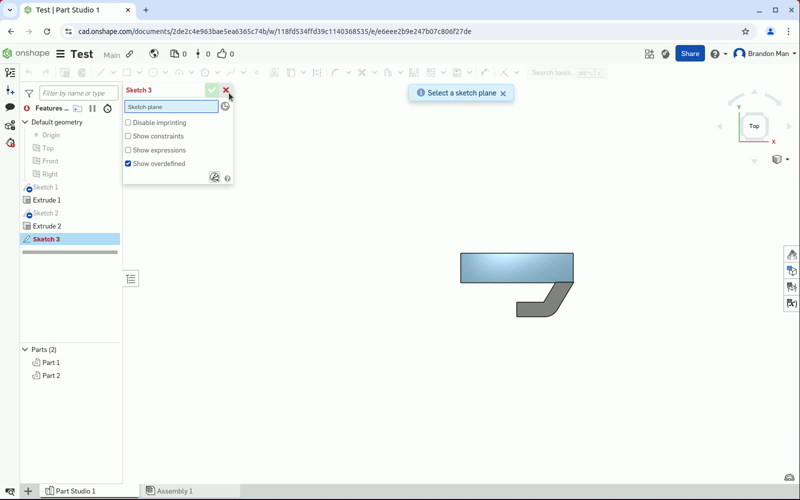
mouse_move(73, 150)
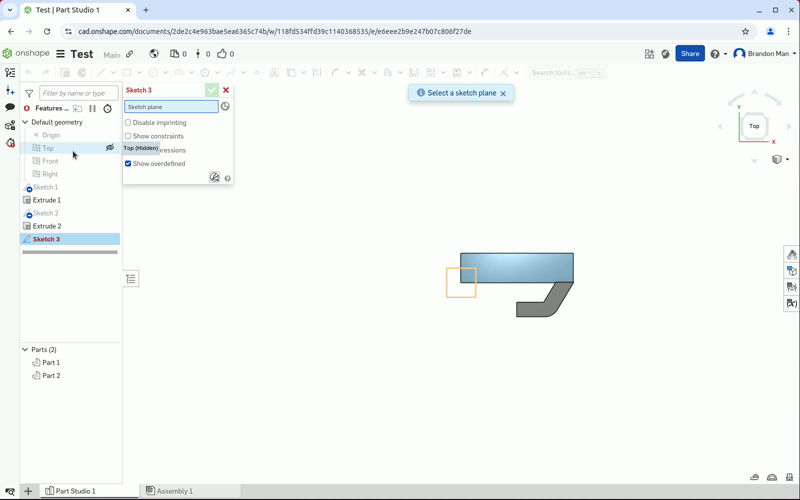
click(73, 150)
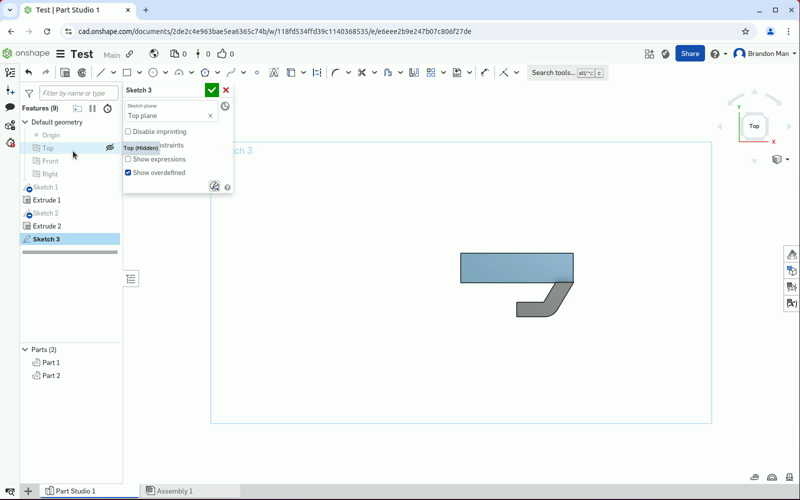
mouse_move(73, 352)
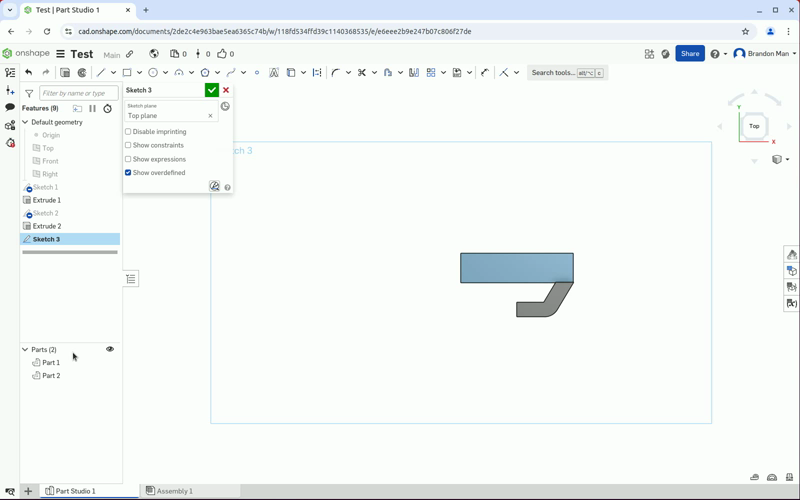
key(y)
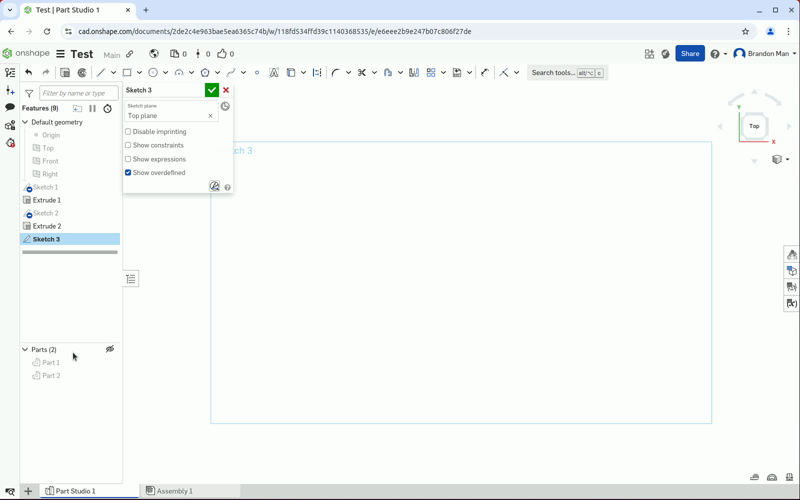
key(l)
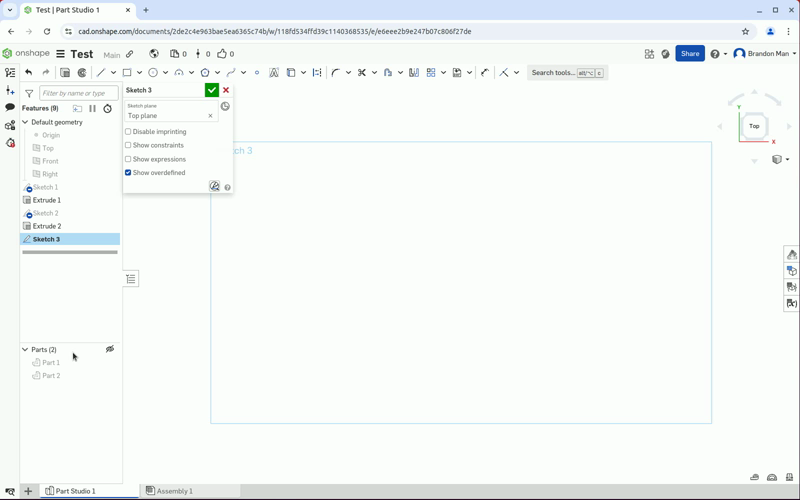
key_down(shift)
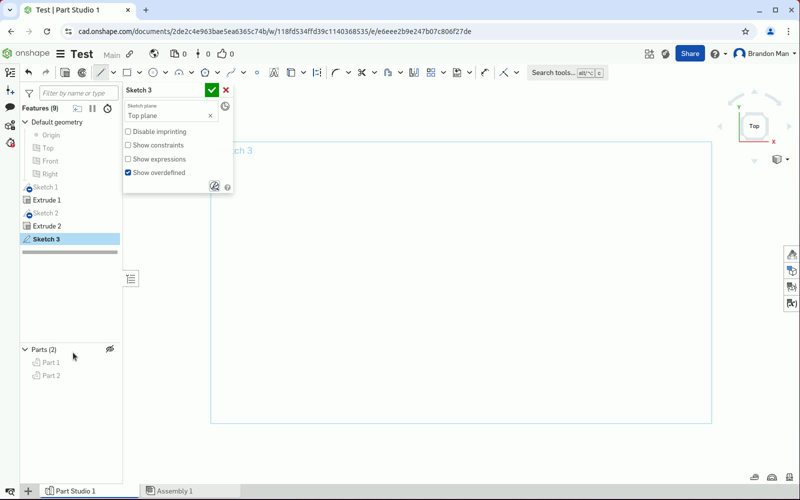
mouse_move(460, 282)
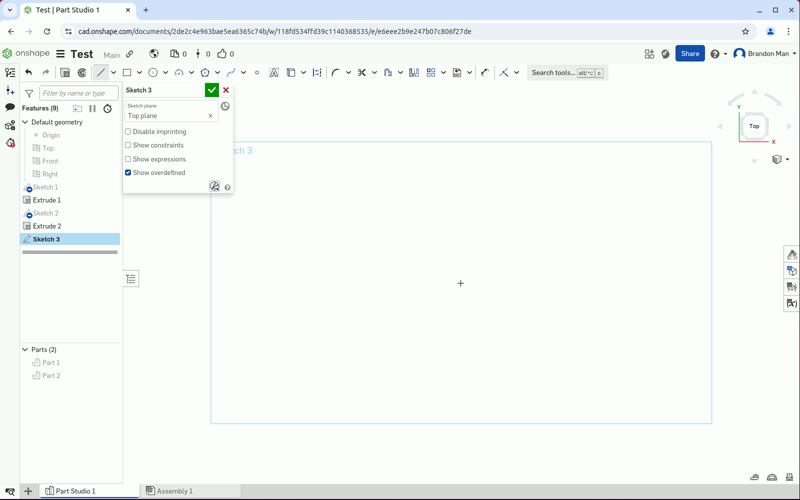
click(460, 282)
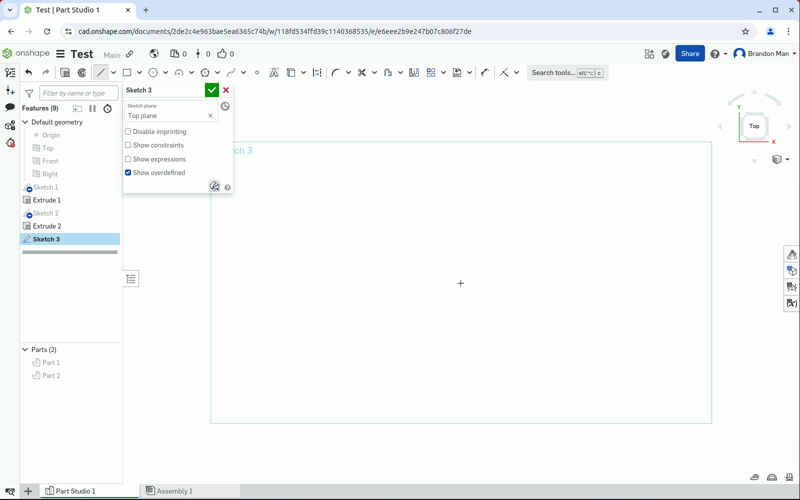
key_up(shift)
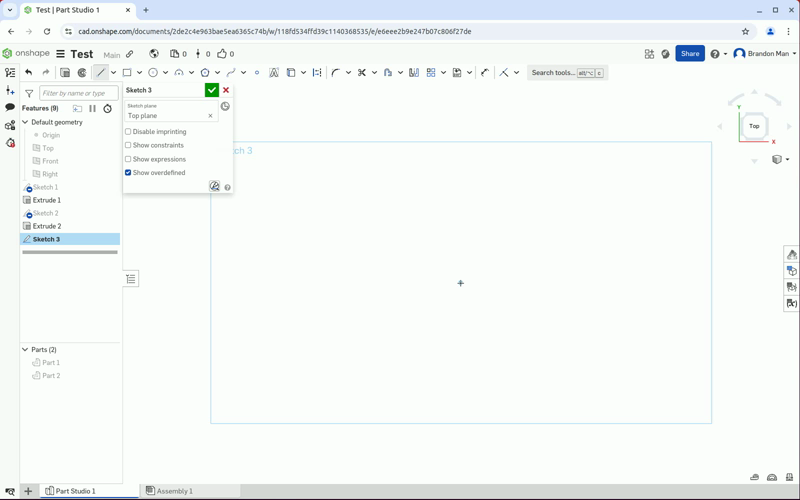
key_down(shift)
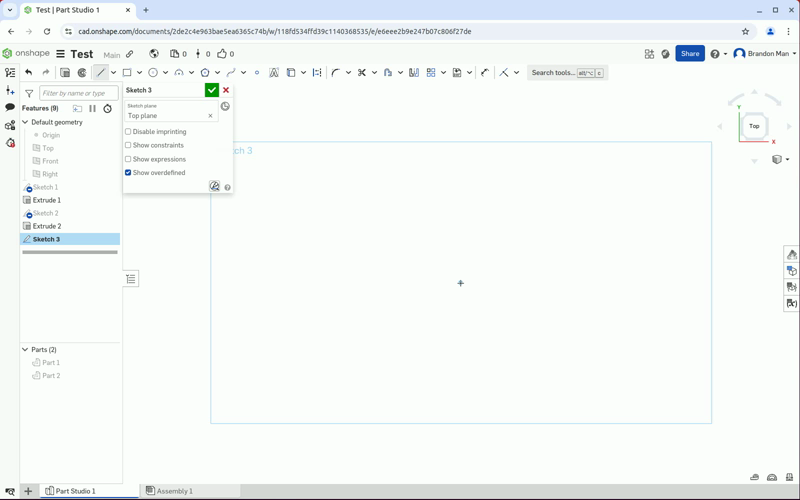
mouse_move(490, 282)
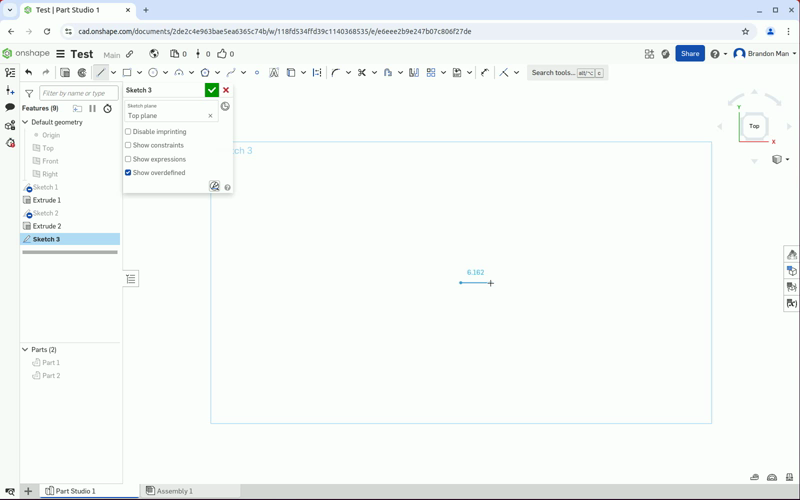
mouse_move(477, 310)
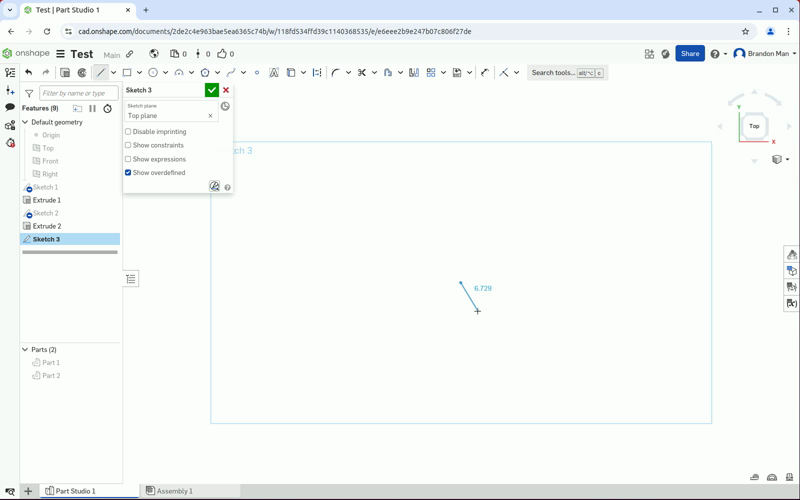
click(477, 310)
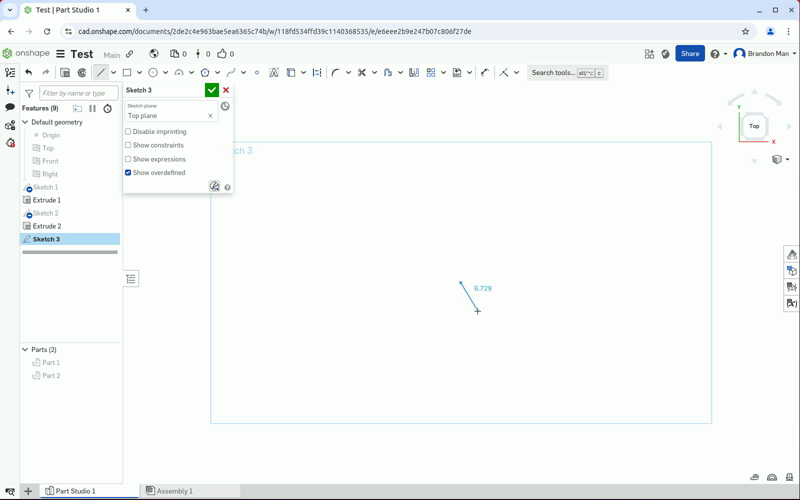
key_up(shift)
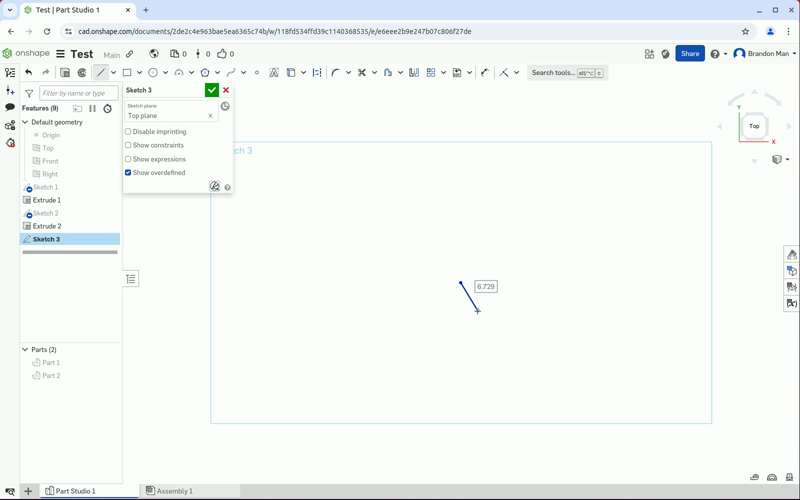
key(esc)
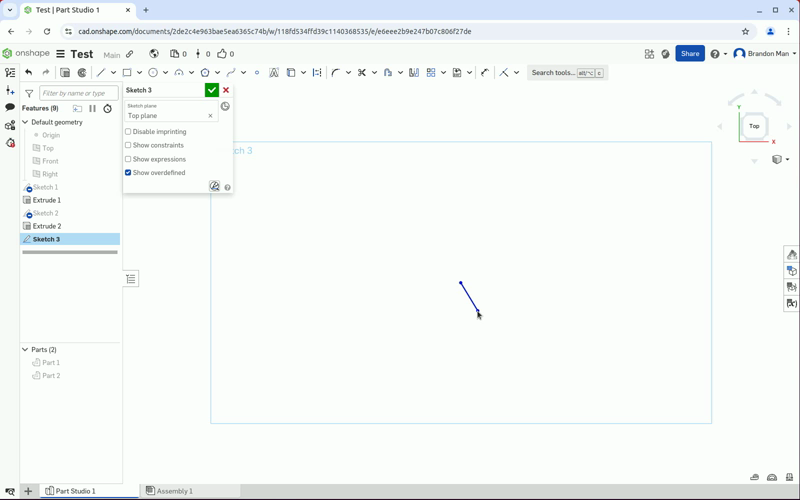
key(a)
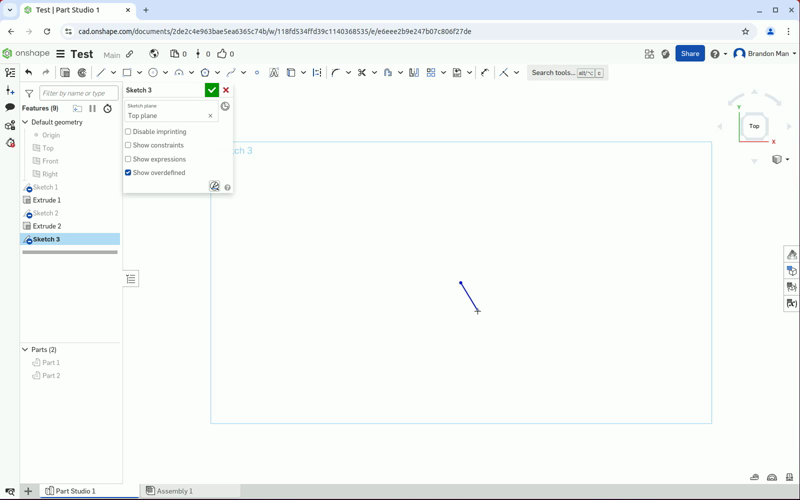
mouse_move(477, 310)
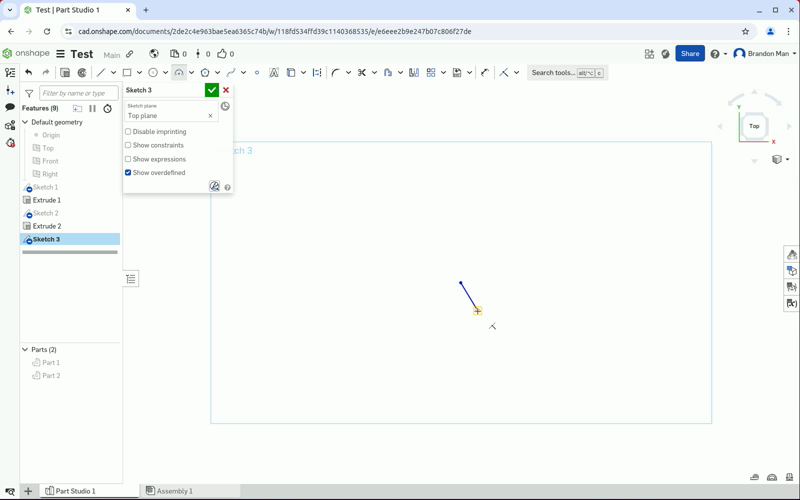
click(477, 310)
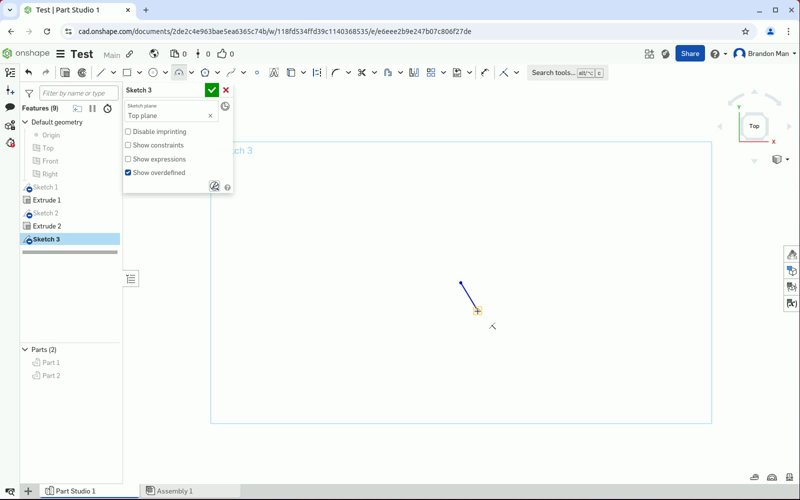
key_down(shift)
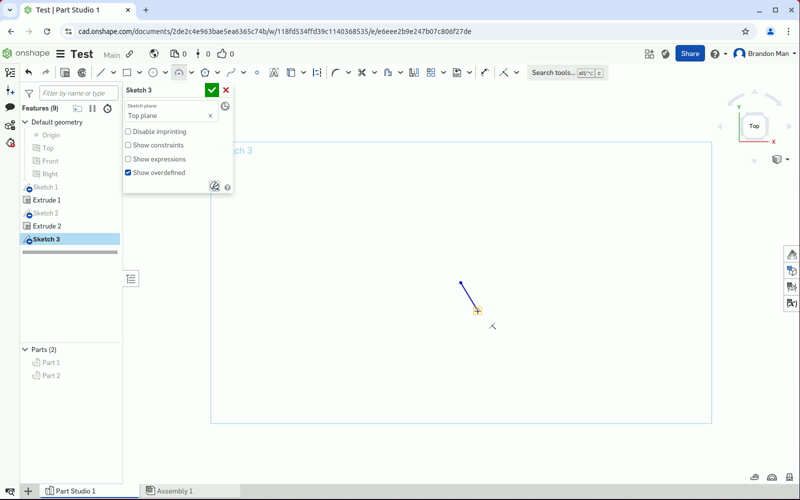
mouse_move(490, 317)
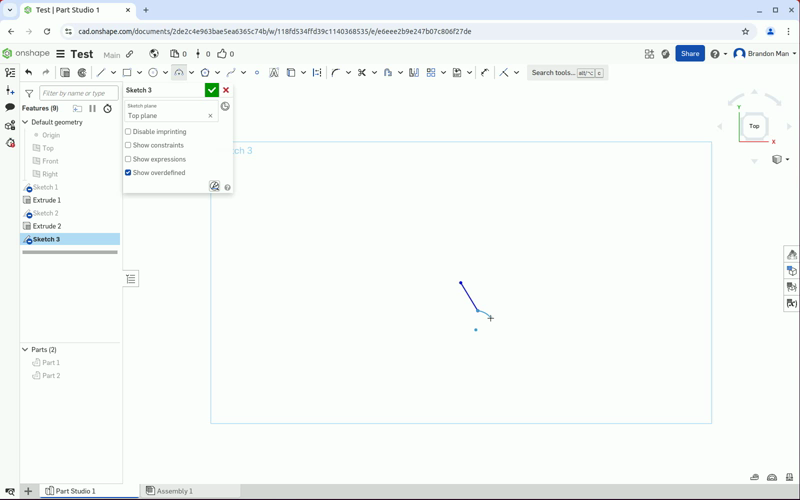
click(490, 317)
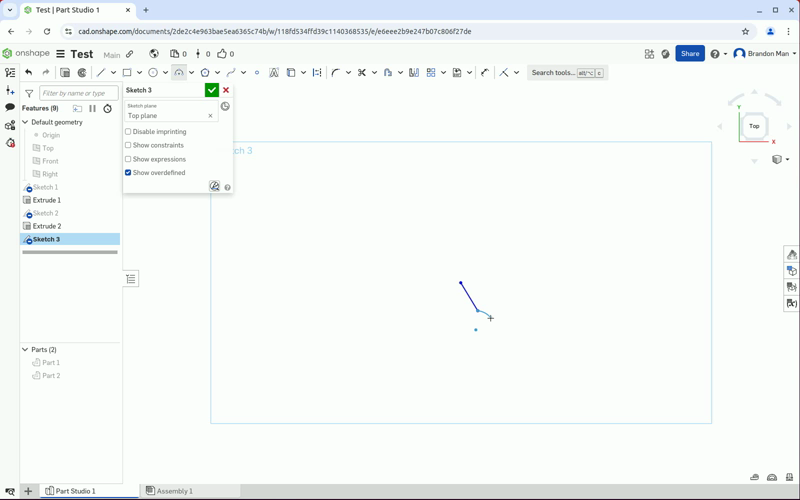
mouse_move(483, 315)
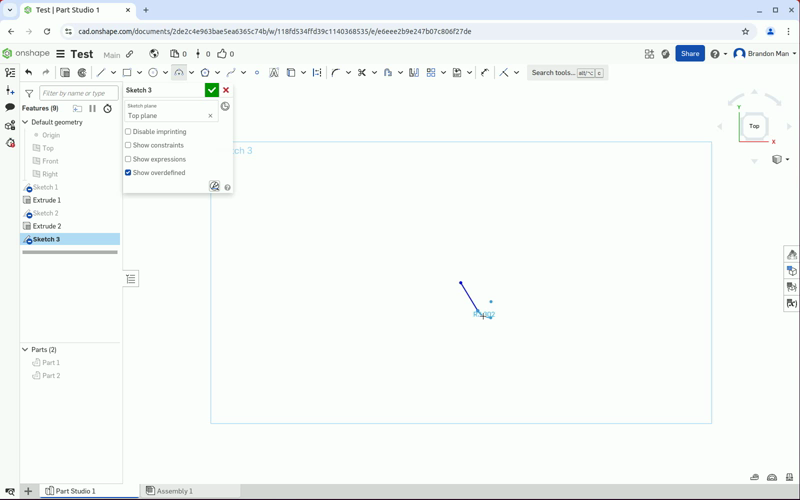
click(483, 315)
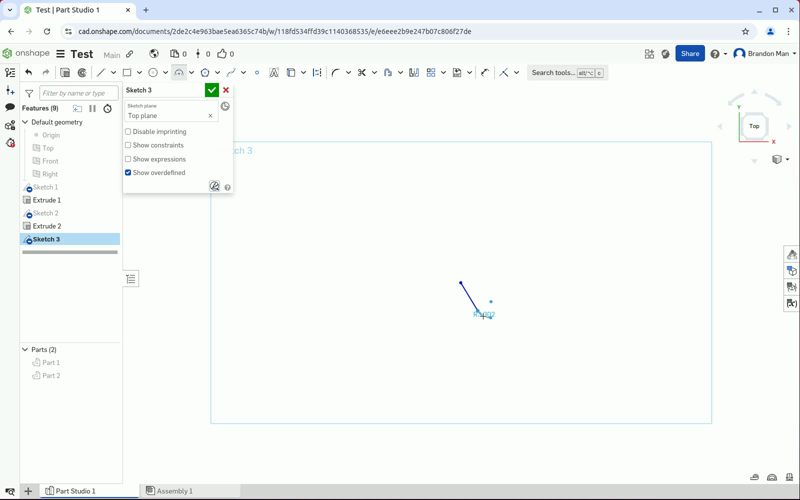
key_up(shift)
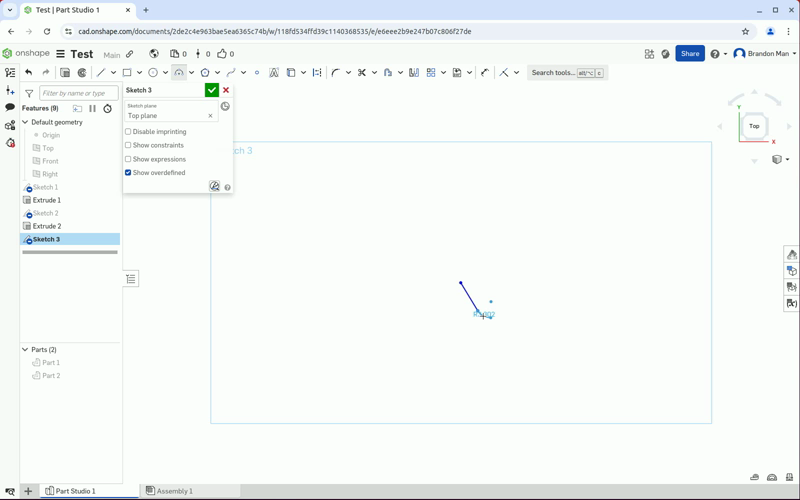
key(esc)
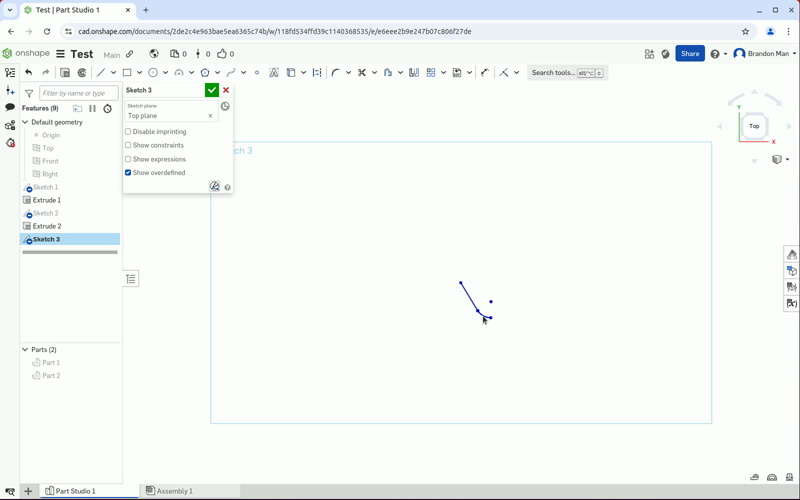
key(l)
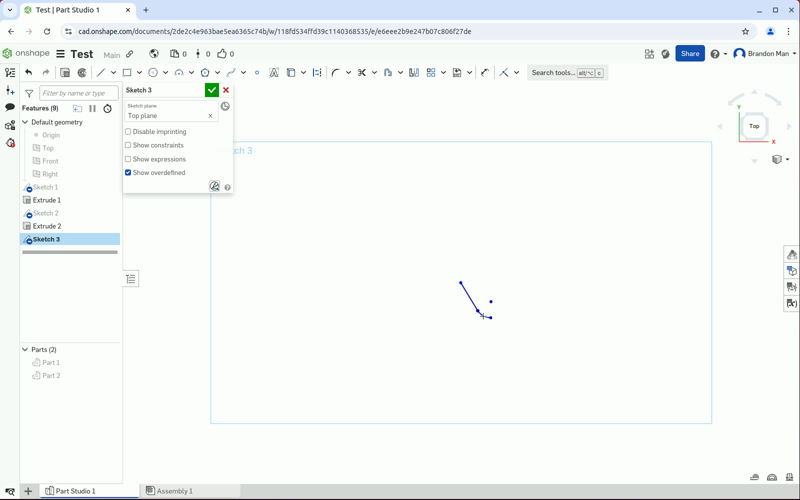
mouse_move(490, 317)
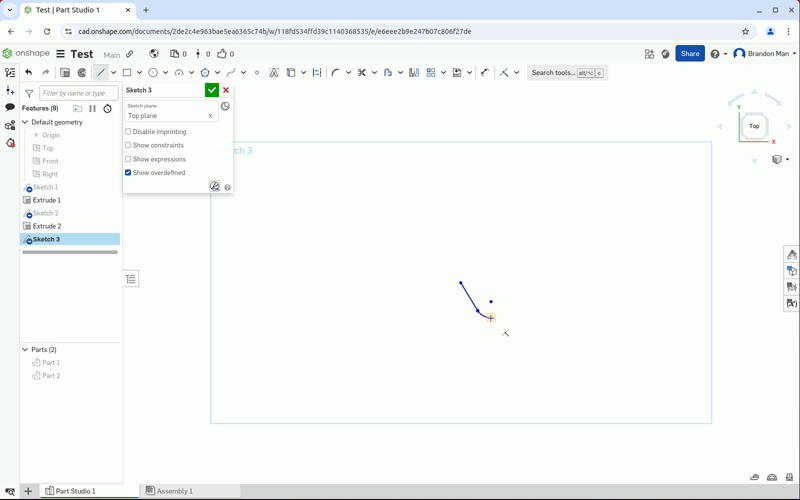
click(490, 317)
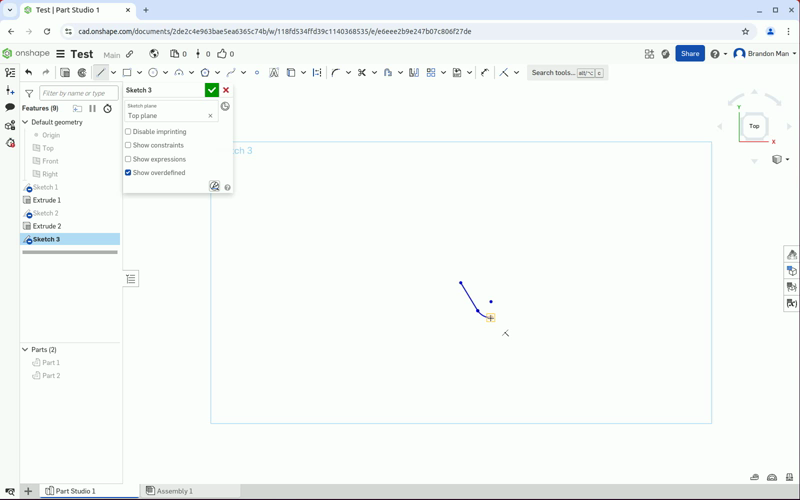
key_down(shift)
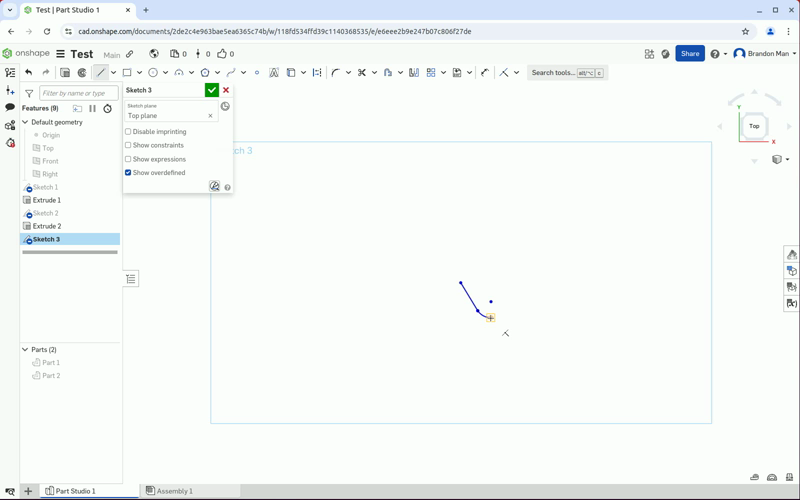
mouse_move(520, 317)
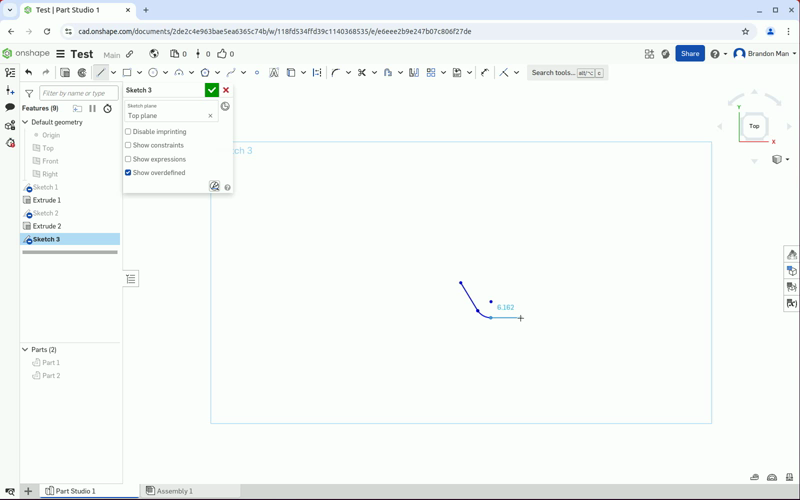
mouse_move(517, 317)
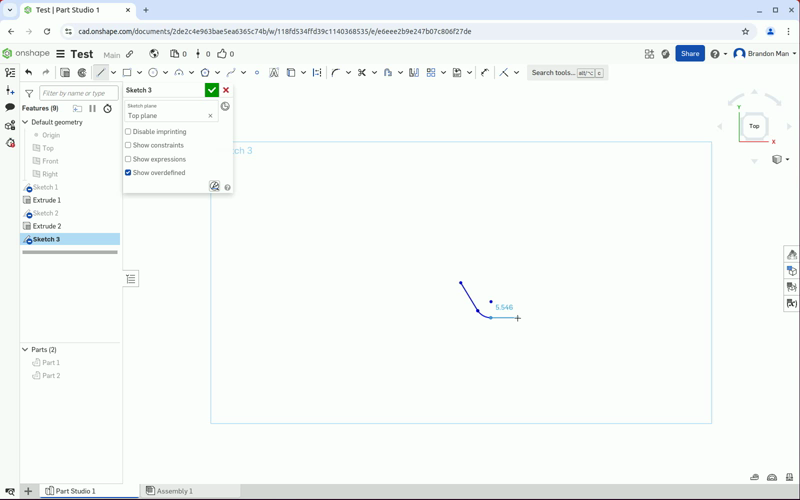
click(517, 317)
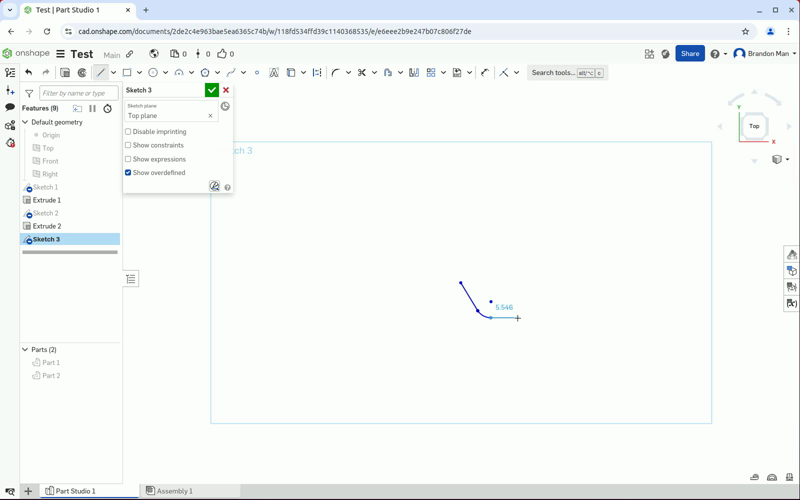
key_up(shift)
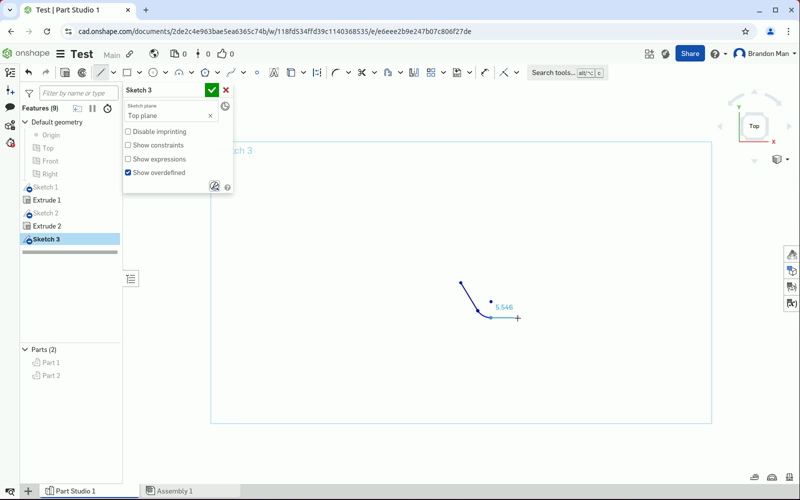
key_down(shift)
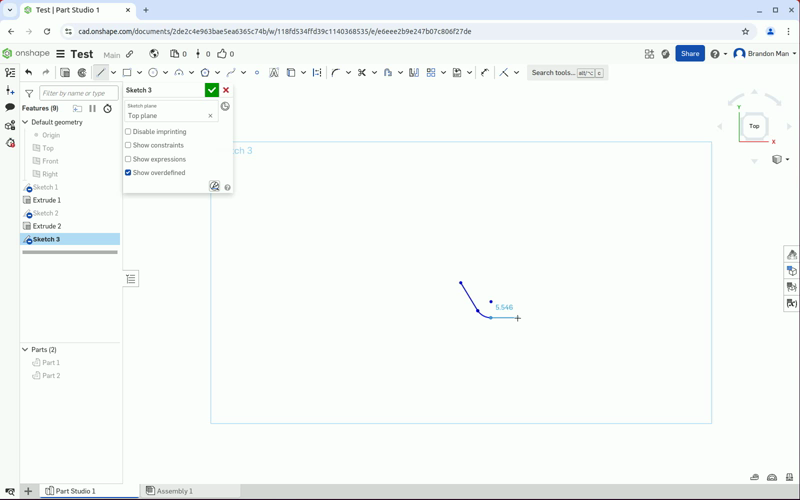
mouse_move(547, 317)
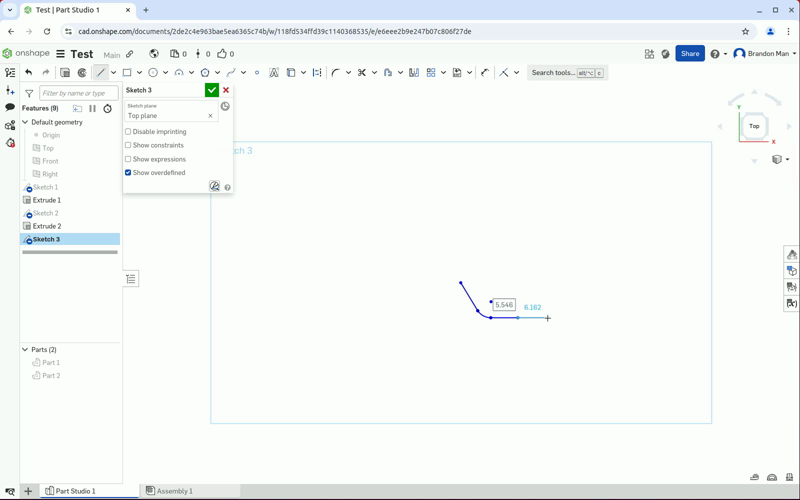
mouse_move(517, 302)
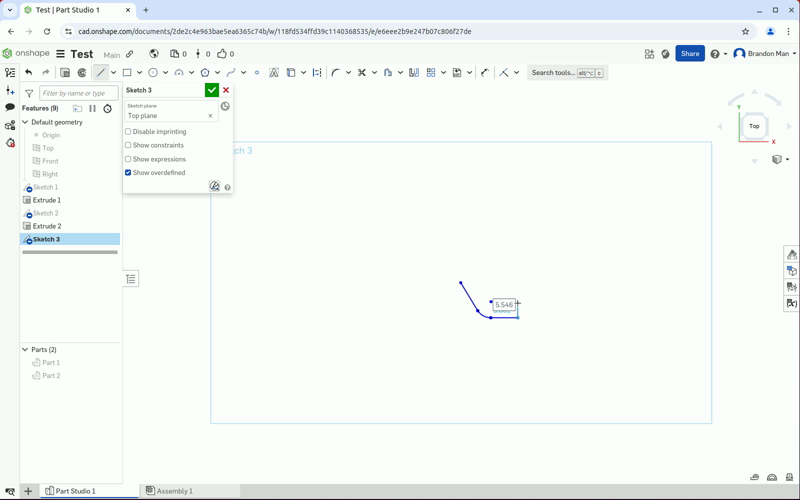
click(517, 302)
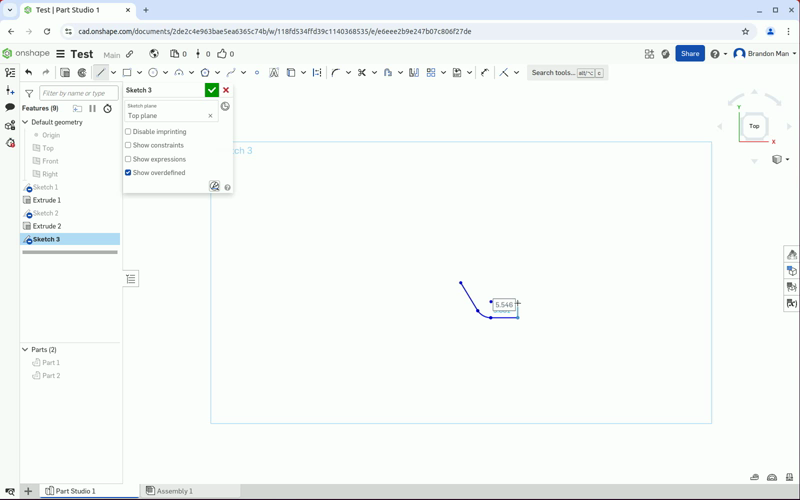
key_up(shift)
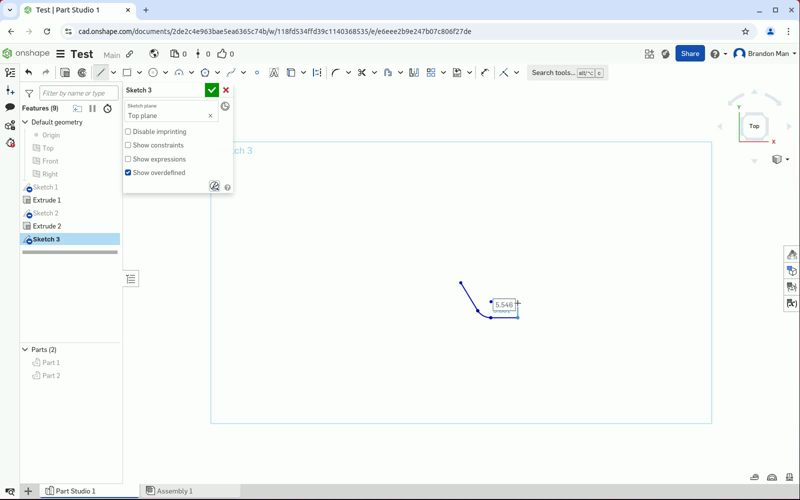
key_down(shift)
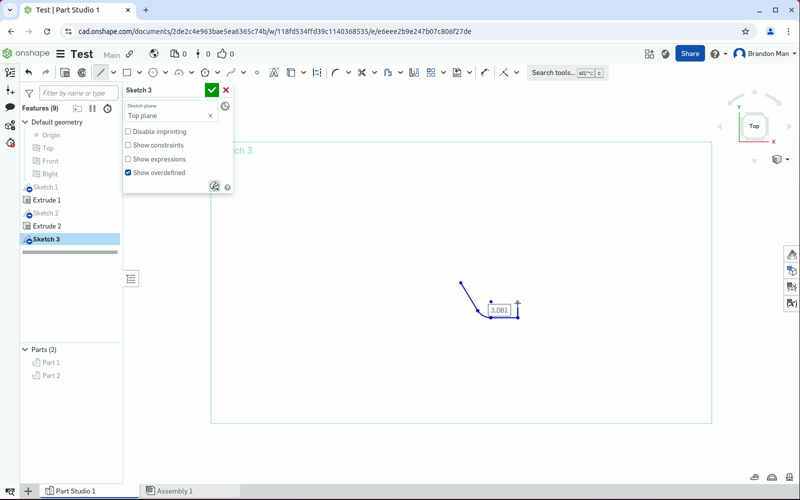
mouse_move(547, 302)
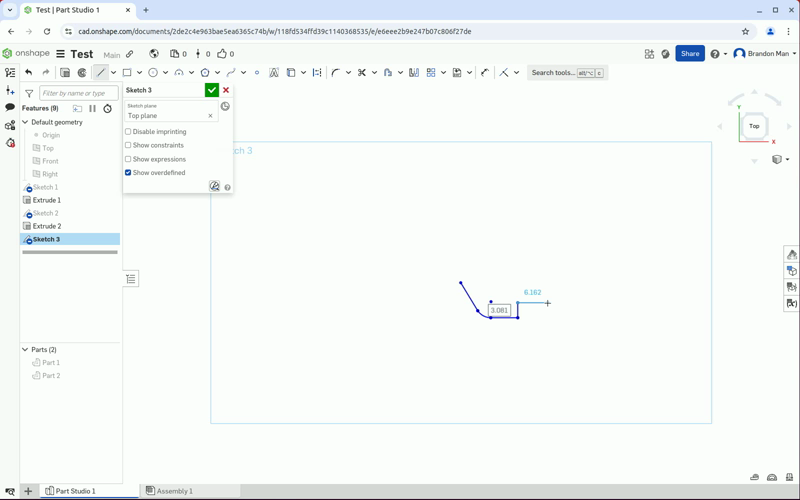
mouse_move(490, 302)
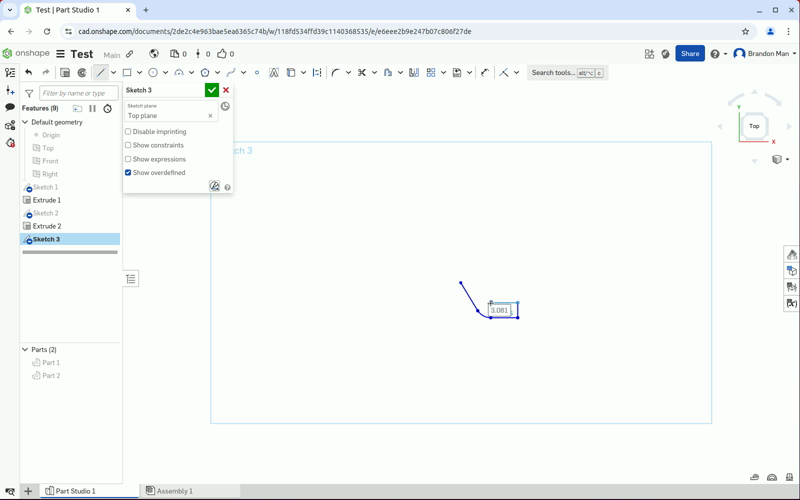
click(490, 302)
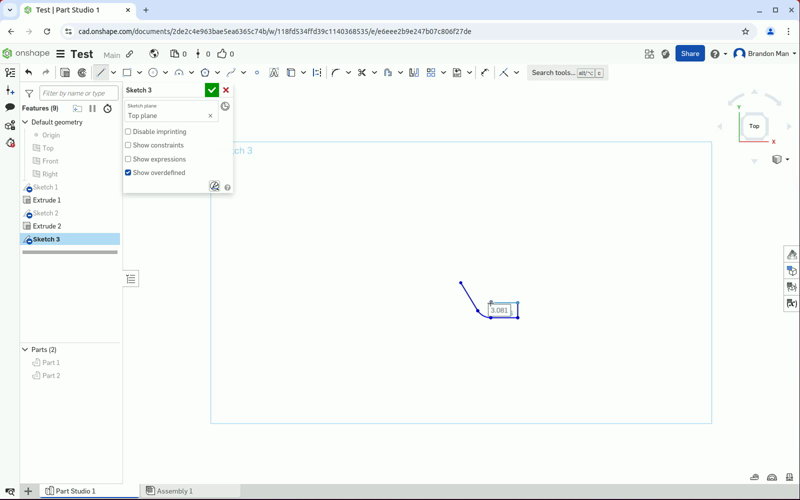
key_up(shift)
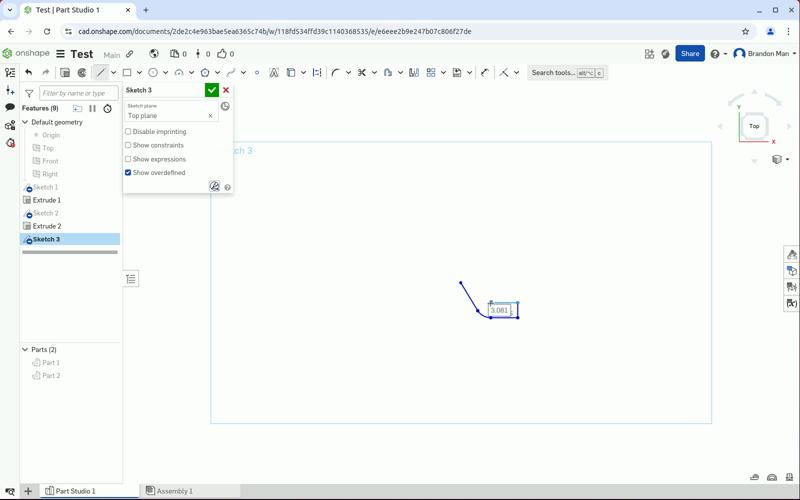
key_down(shift)
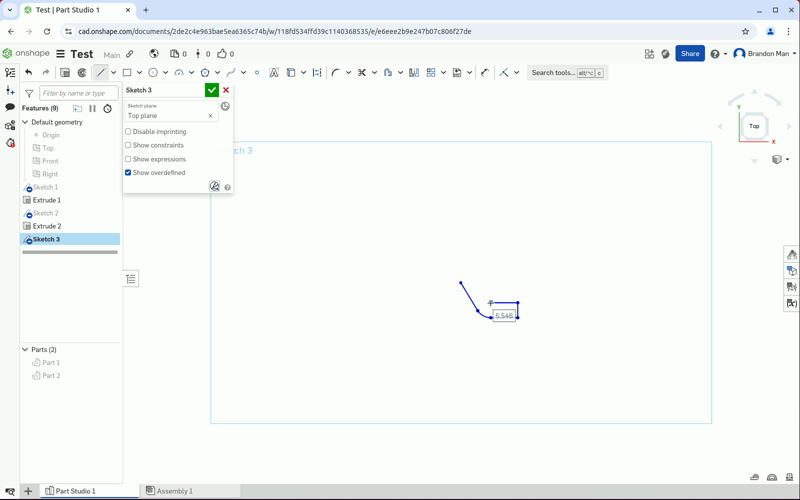
mouse_move(520, 302)
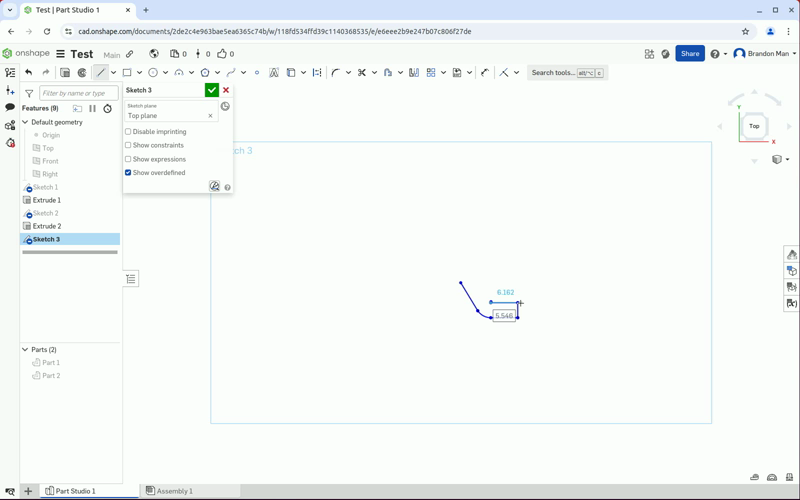
mouse_move(478, 282)
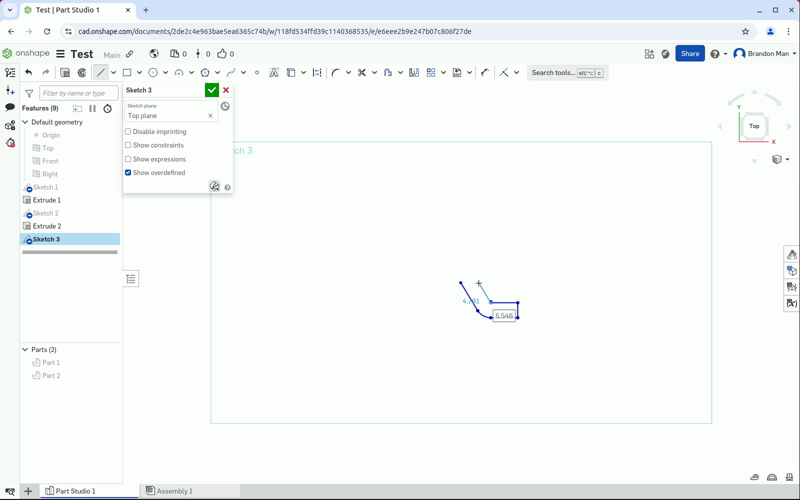
click(478, 282)
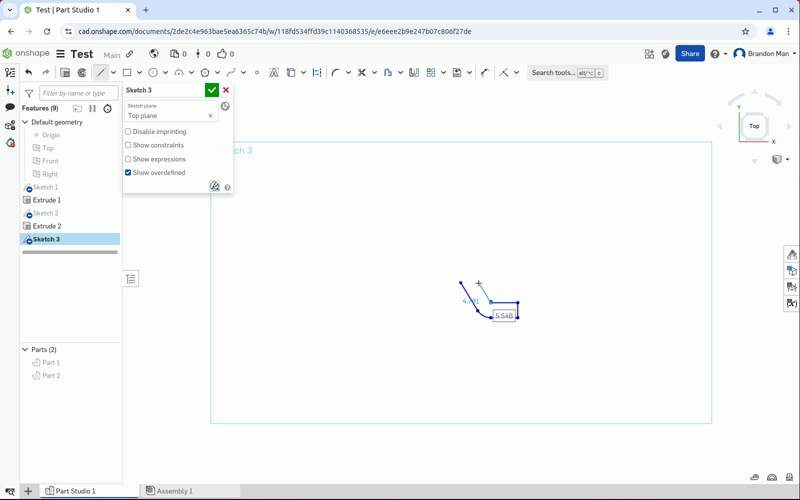
key_up(shift)
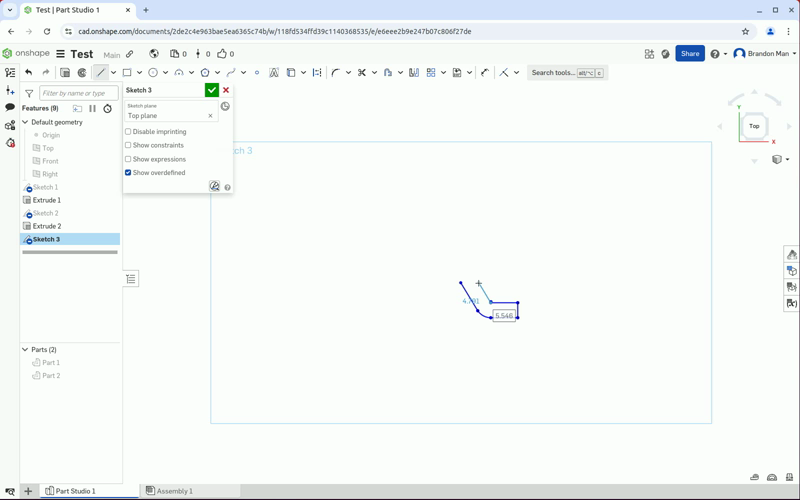
mouse_move(508, 282)
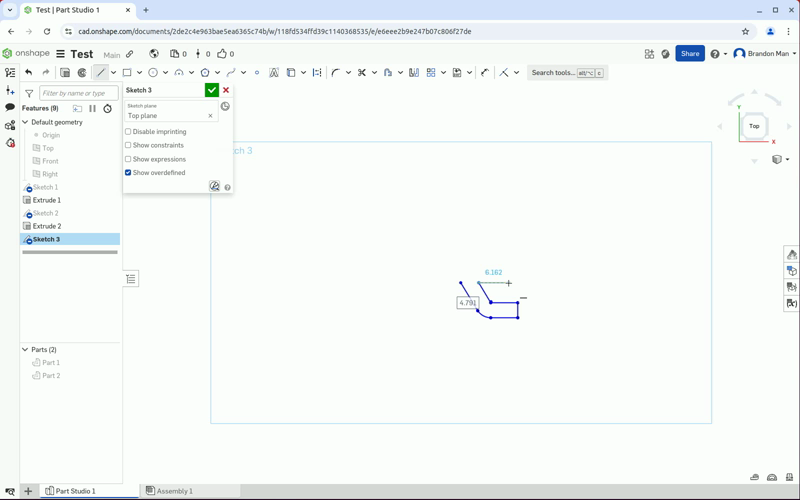
key_down(shift)
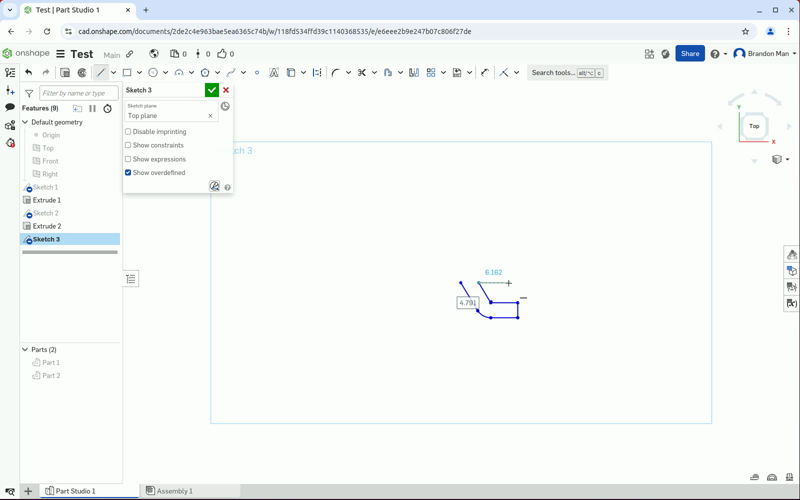
mouse_move(460, 282)
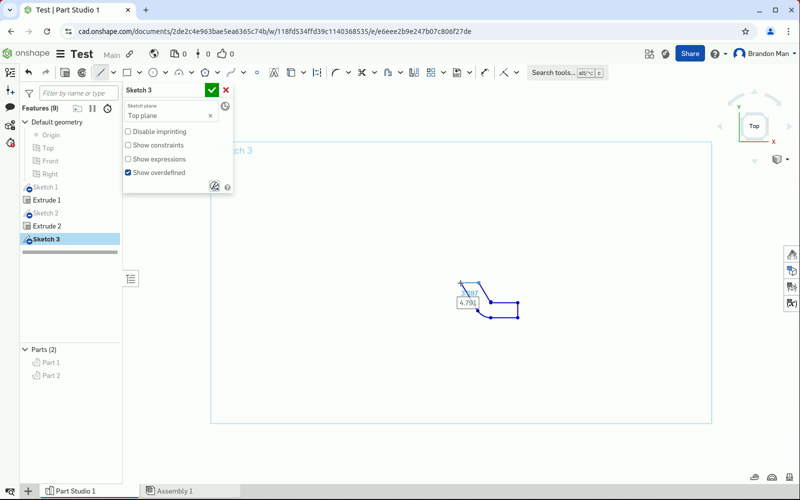
key_up(shift)
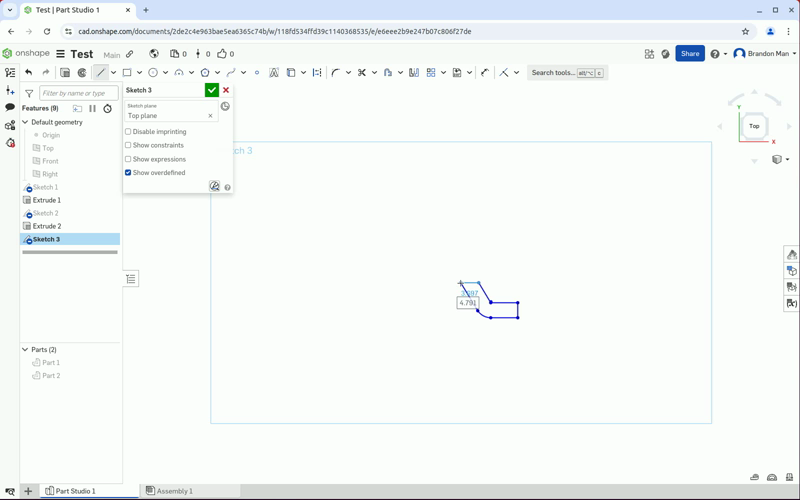
click(460, 282)
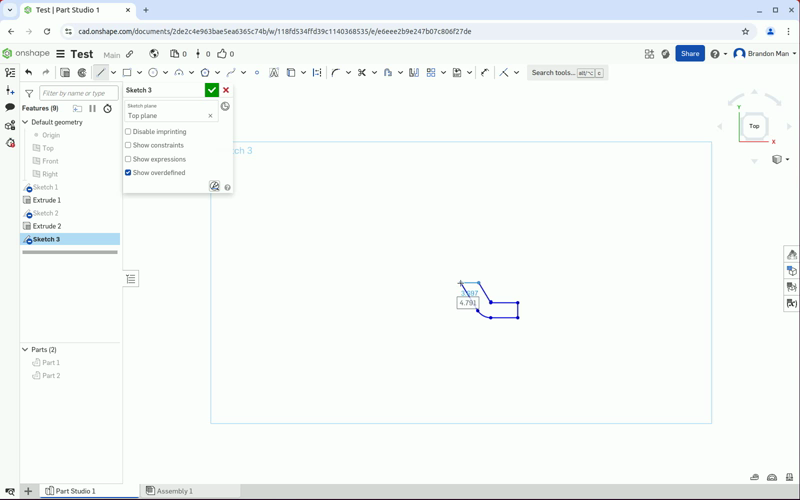
key(esc)
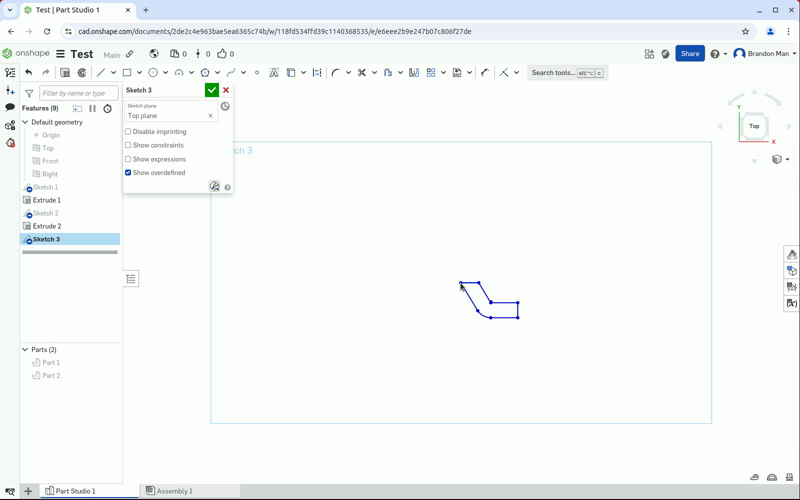
mouse_move(495, 312)
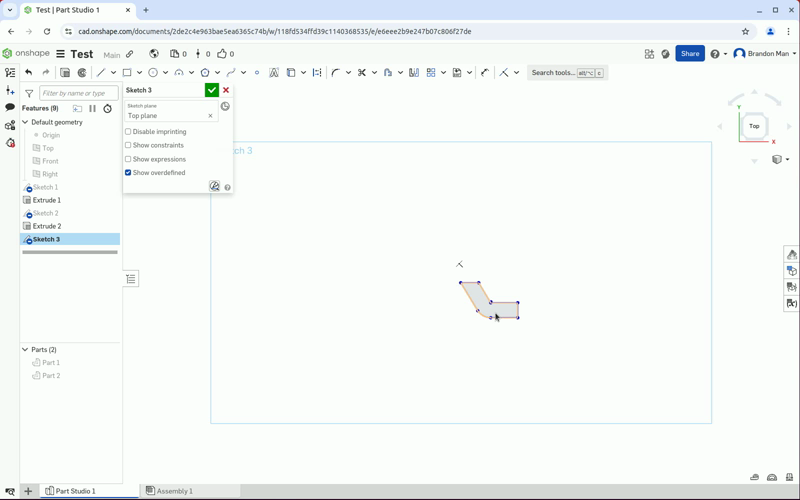
scroll(6)
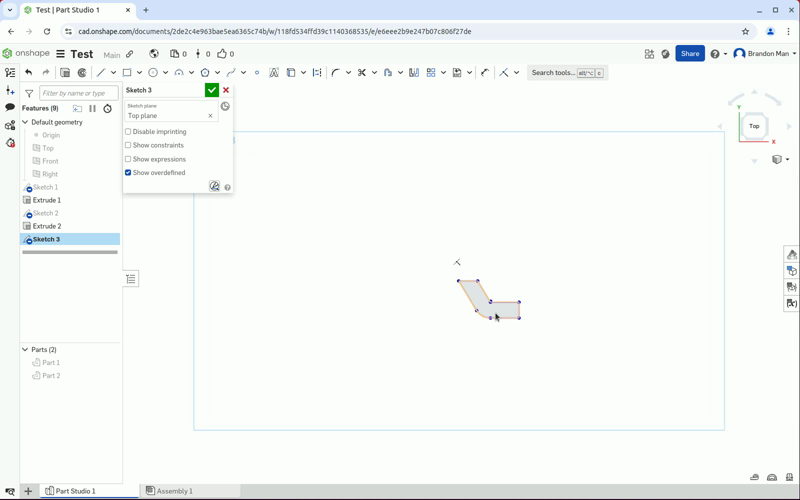
scroll(6)
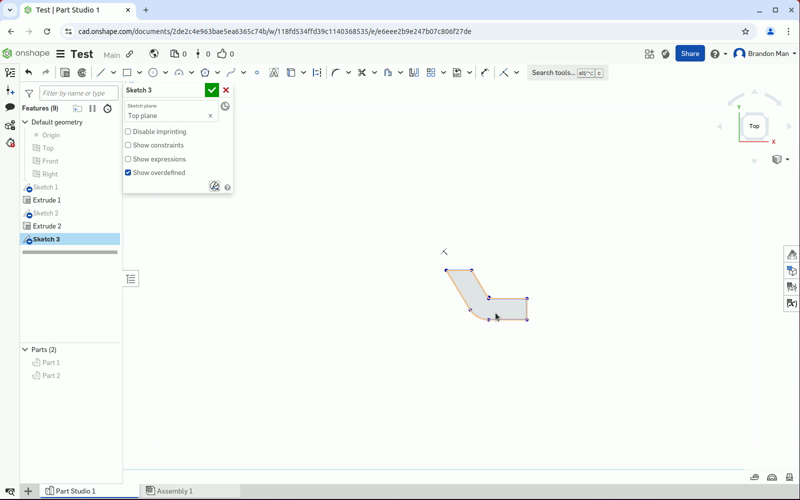
scroll(6)
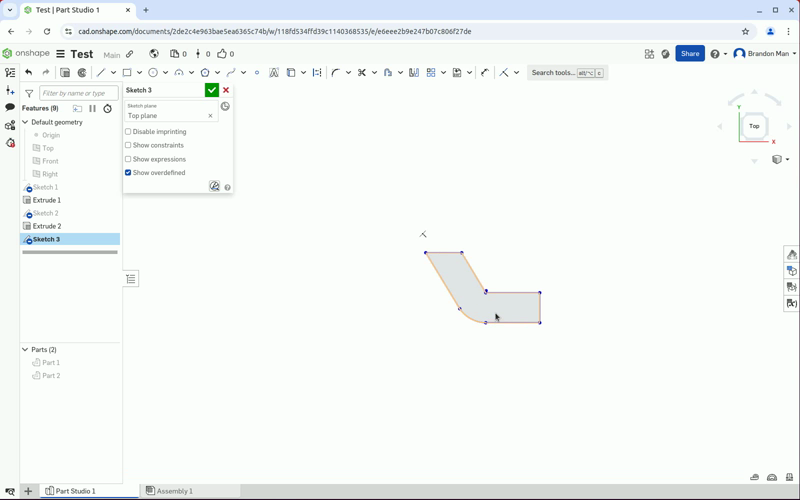
scroll(6)
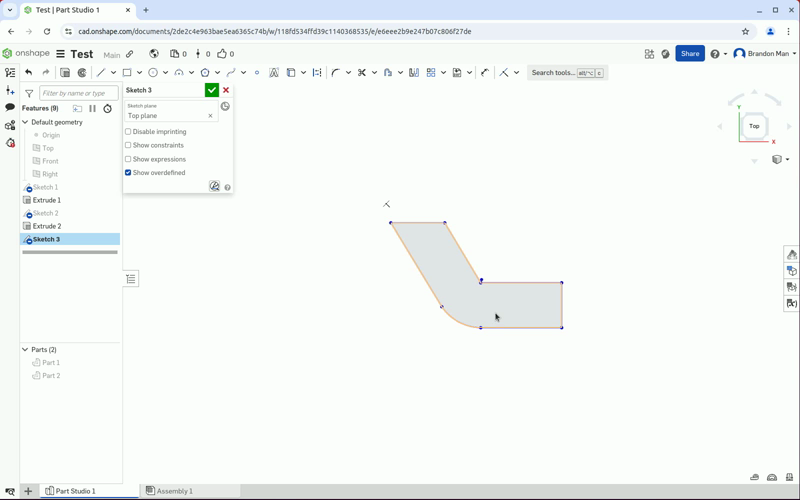
scroll(6)
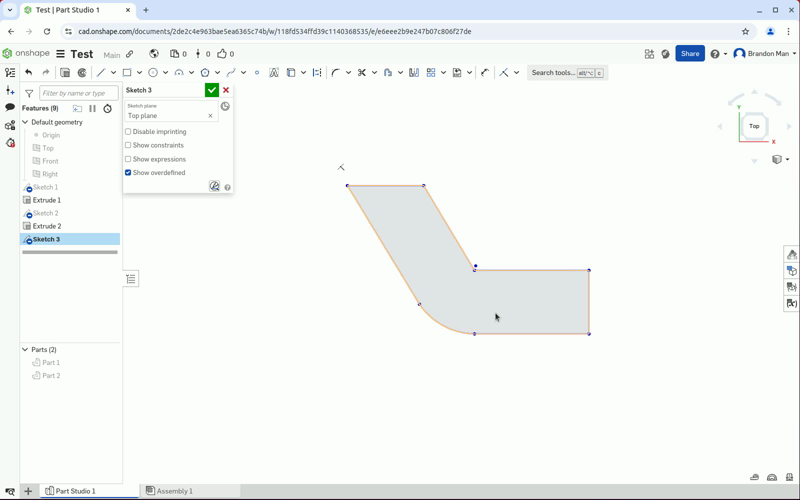
scroll(6)
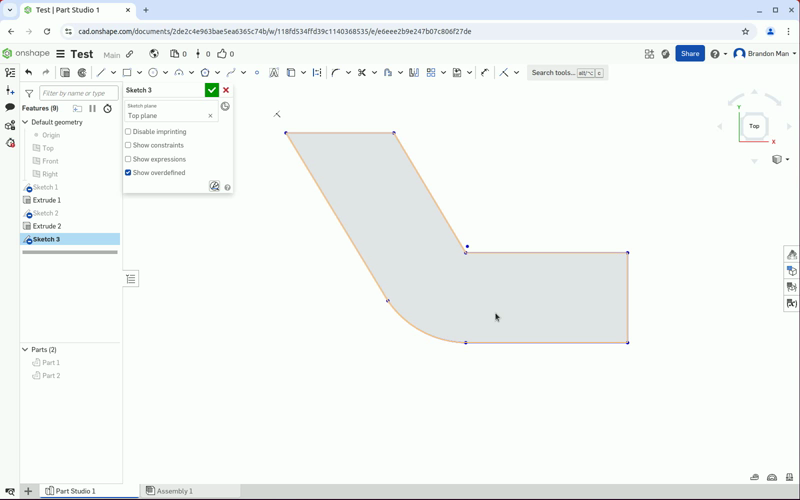
scroll(6)
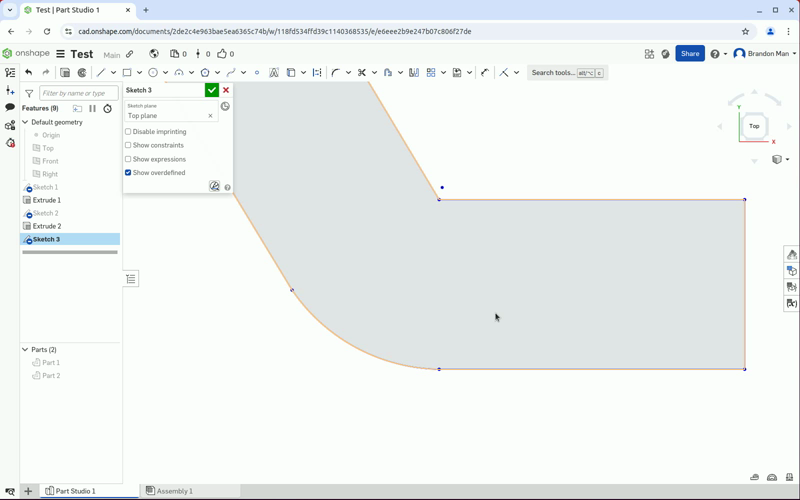
click(495, 312)
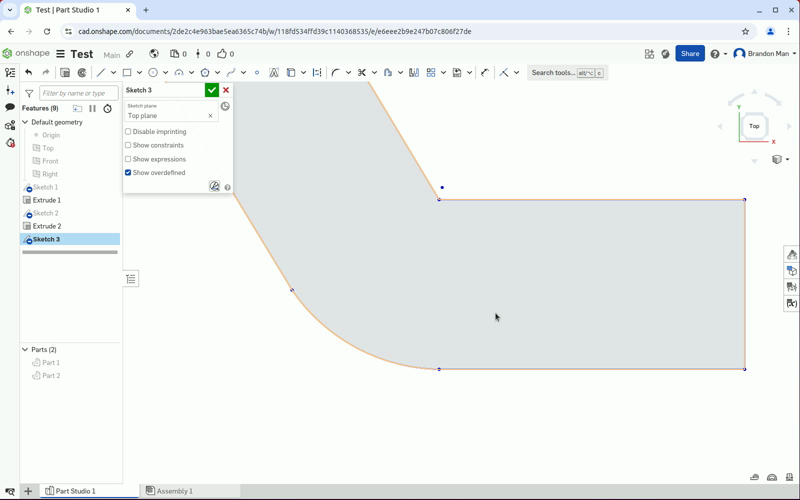
scroll(-6)
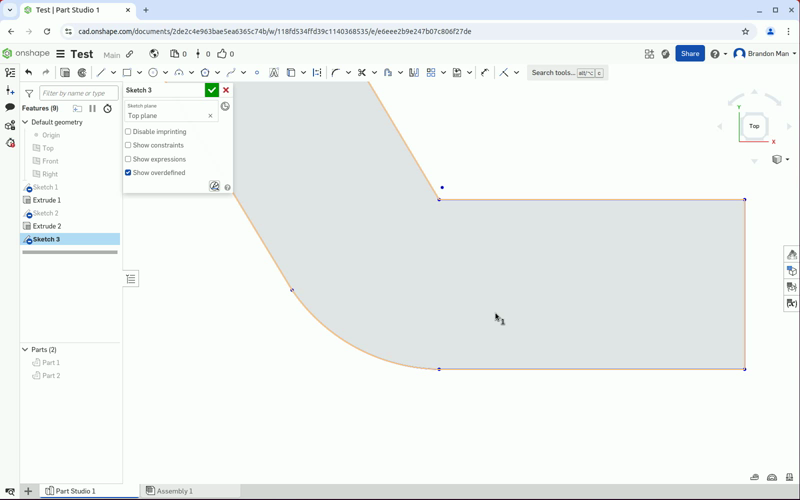
scroll(-6)
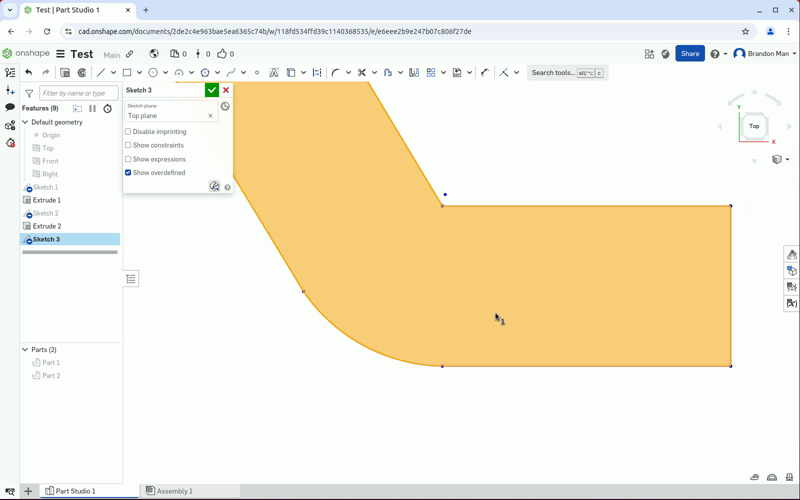
scroll(-6)
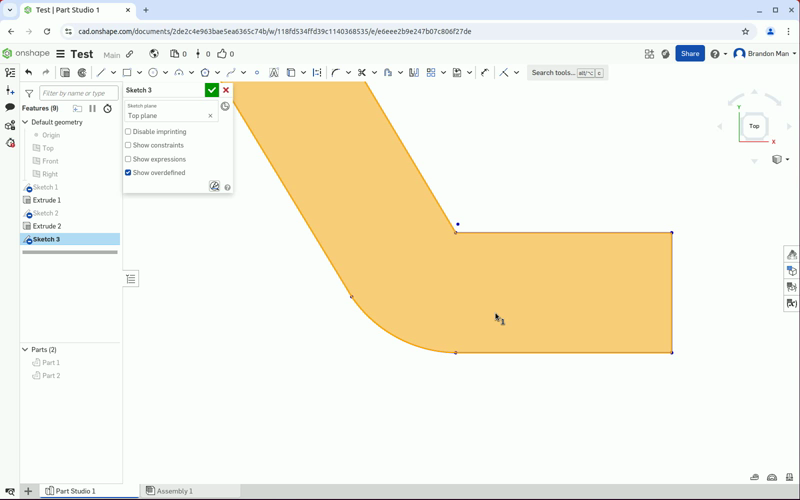
scroll(-6)
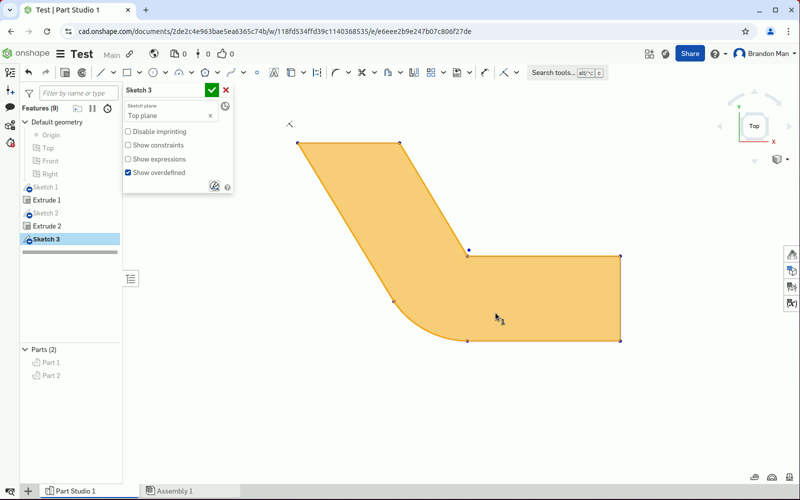
scroll(-6)
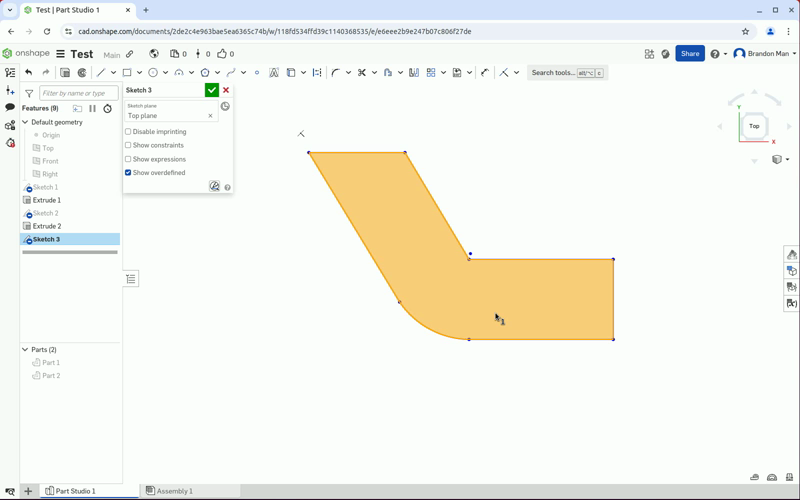
scroll(-6)
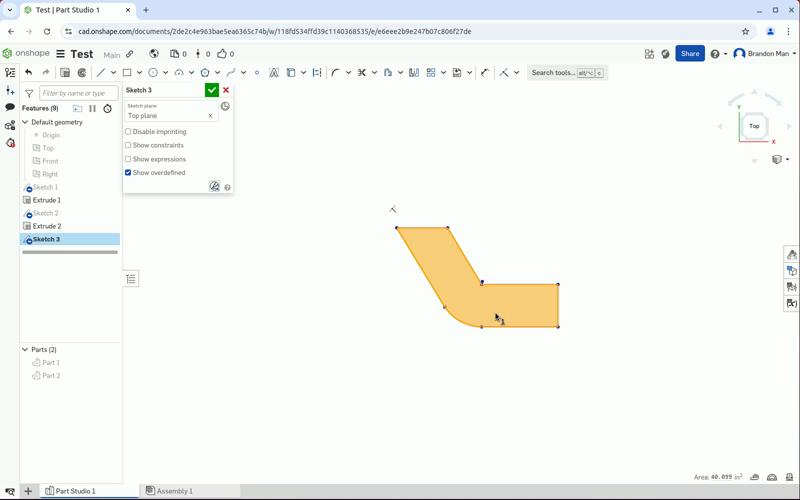
scroll(-6)
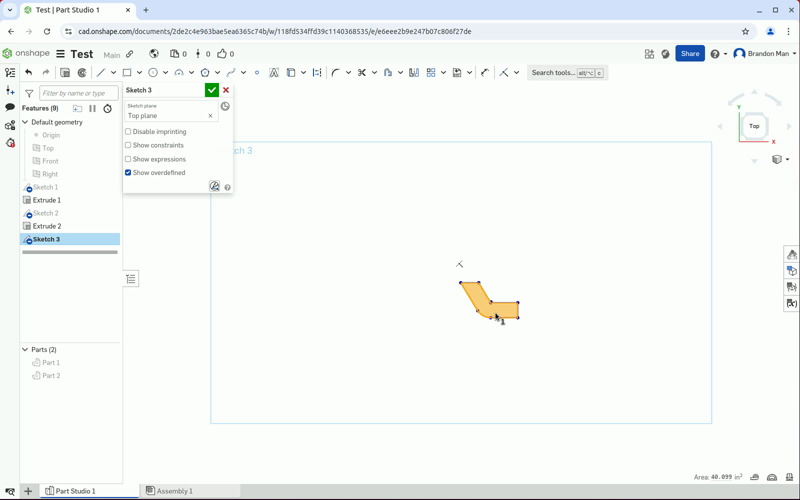
mouse_move(73, 352)
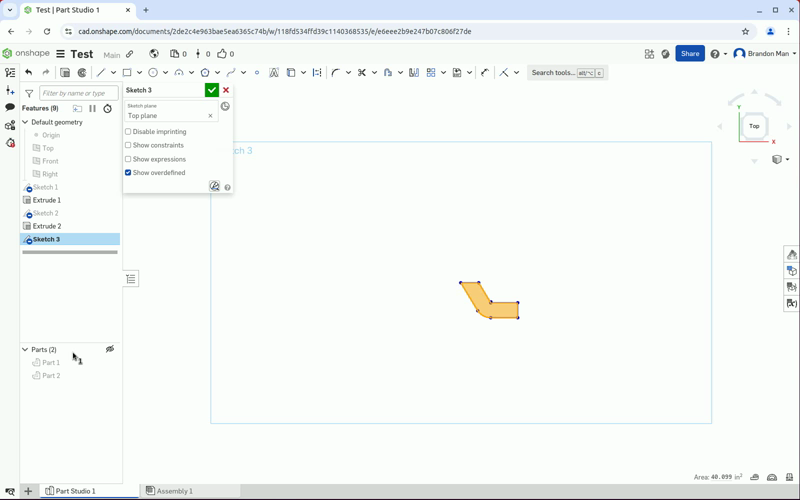
key(shift+y)
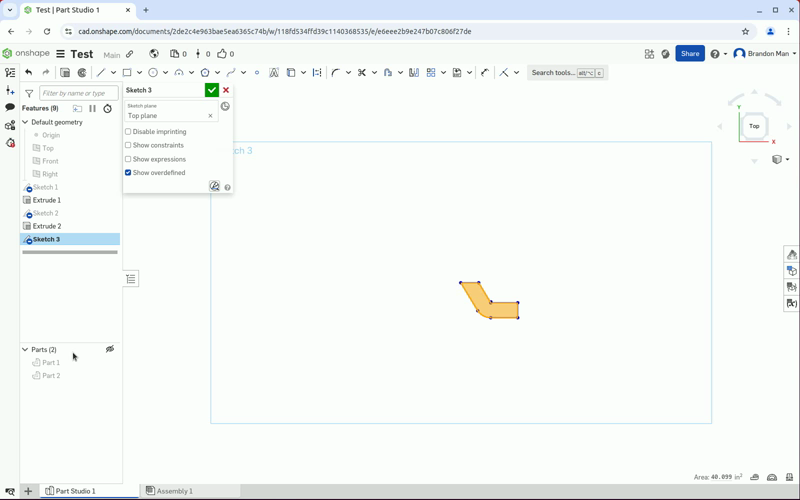
key(shift+e)
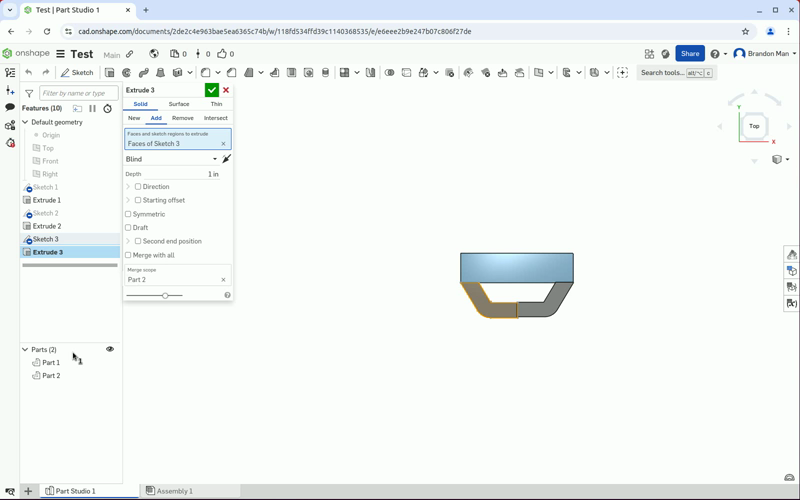
mouse_move(143, 106)
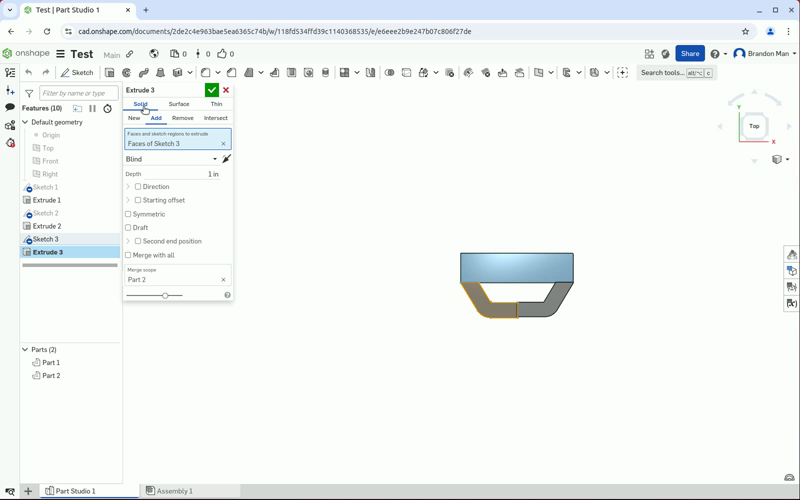
click(143, 106)
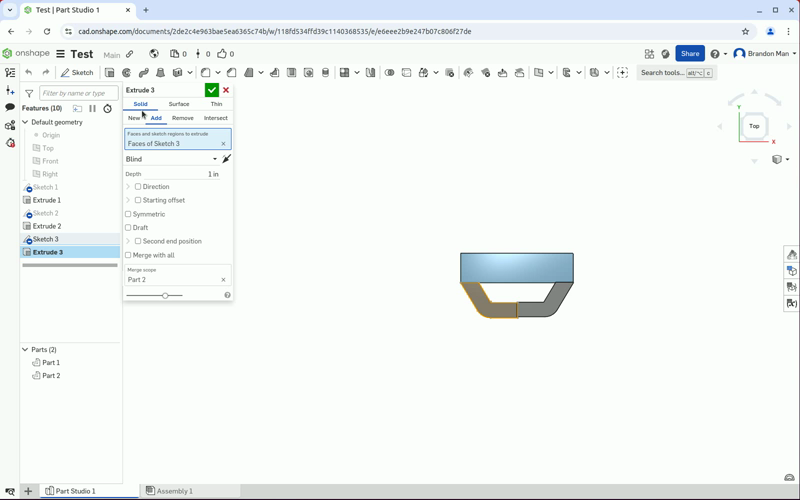
mouse_move(137, 120)
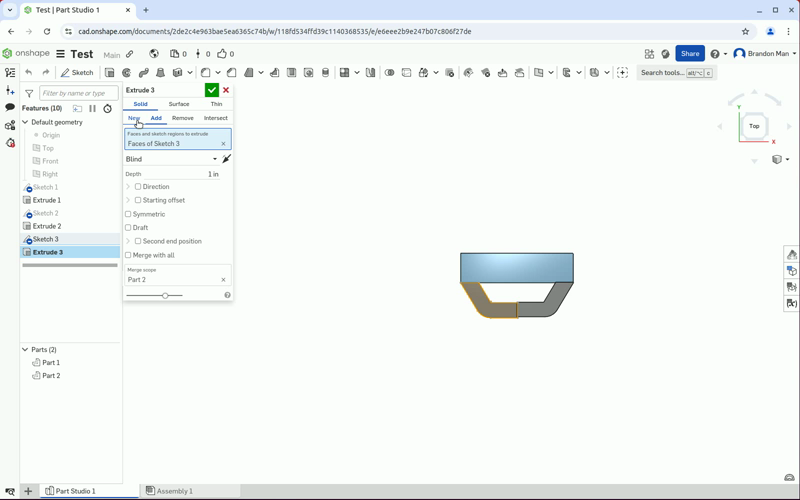
click(137, 120)
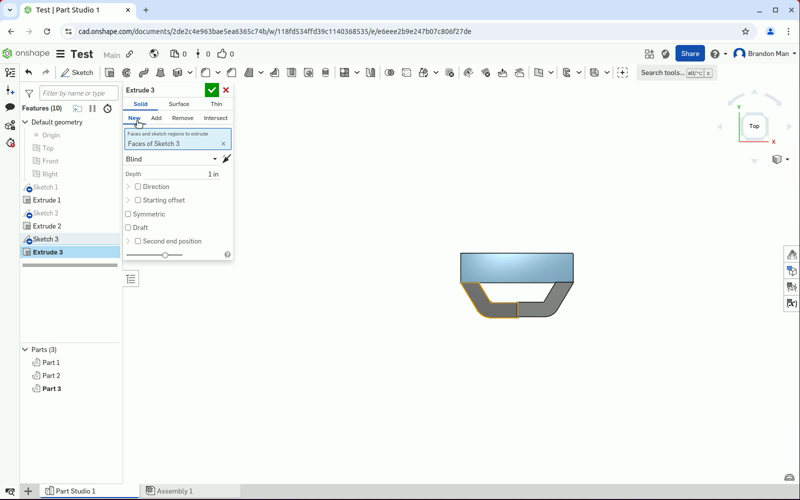
key(tab, 4)
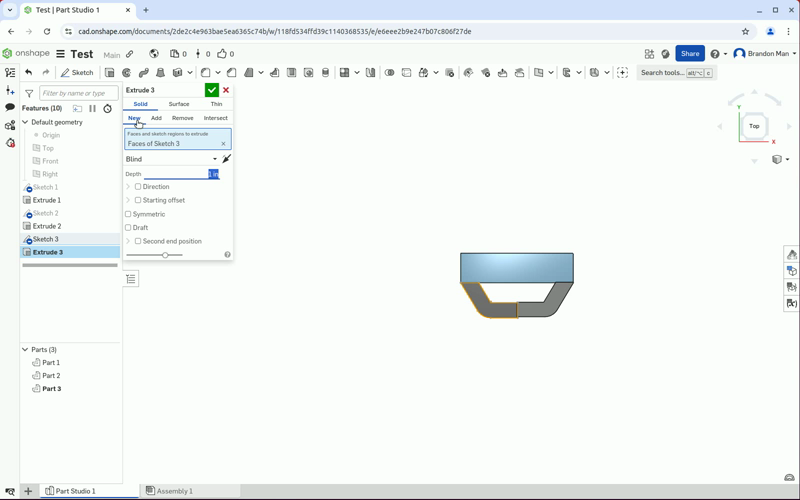
text(3.129)
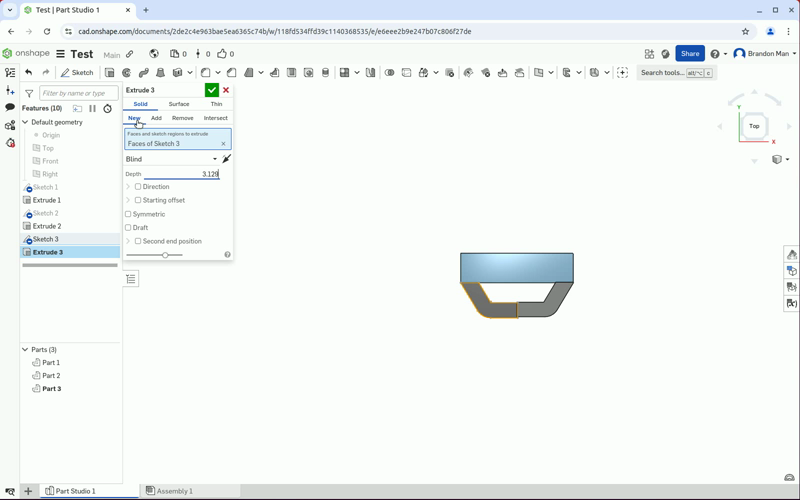
key(enter)
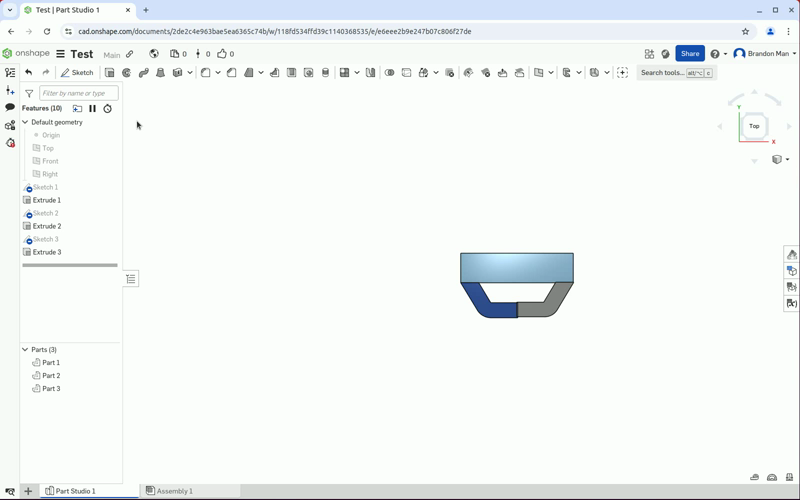
key(shift+h)
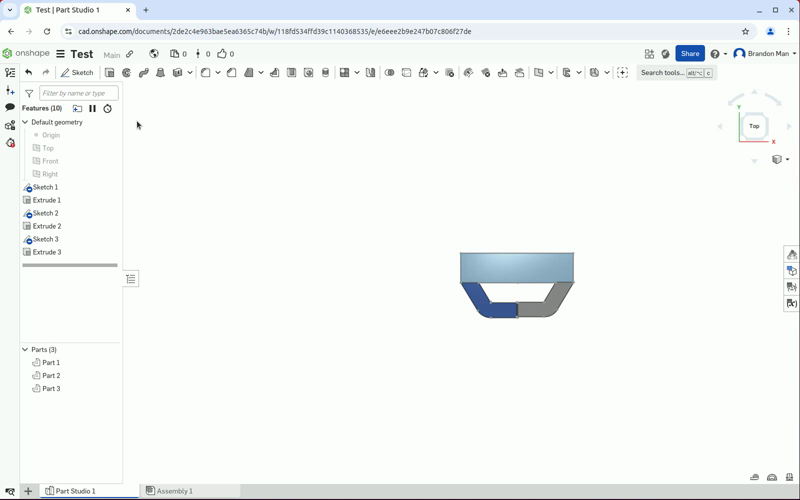
key(shift+h)
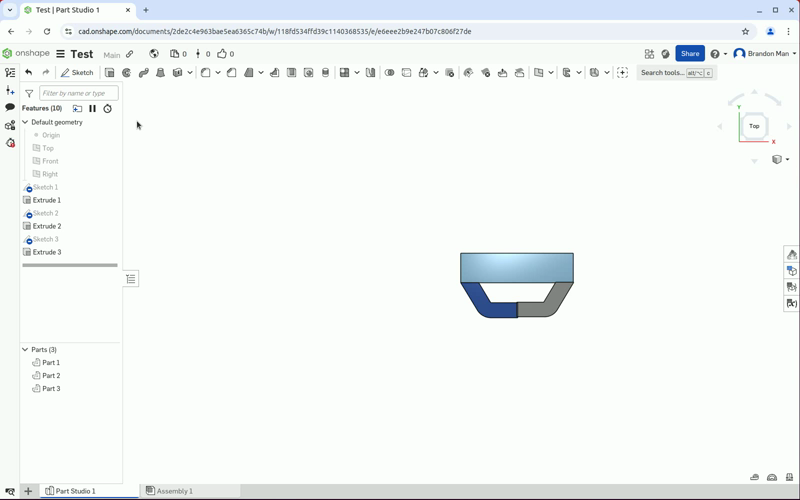
mouse_move(73, 189)
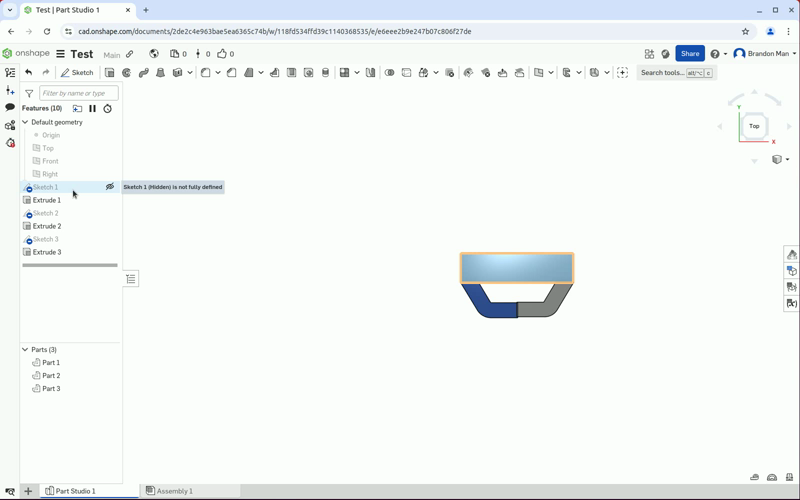
click(73, 189)
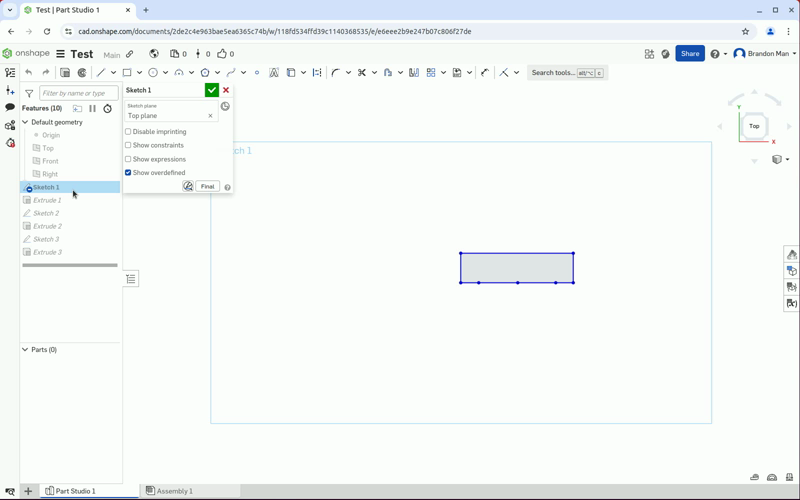
mouse_move(229, 92)
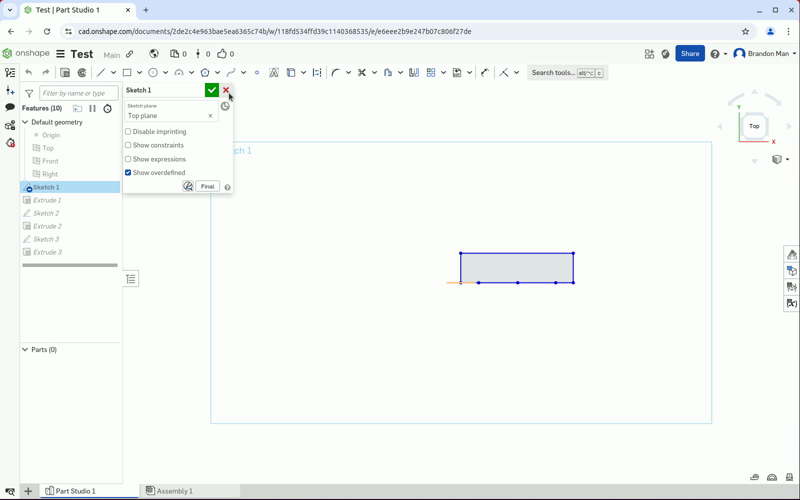
click(229, 92)
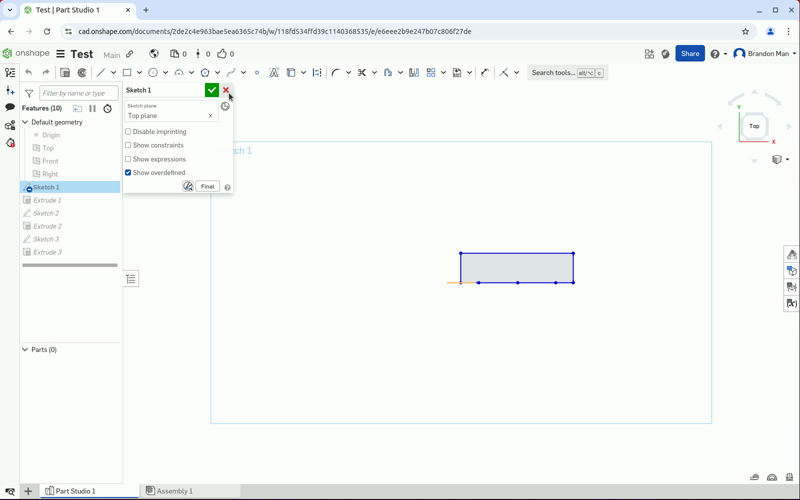
key(shift+s)
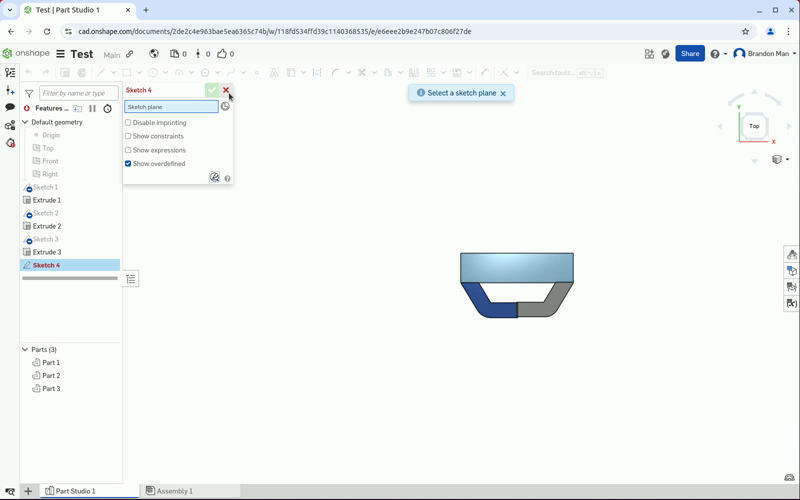
mouse_move(73, 150)
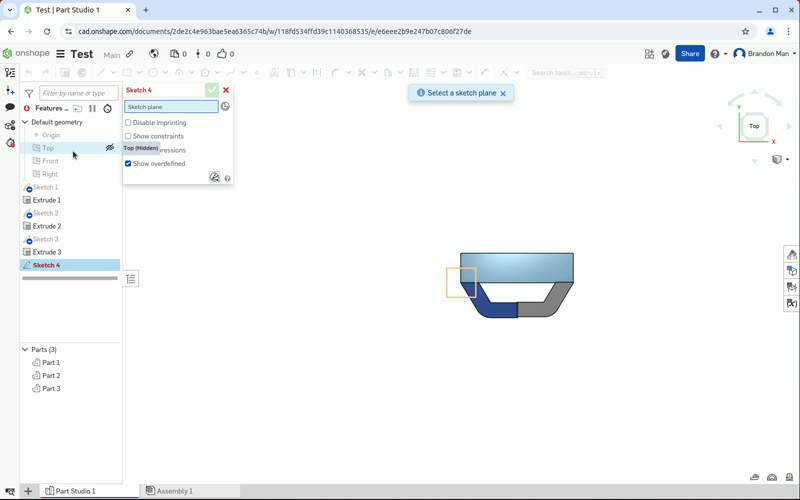
click(73, 150)
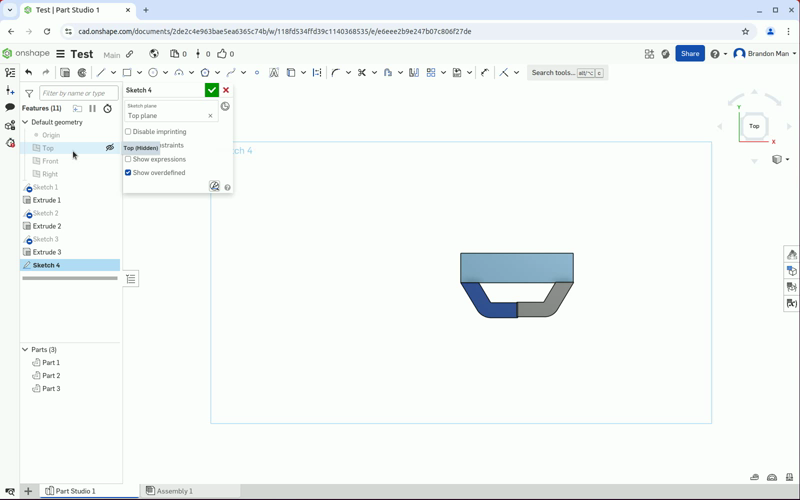
mouse_move(73, 352)
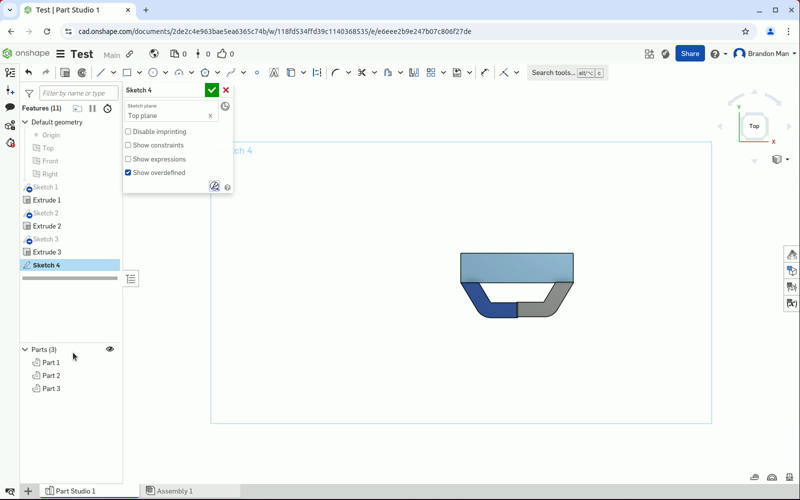
key(y)
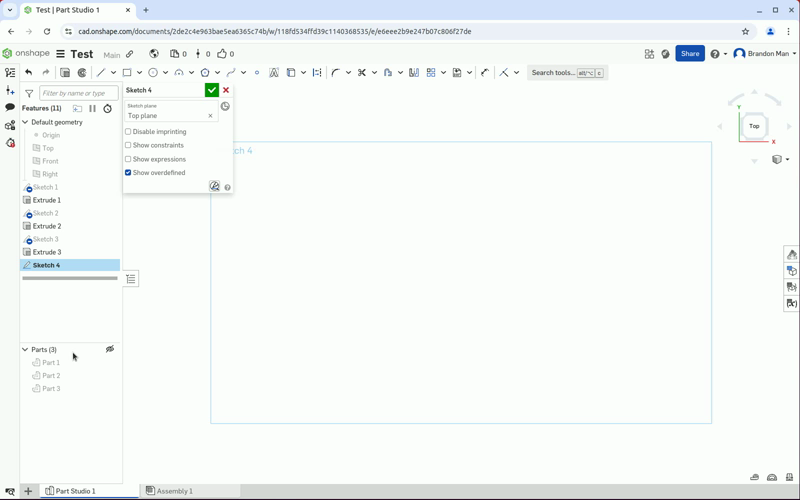
key(l)
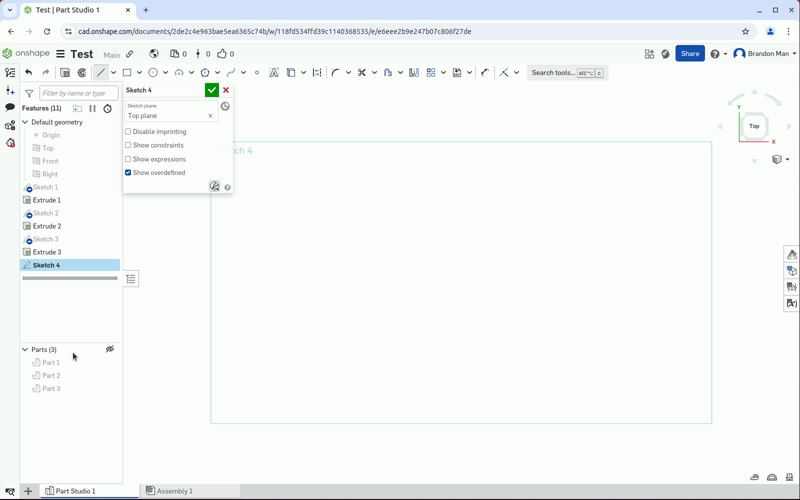
key_down(shift)
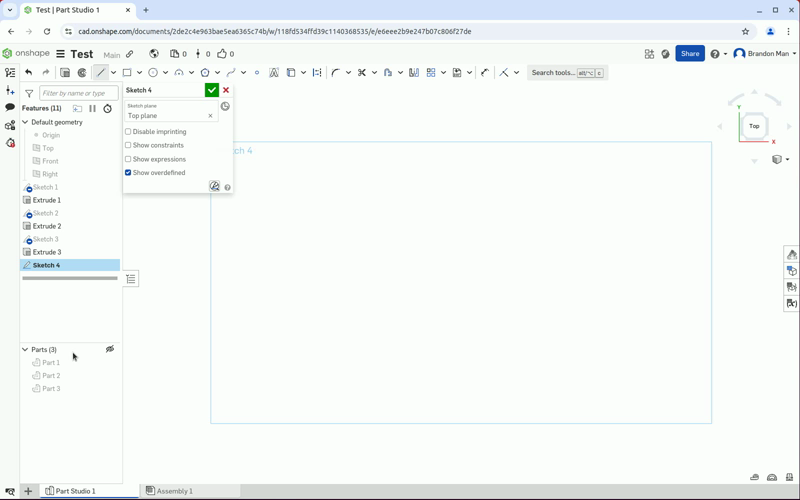
mouse_move(460, 282)
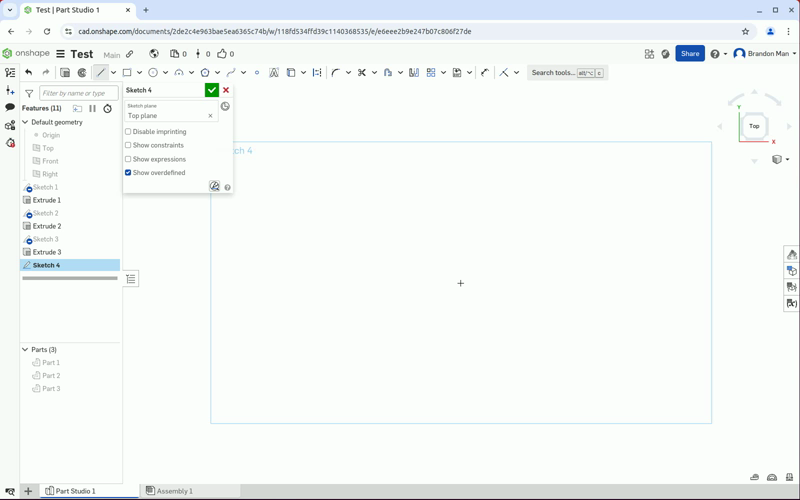
click(460, 282)
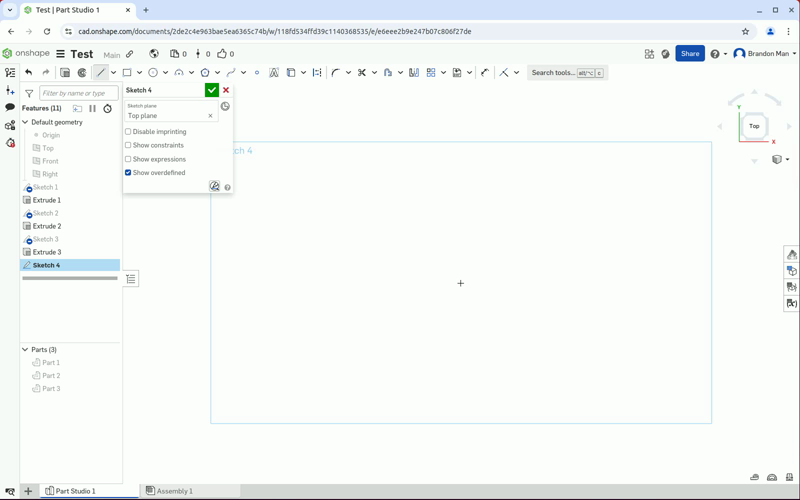
key_up(shift)
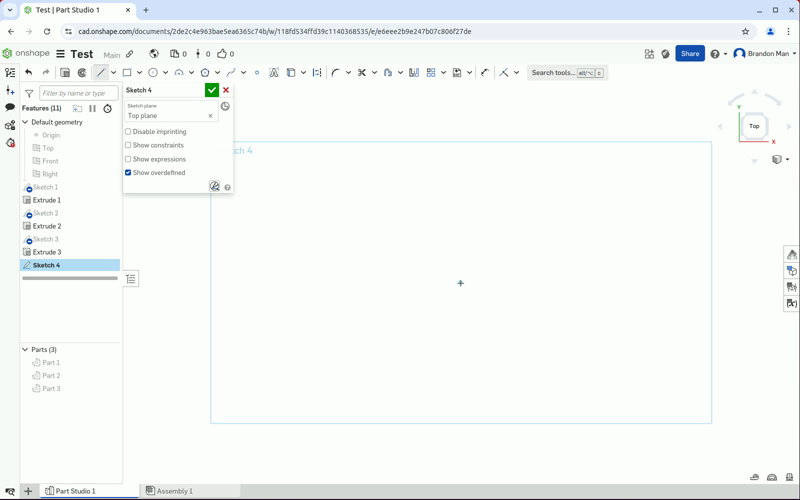
key_down(shift)
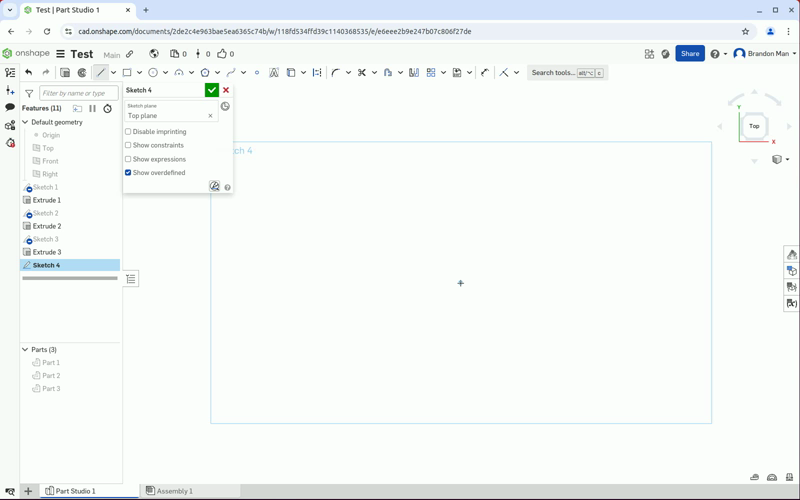
mouse_move(490, 282)
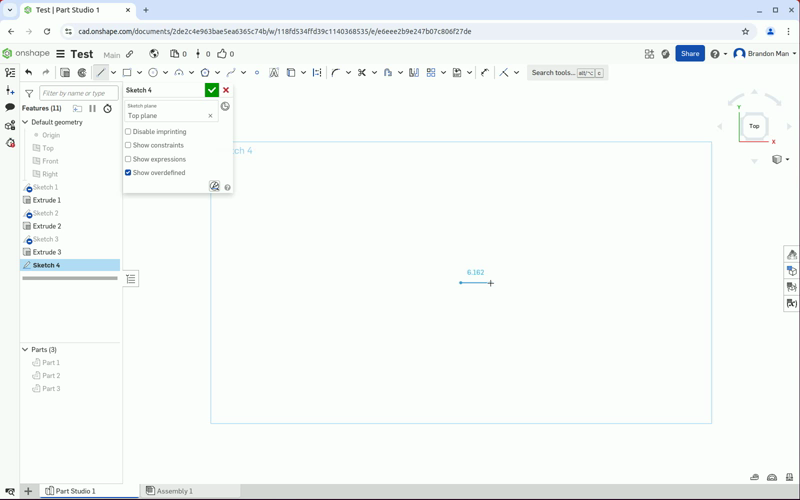
mouse_move(478, 282)
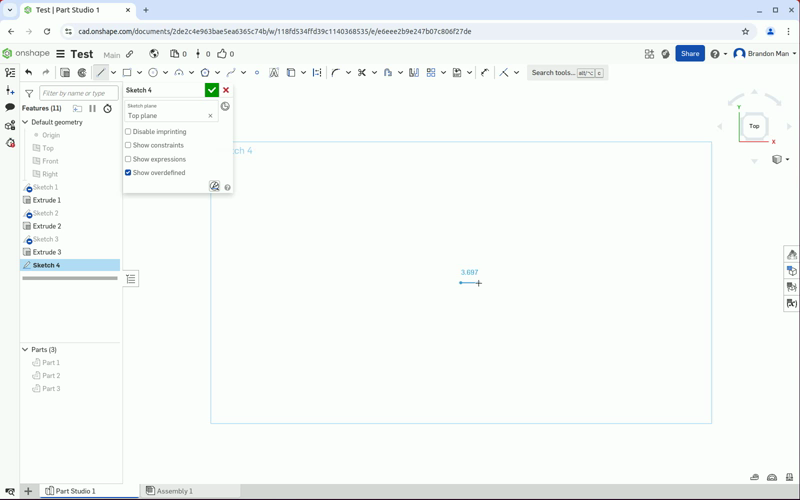
click(478, 282)
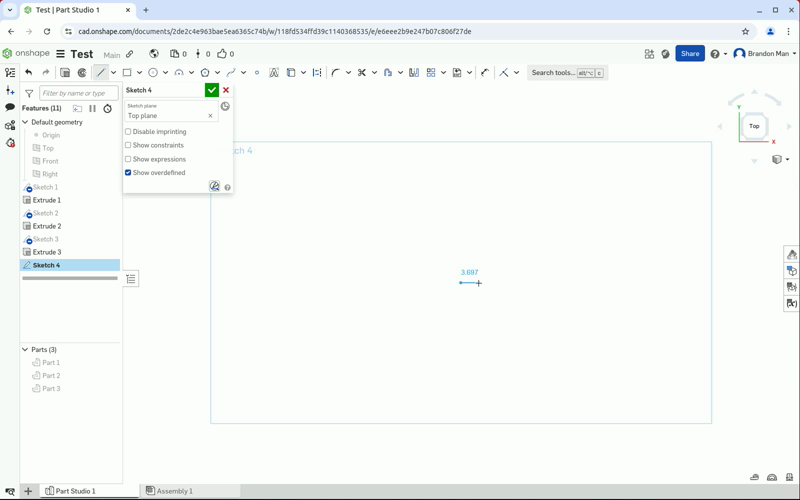
key_up(shift)
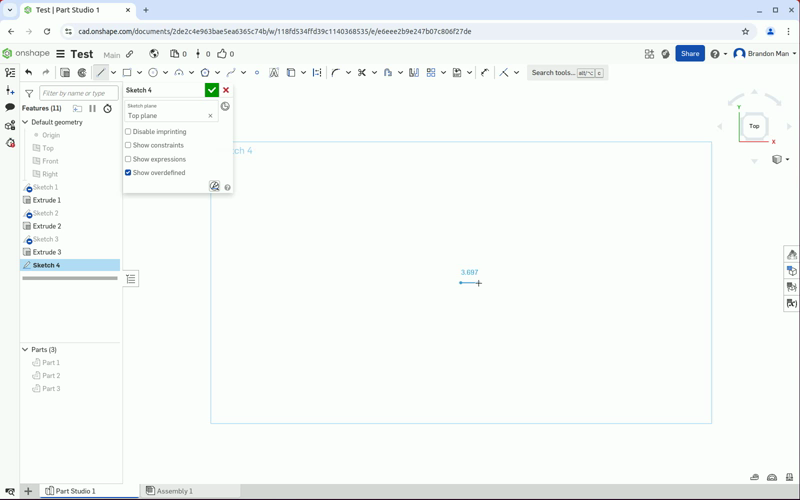
key_down(shift)
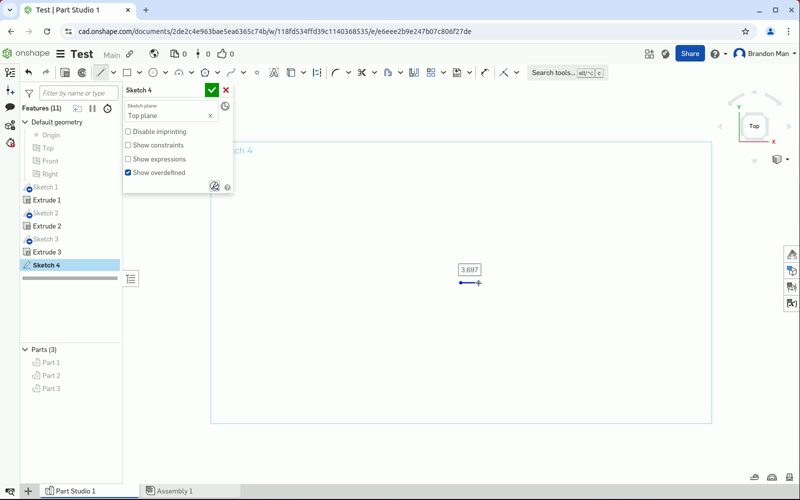
mouse_move(508, 282)
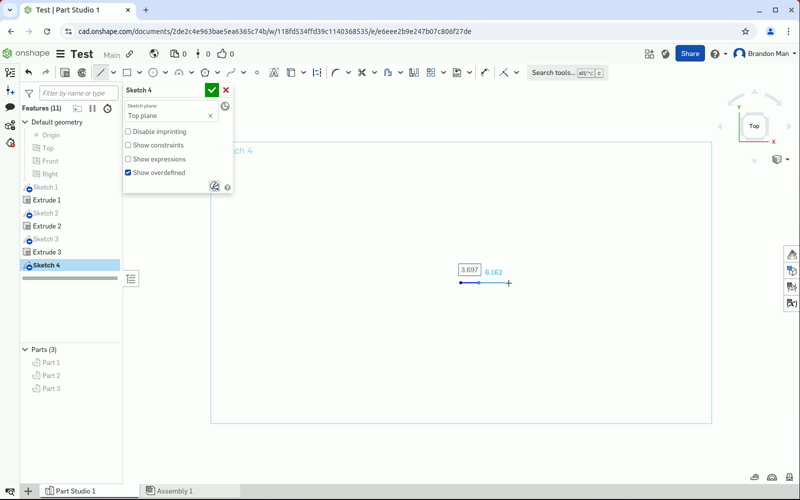
mouse_move(517, 282)
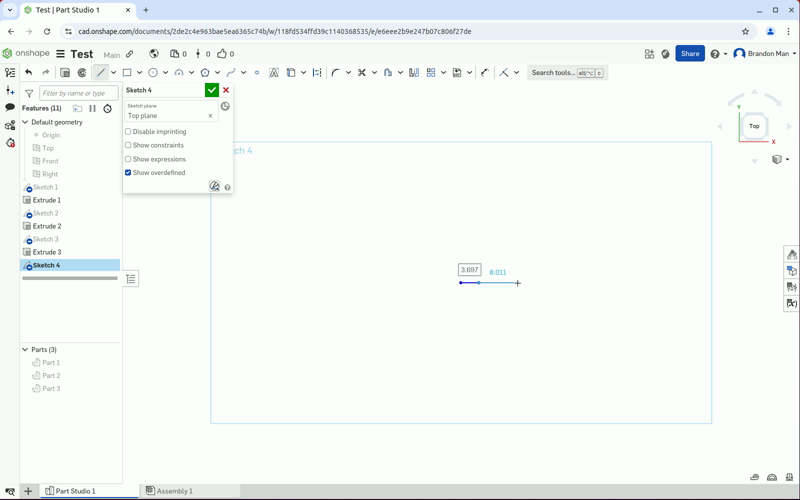
click(517, 282)
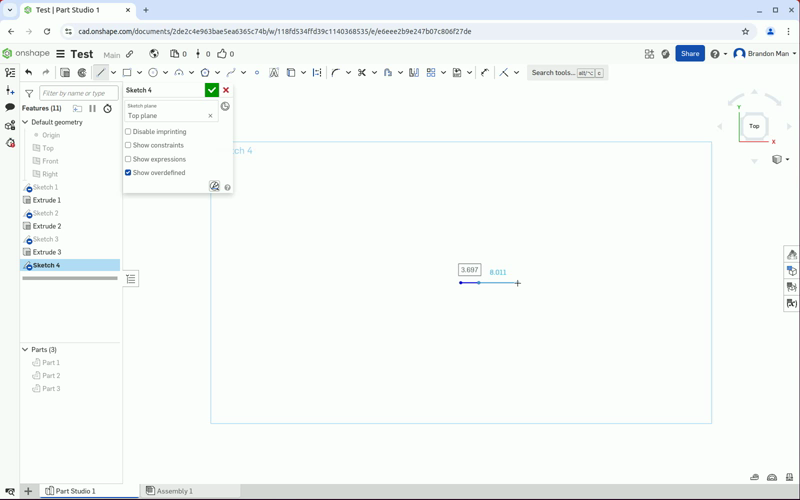
key_up(shift)
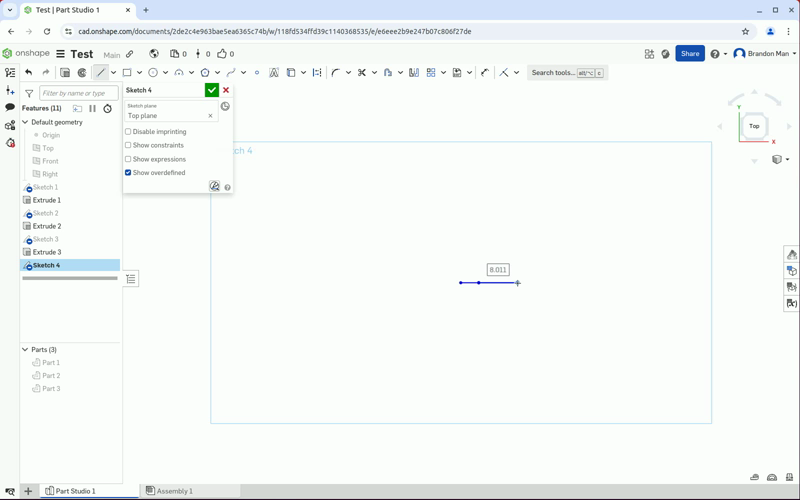
key_down(shift)
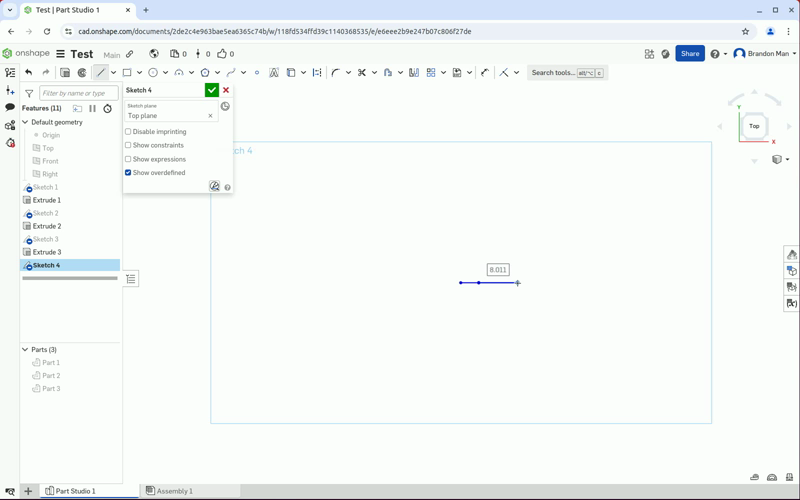
mouse_move(547, 282)
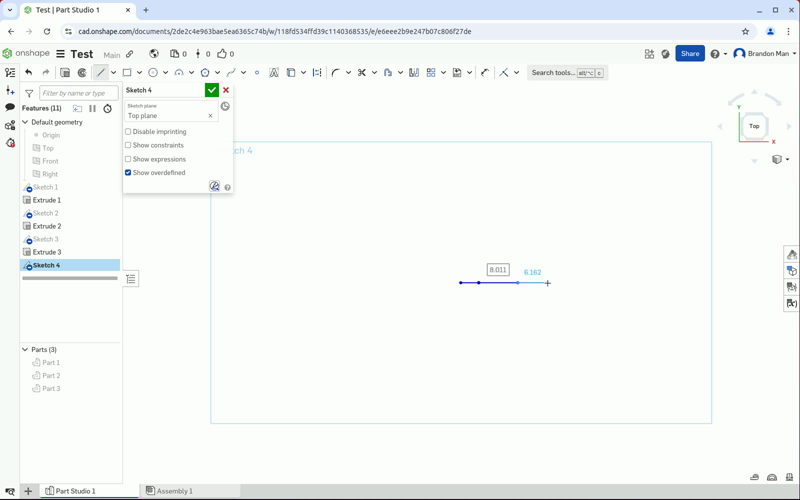
mouse_move(555, 282)
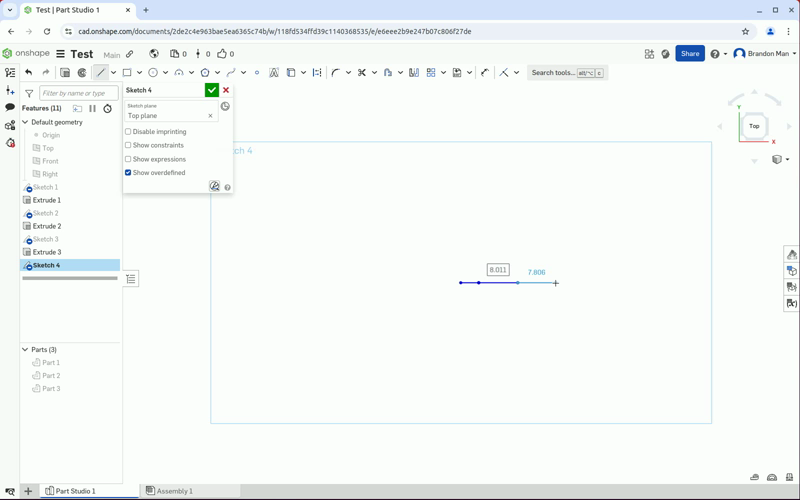
click(555, 282)
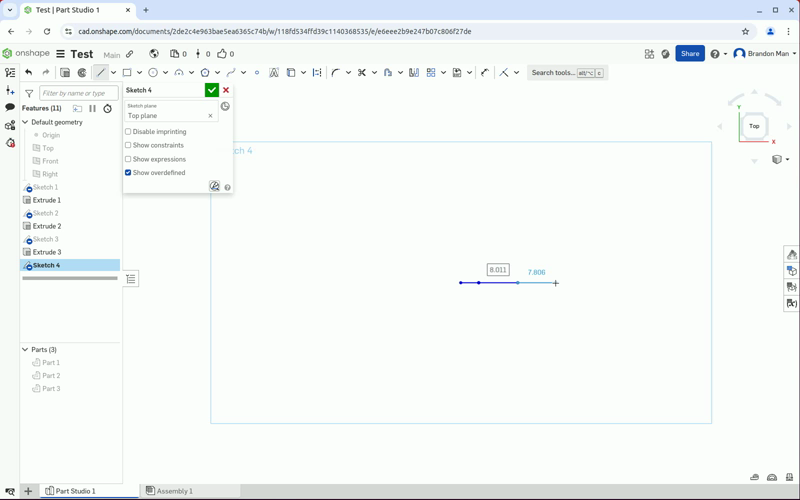
key_up(shift)
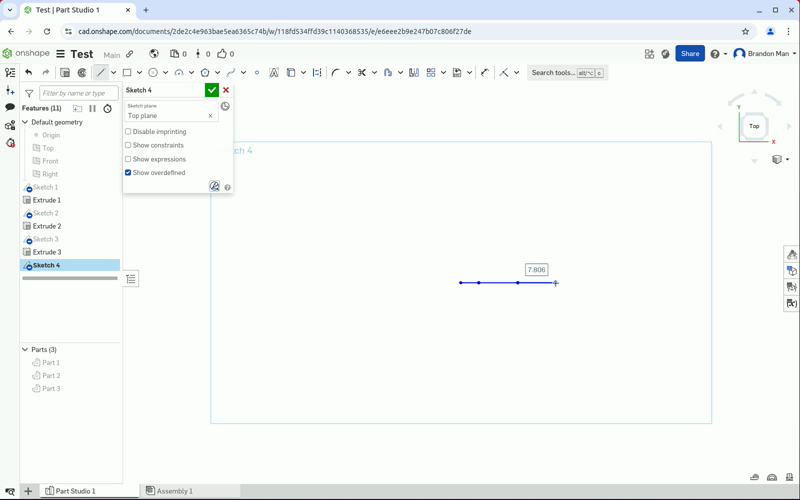
key_down(shift)
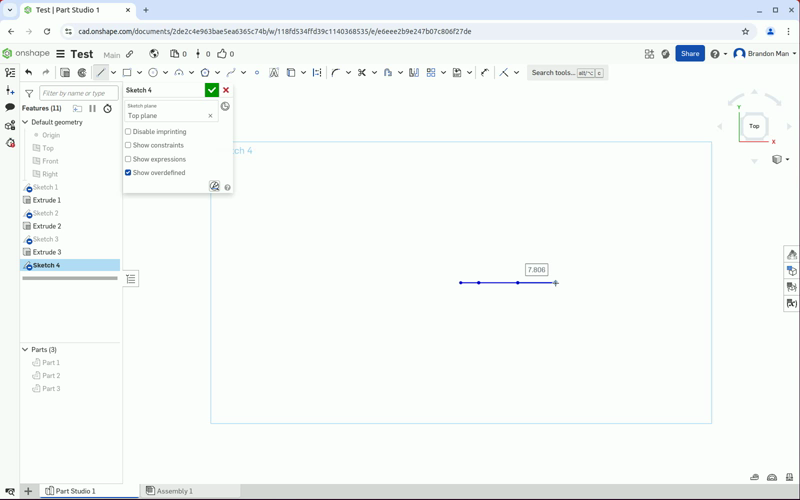
mouse_move(585, 282)
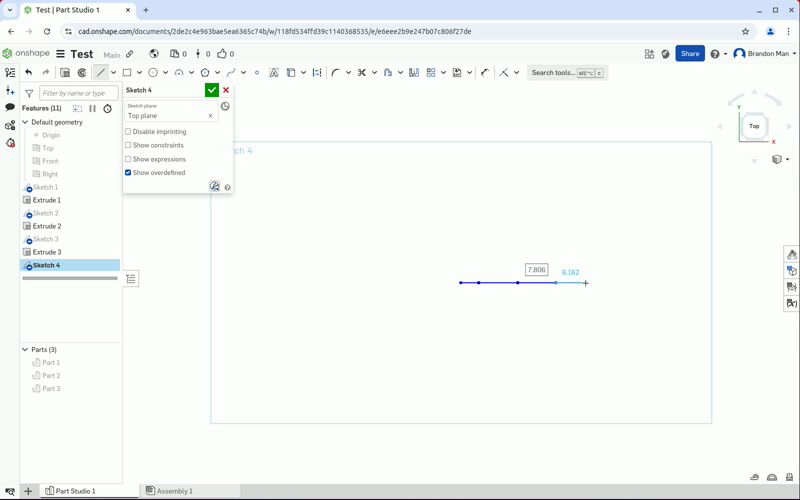
mouse_move(573, 282)
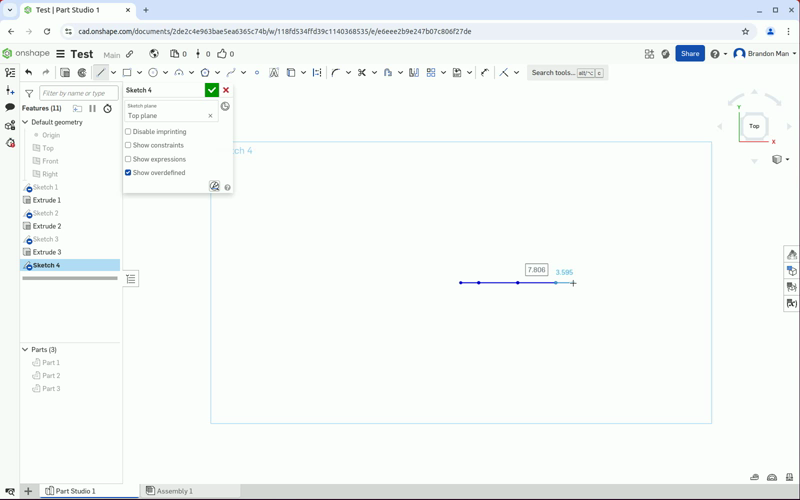
click(573, 282)
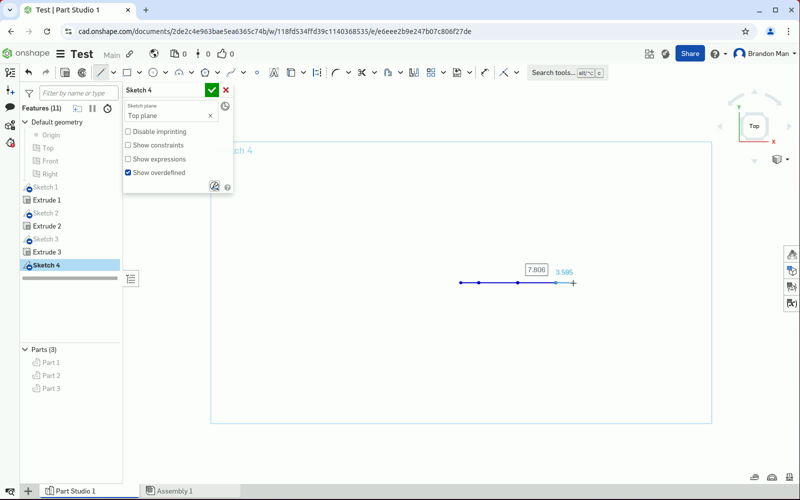
key_up(shift)
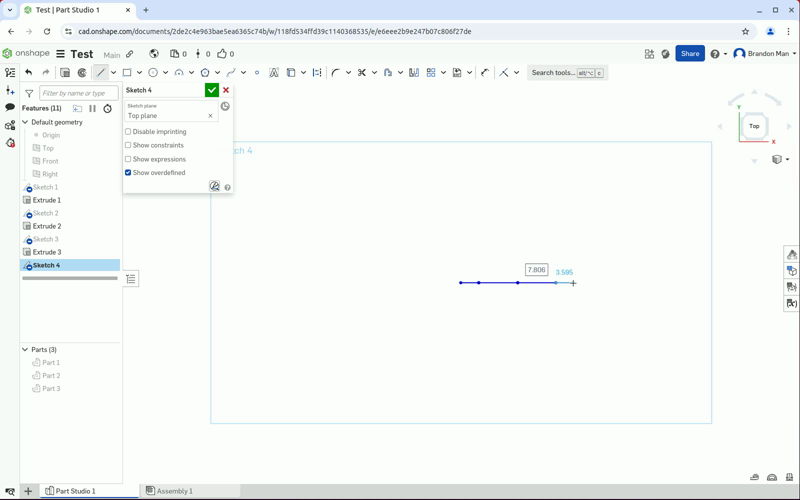
key_down(shift)
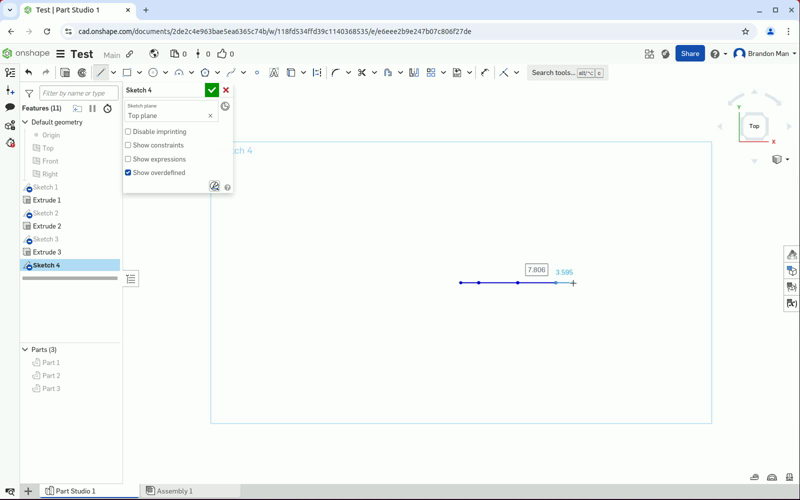
mouse_move(589, 282)
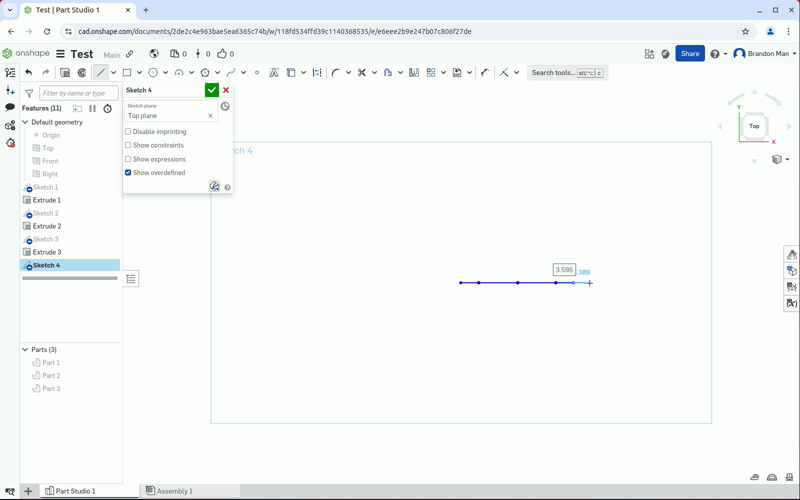
mouse_move(573, 253)
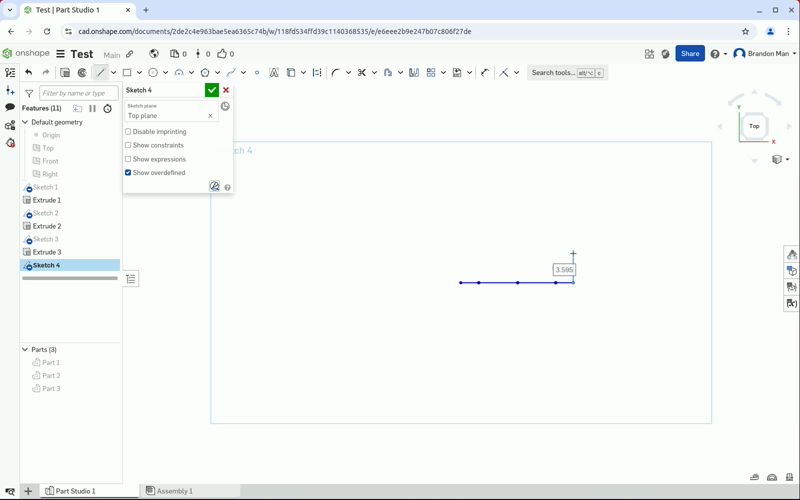
click(573, 253)
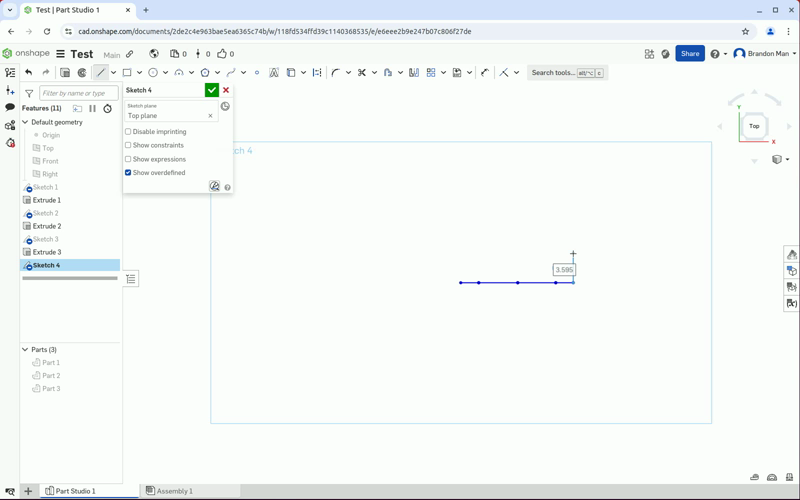
key_up(shift)
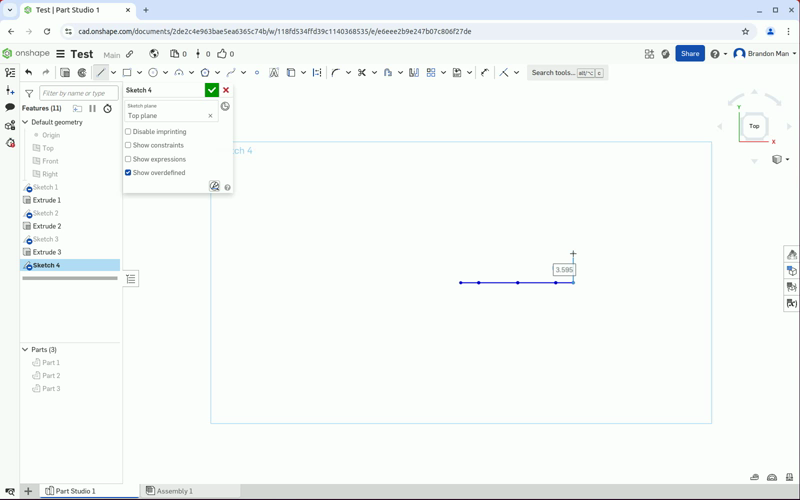
key_down(shift)
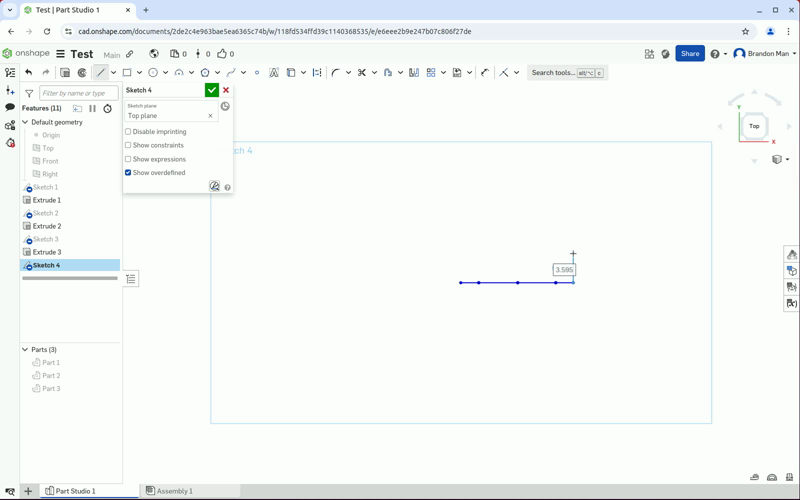
mouse_move(460, 253)
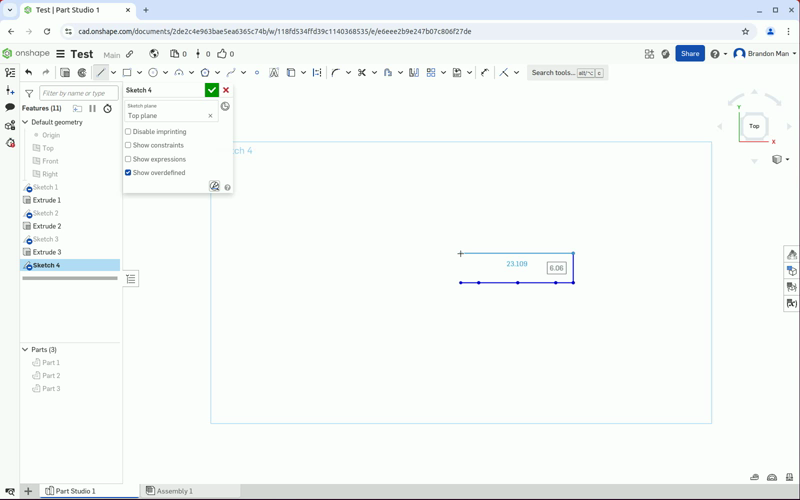
click(460, 253)
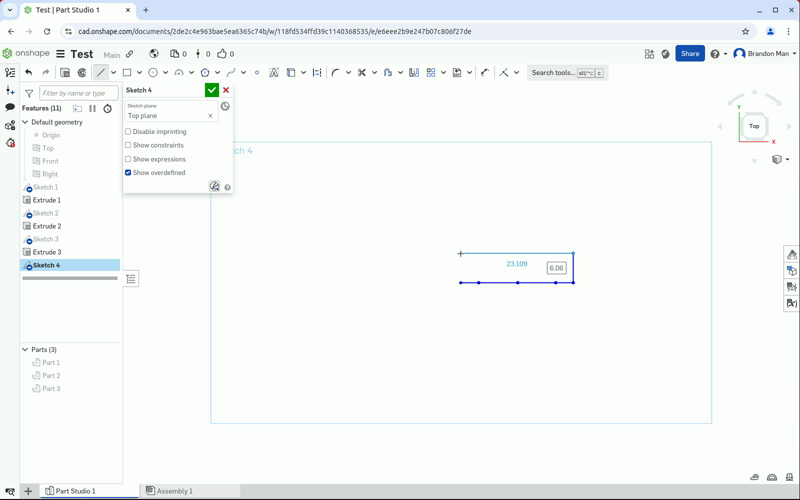
key_up(shift)
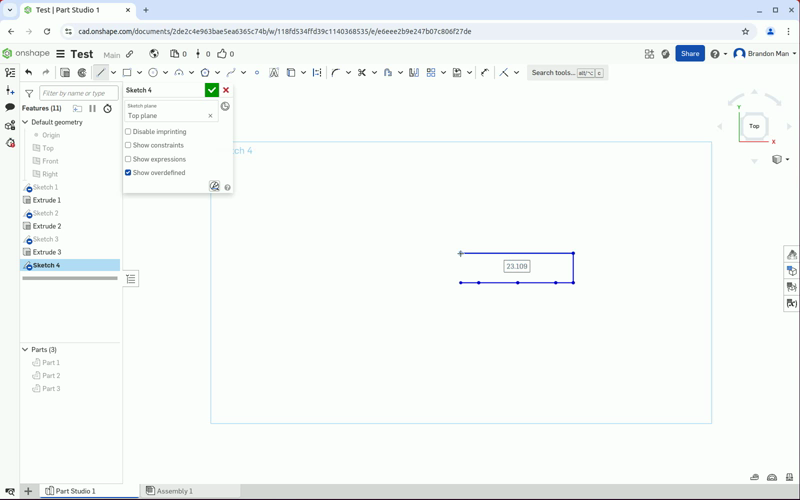
mouse_move(490, 253)
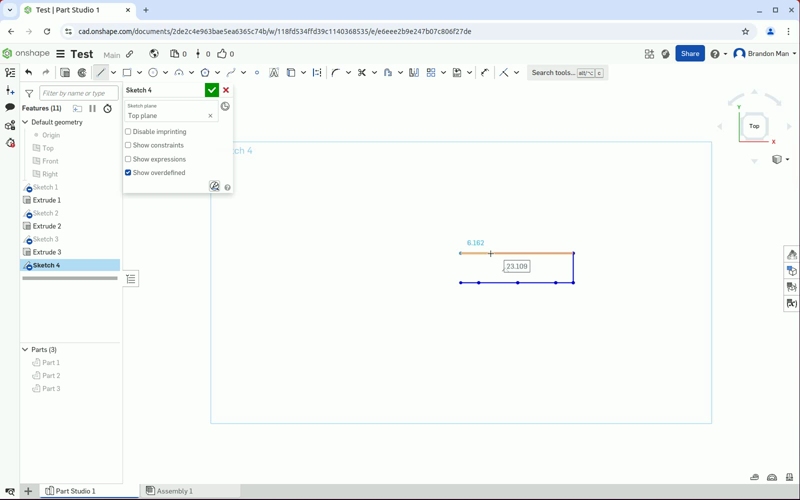
key_down(shift)
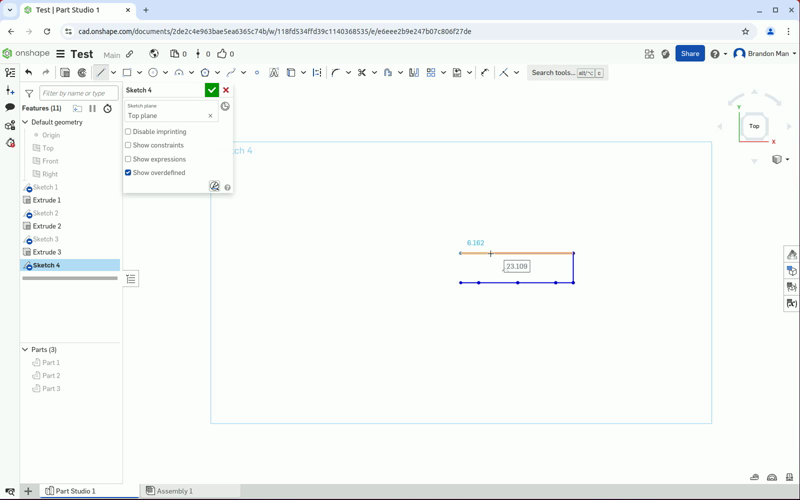
mouse_move(460, 282)
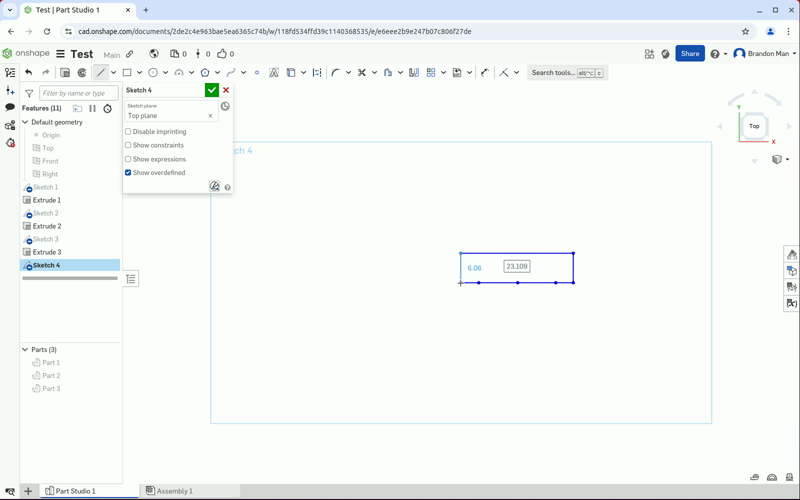
key_up(shift)
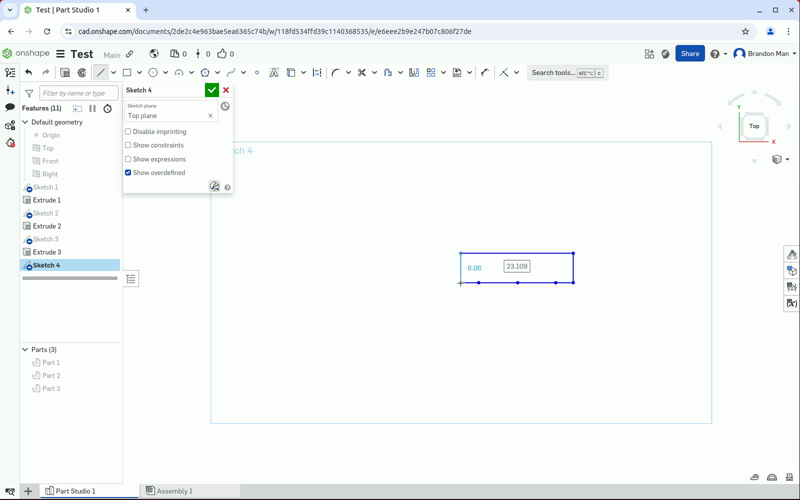
click(460, 282)
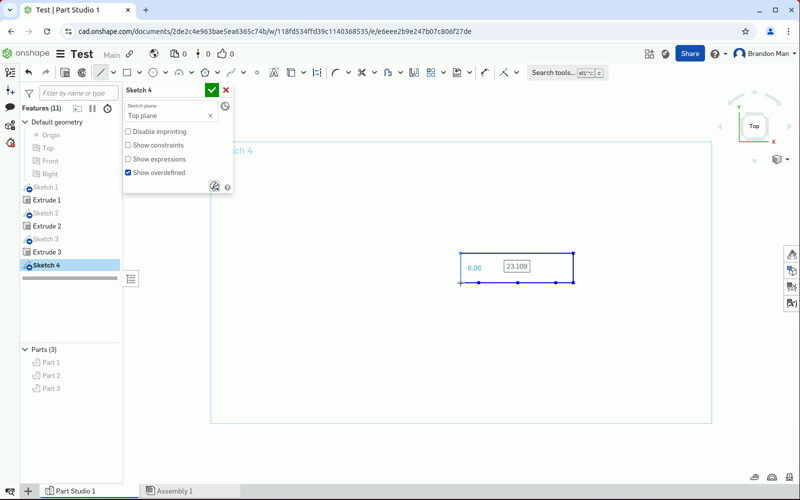
key(esc)
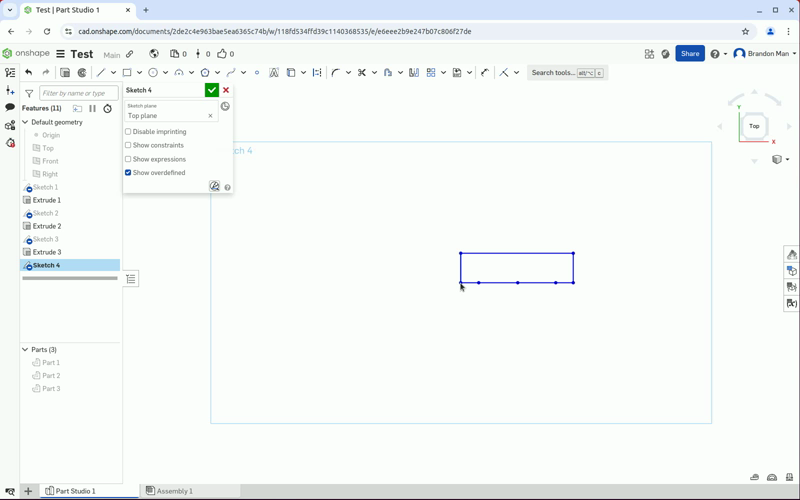
mouse_move(554, 280)
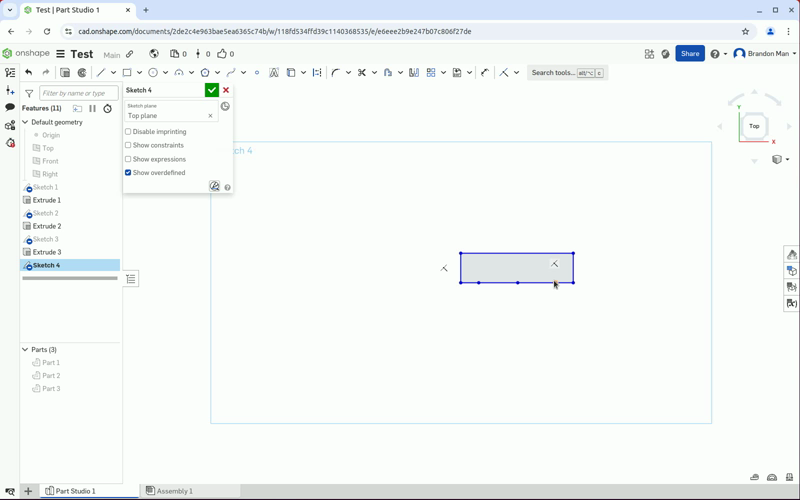
click(554, 280)
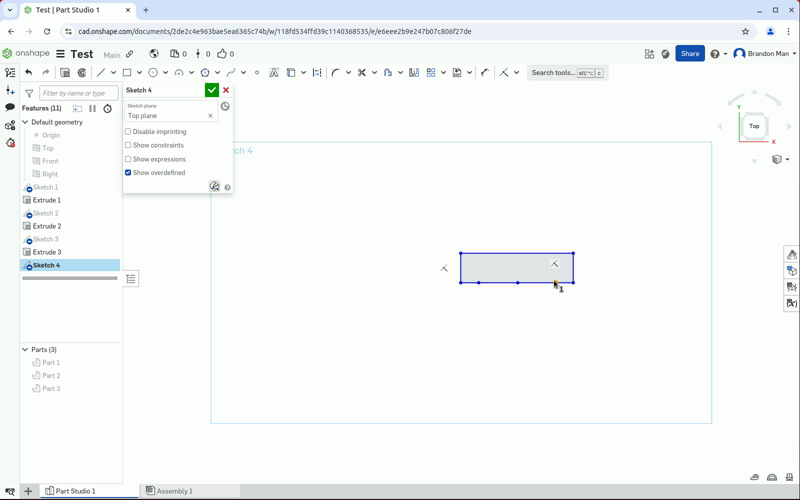
mouse_move(73, 352)
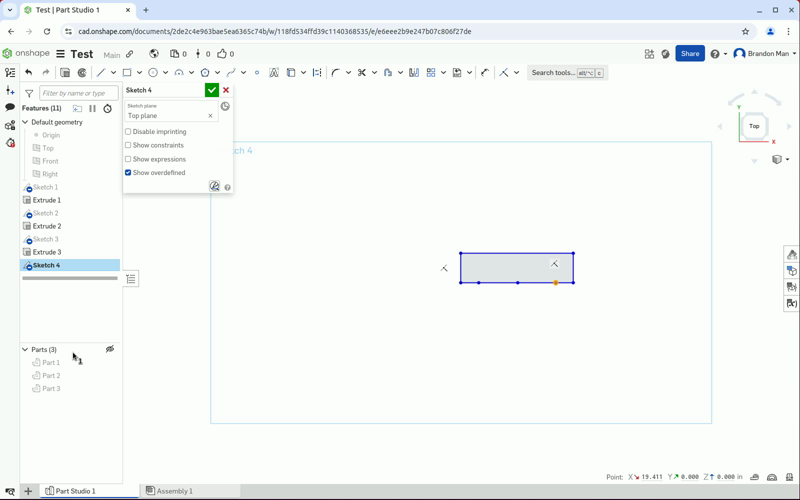
key(shift+y)
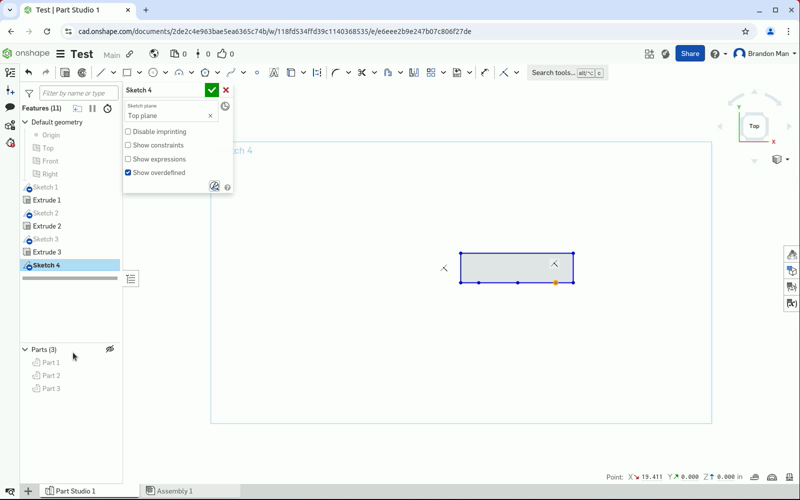
key(shift+e)
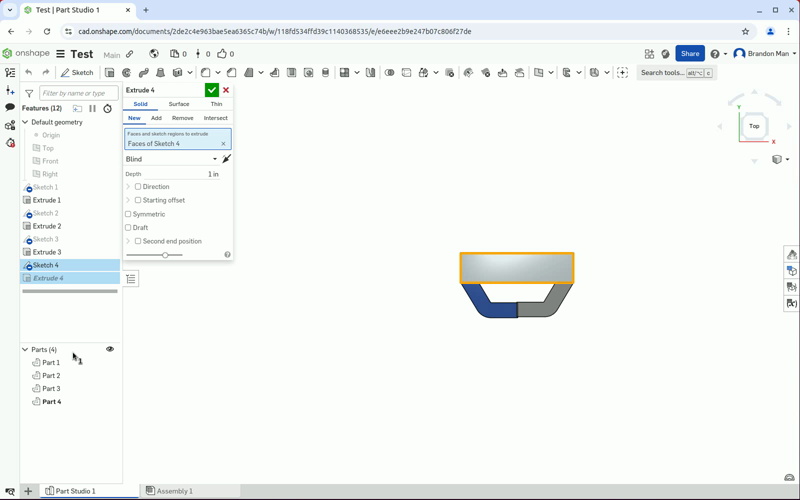
mouse_move(143, 106)
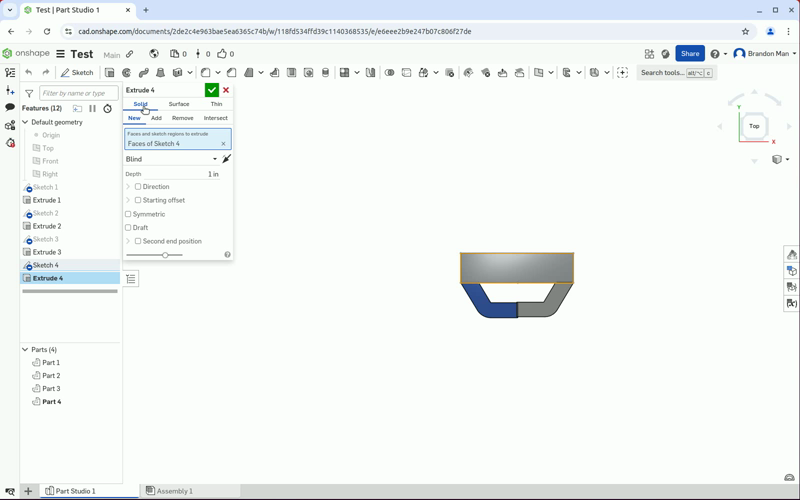
click(143, 106)
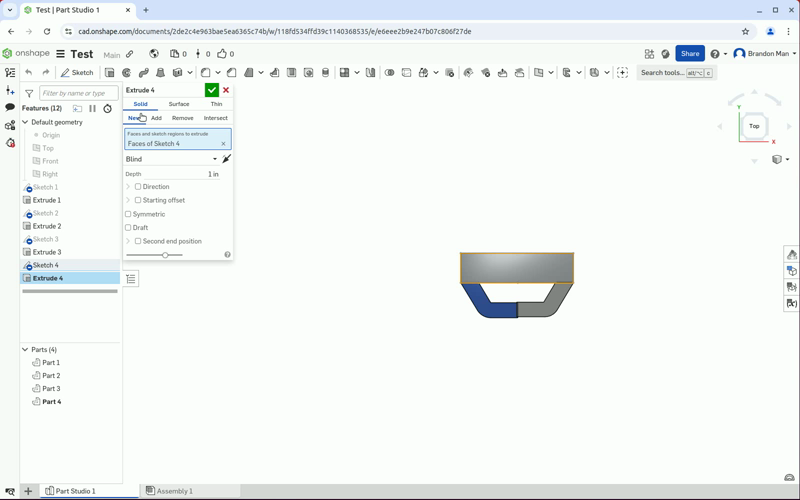
mouse_move(137, 120)
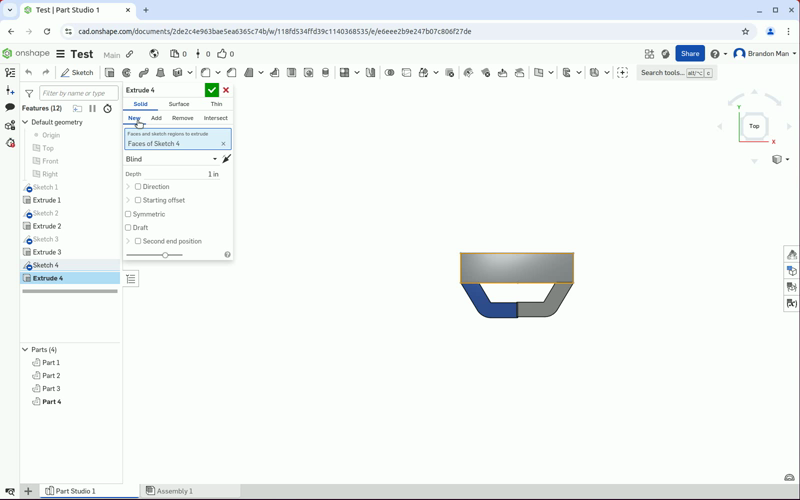
click(137, 120)
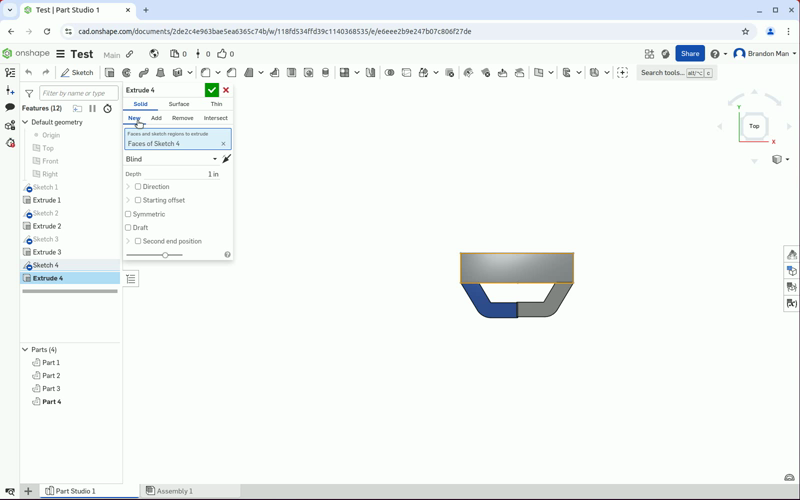
key(tab, 4)
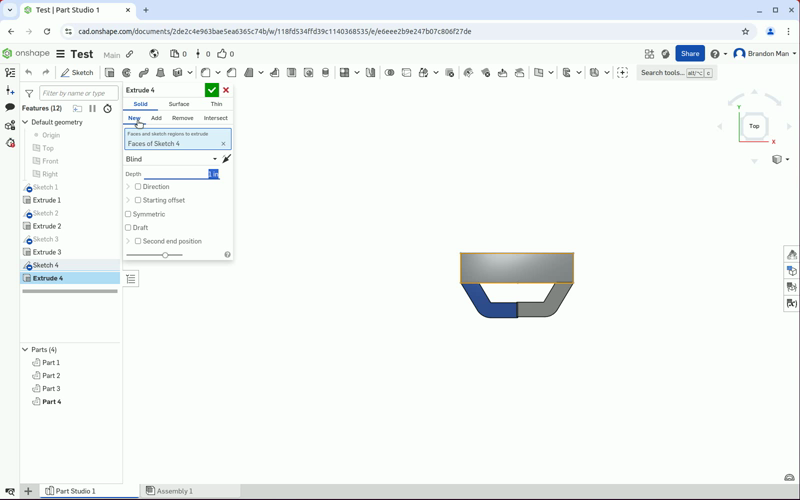
text(3.129)
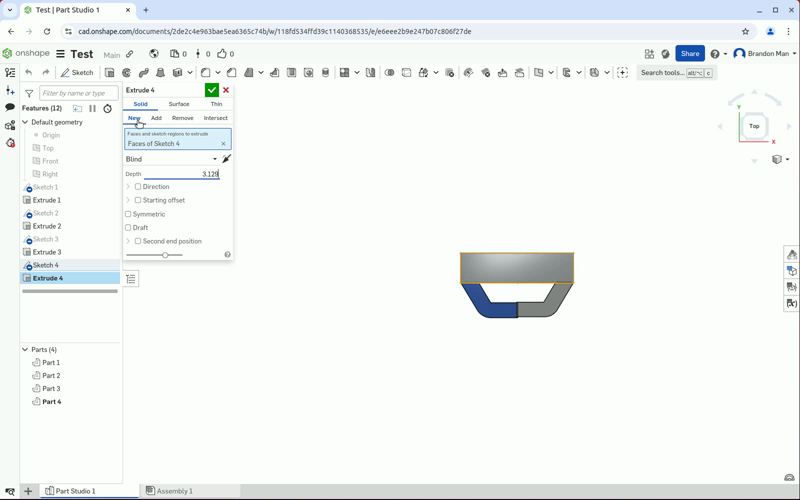
key(enter)
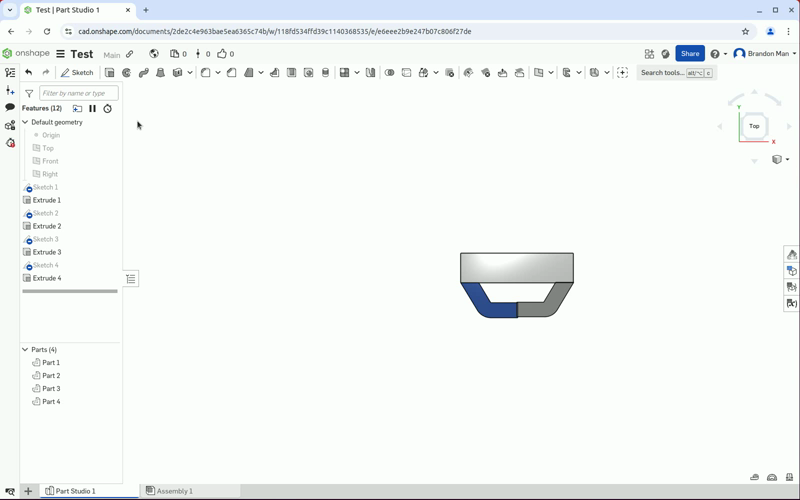
key(shift+h)
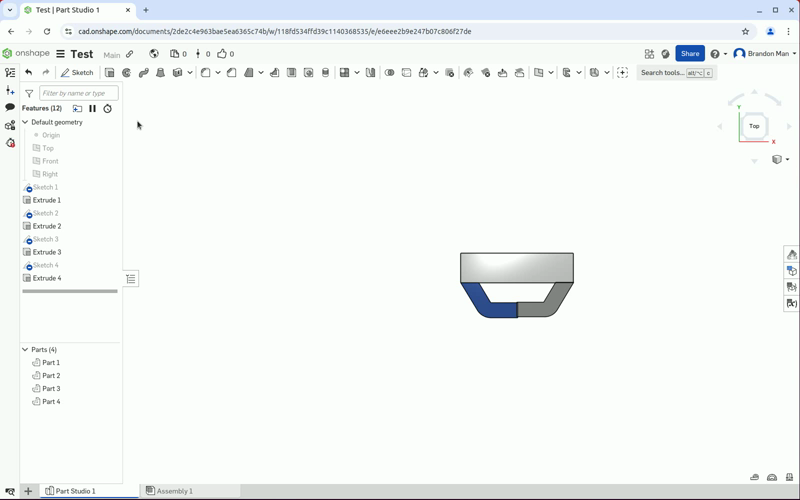
key(shift+h)
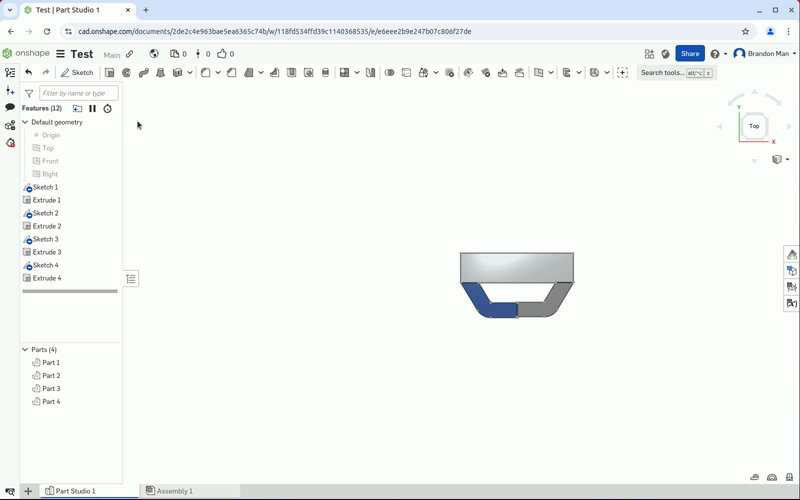
key(shift+7)
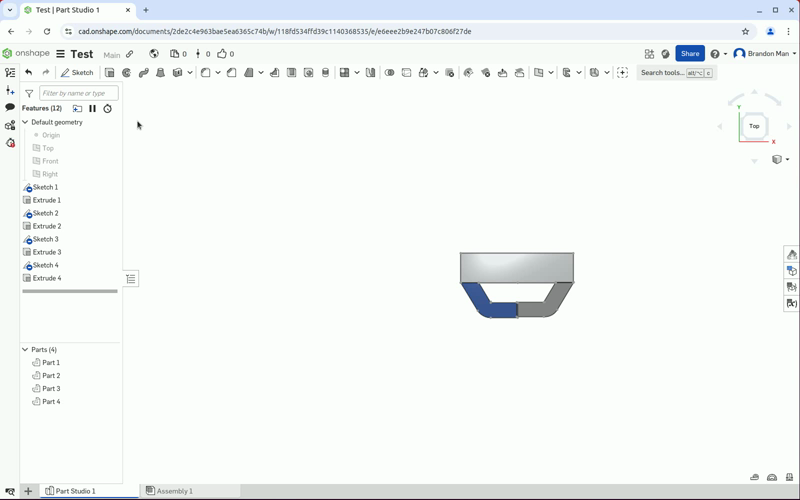
key(up, 3)
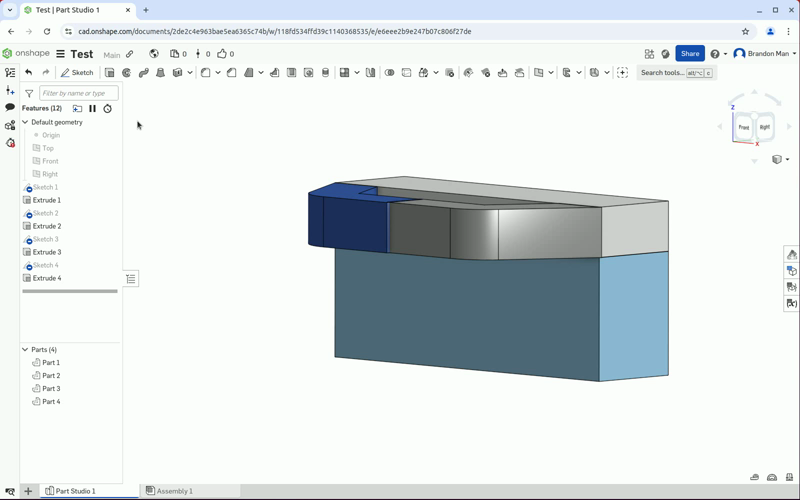
key(left, 3)
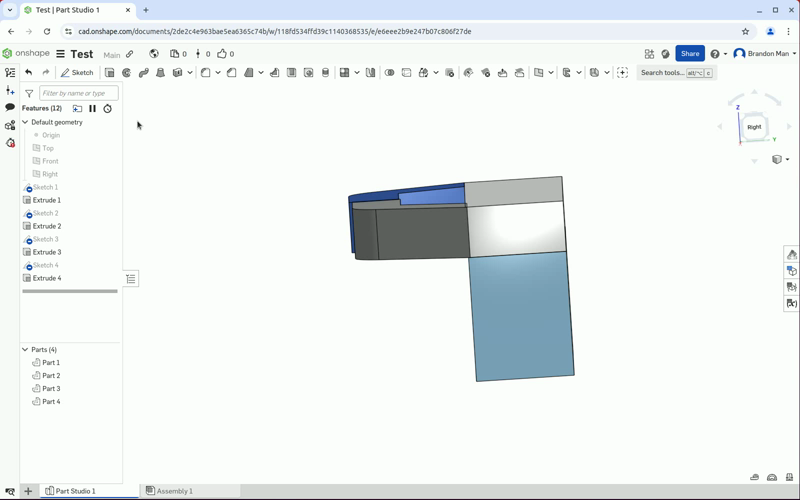
key(right, 3)
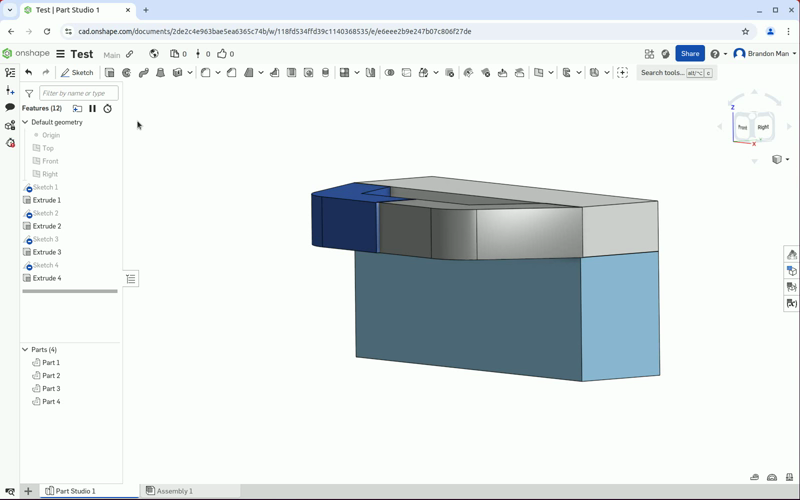
key(down, 3)
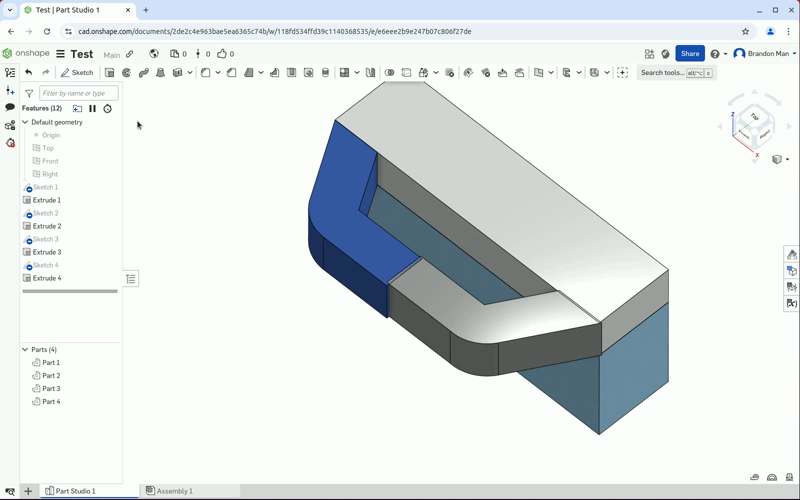
mouse_move(73, 189)
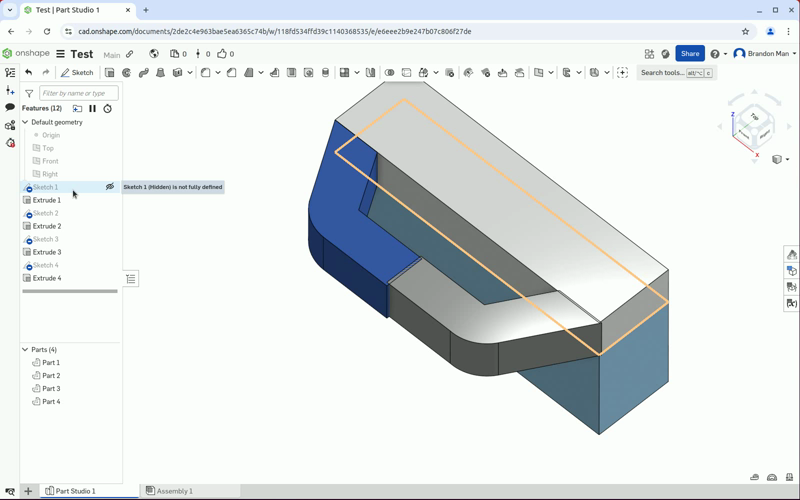
click(73, 189)